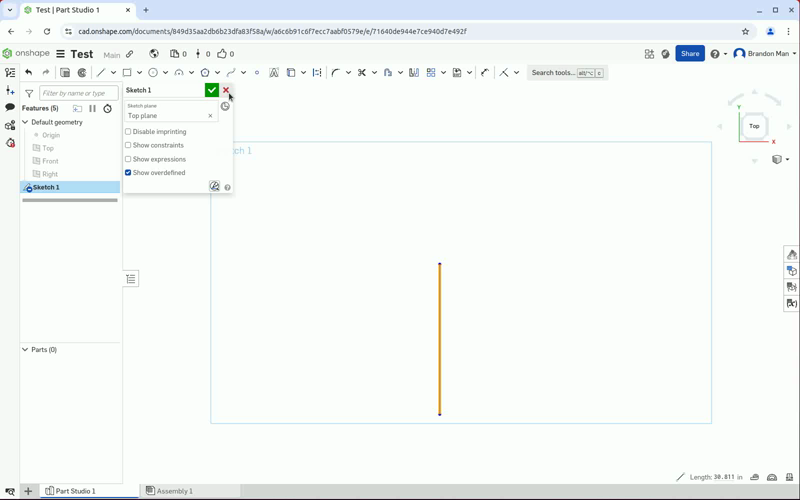
key(shift+h)
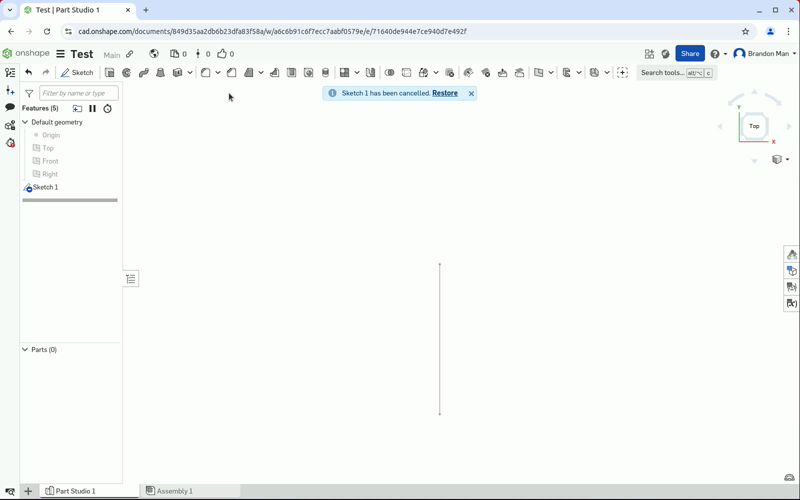
mouse_move(73, 352)
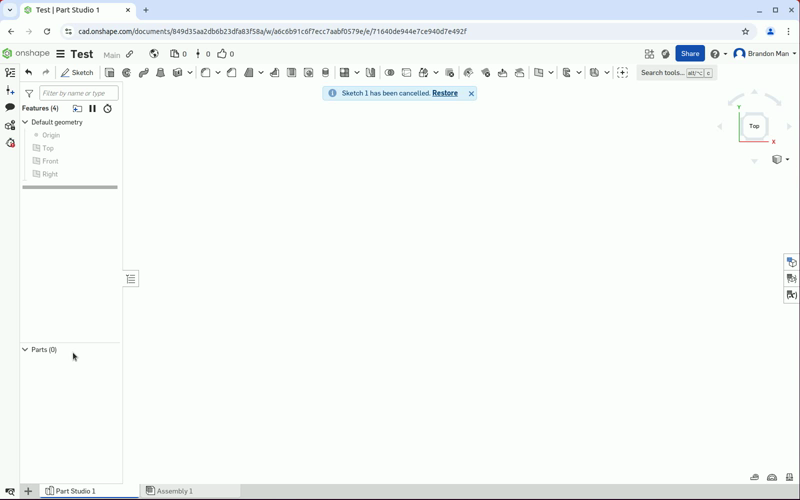
key(y)
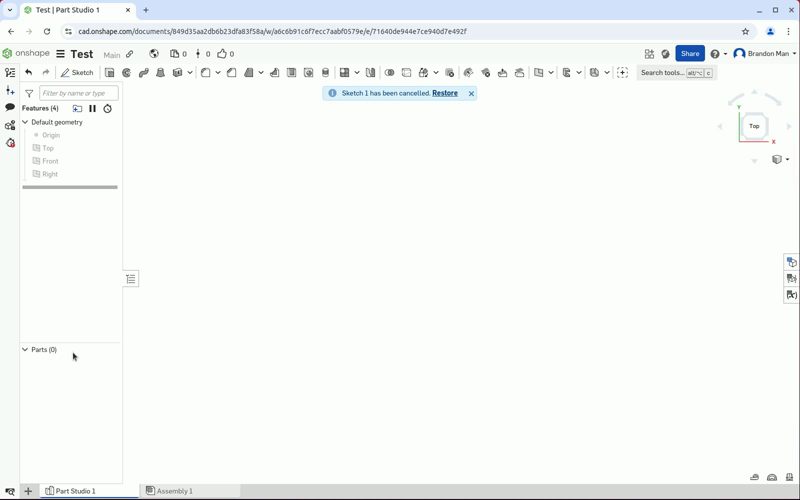
key(shift+p)
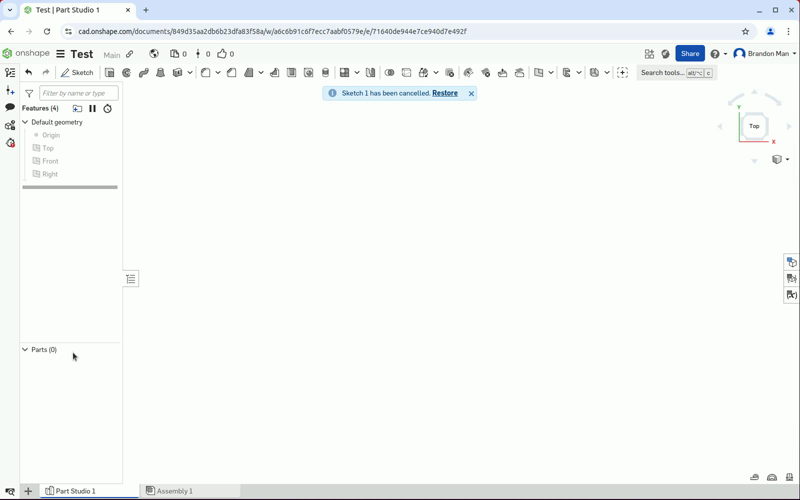
key(space)
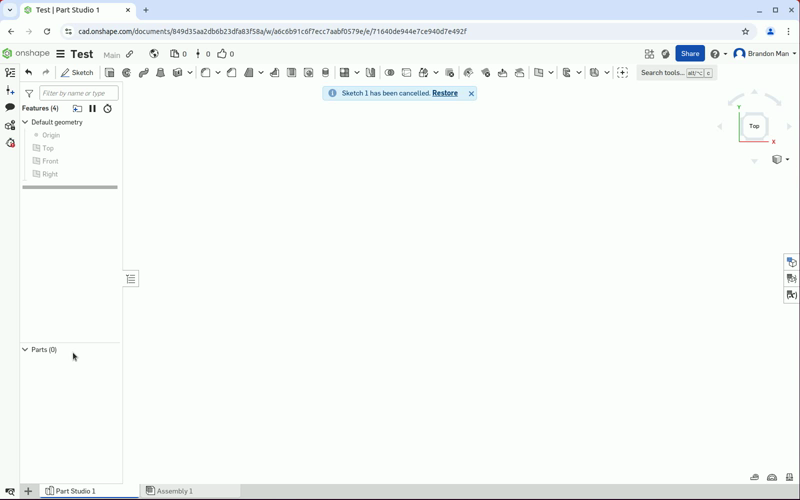
key_down(shift)
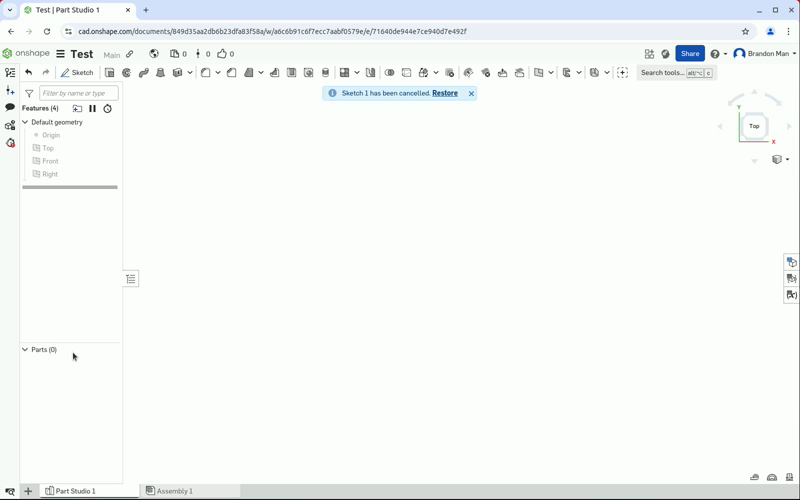
key(up)
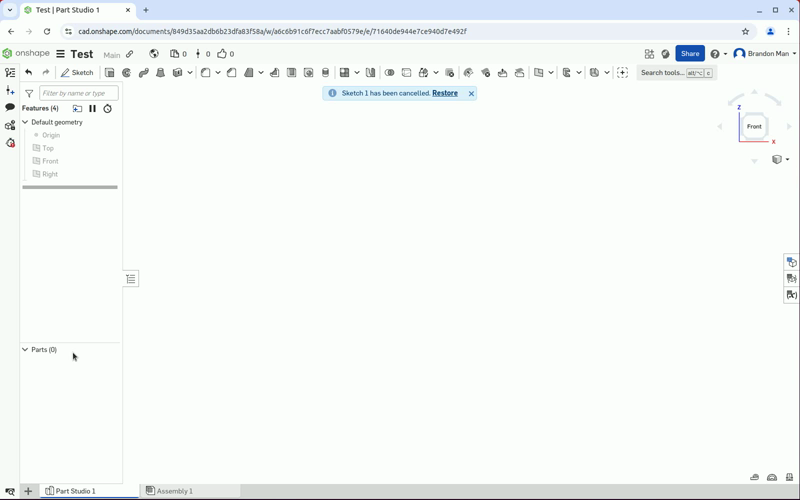
key_up(shift)
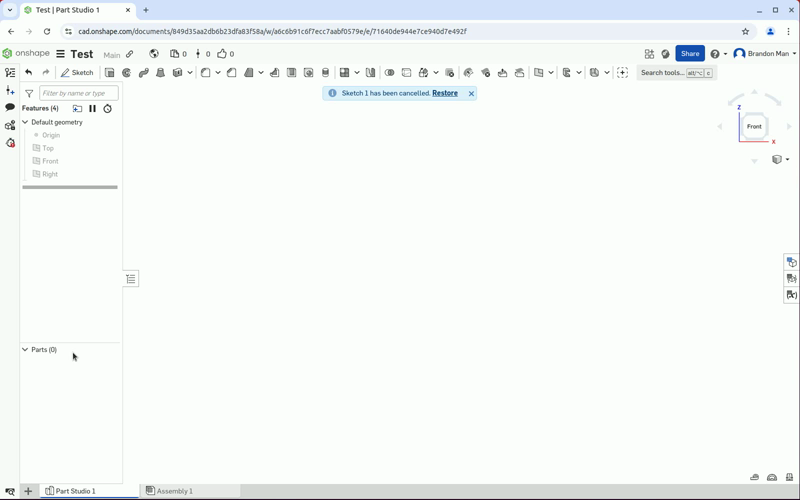
mouse_move(73, 352)
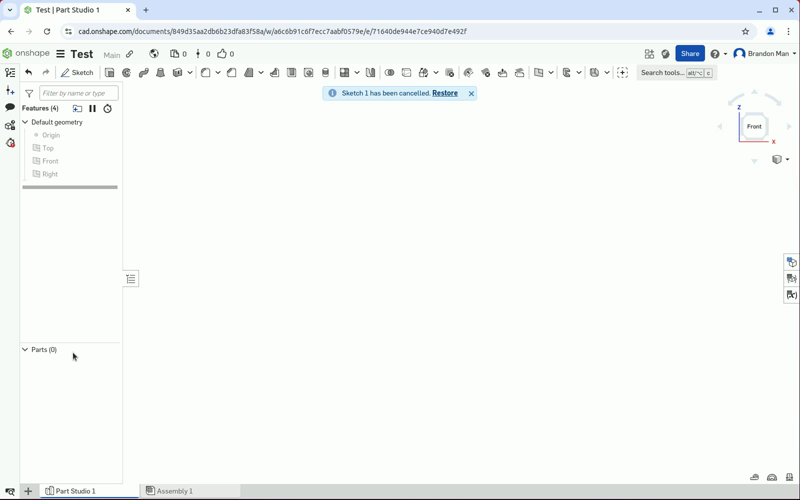
key(shift+y)
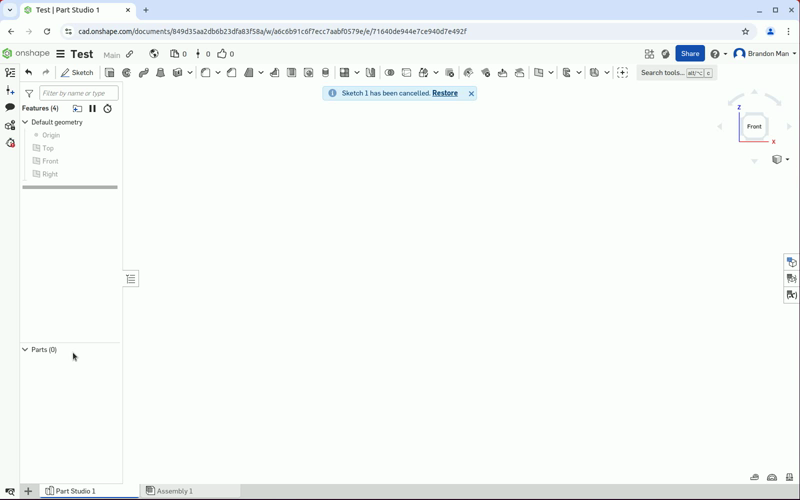
key(shift+s)
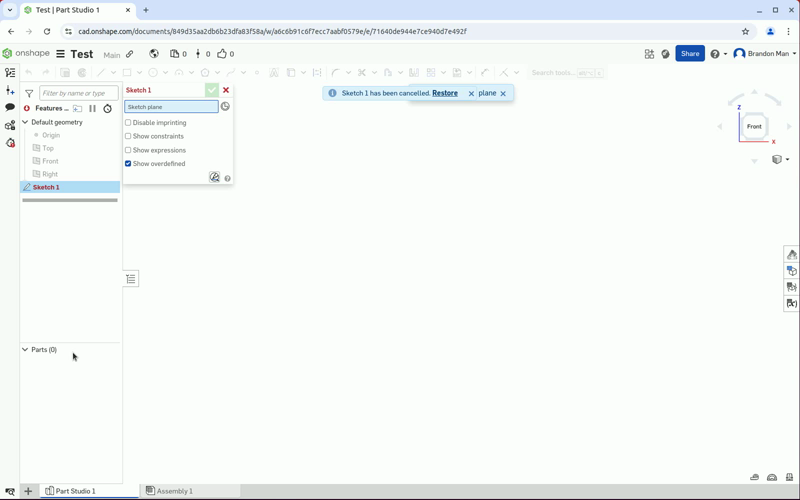
mouse_move(73, 163)
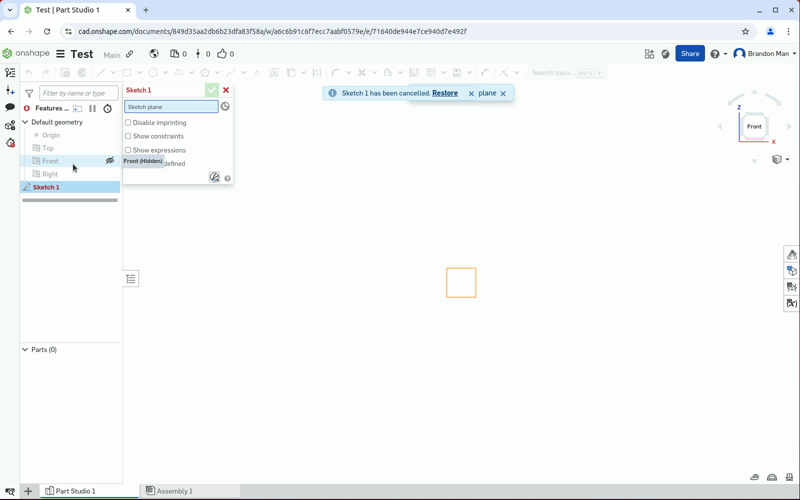
click(73, 163)
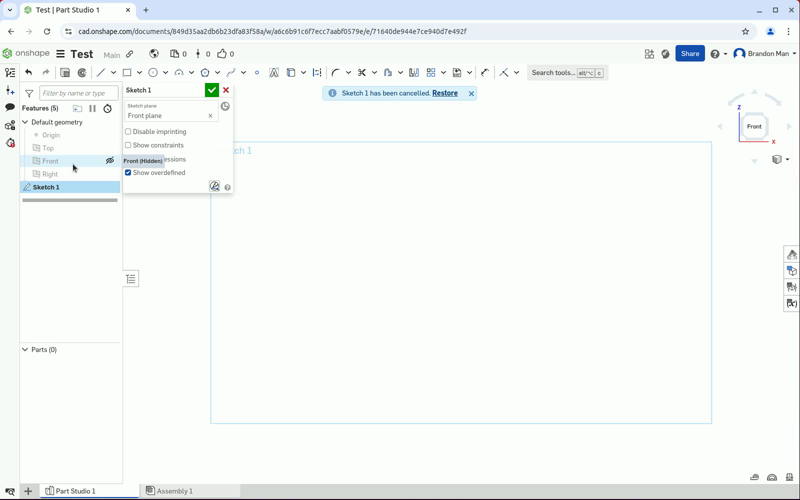
mouse_move(73, 352)
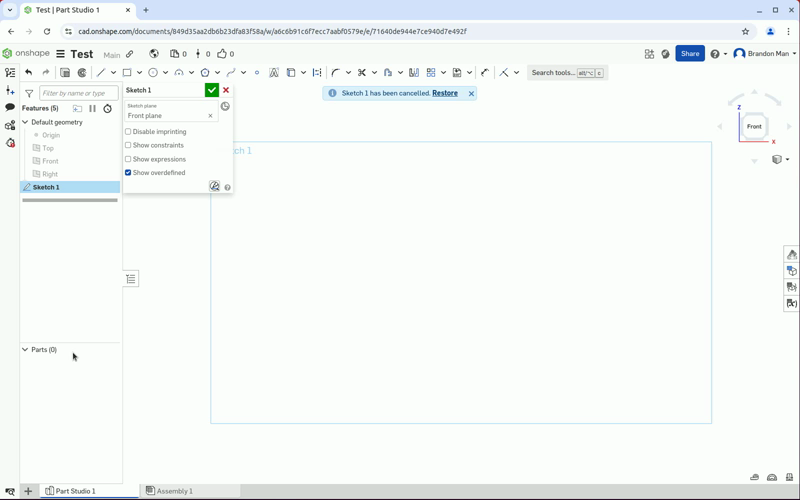
key(y)
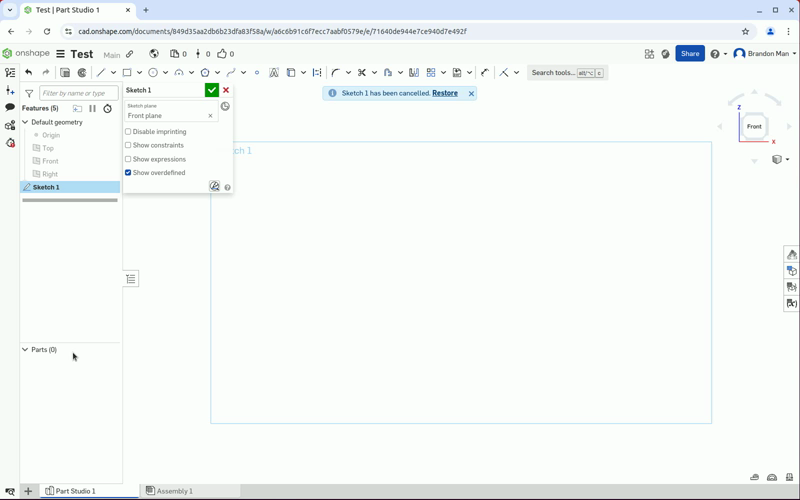
key(c)
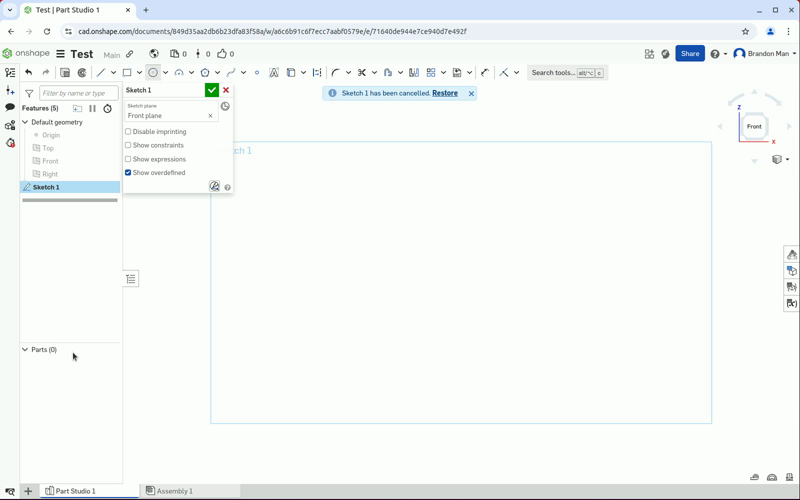
key_down(shift)
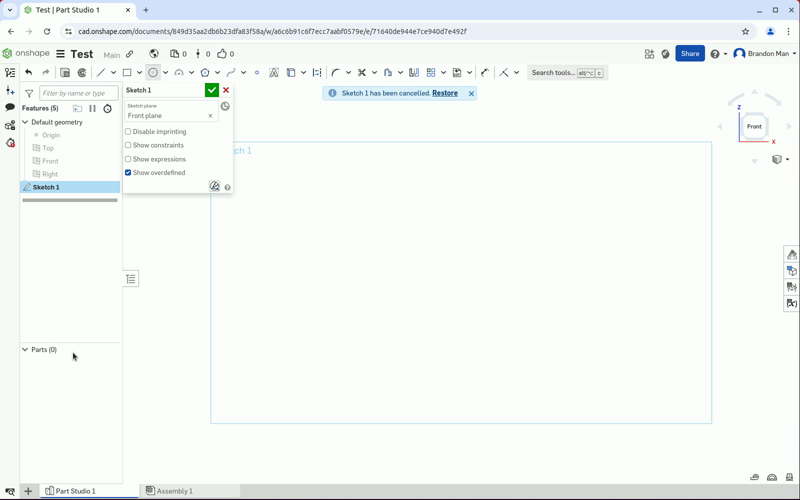
mouse_move(434, 293)
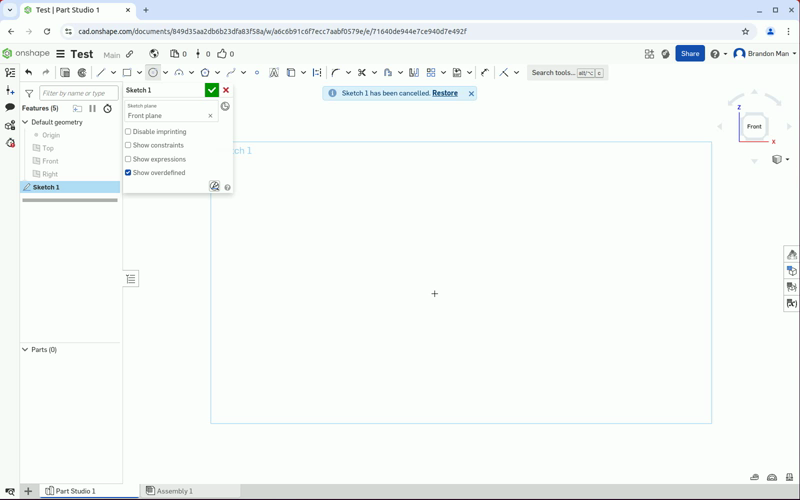
click(434, 293)
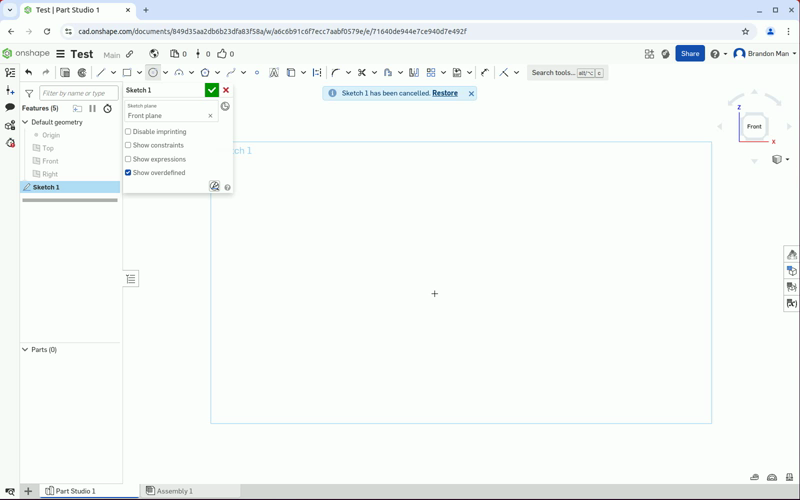
key_up(shift)
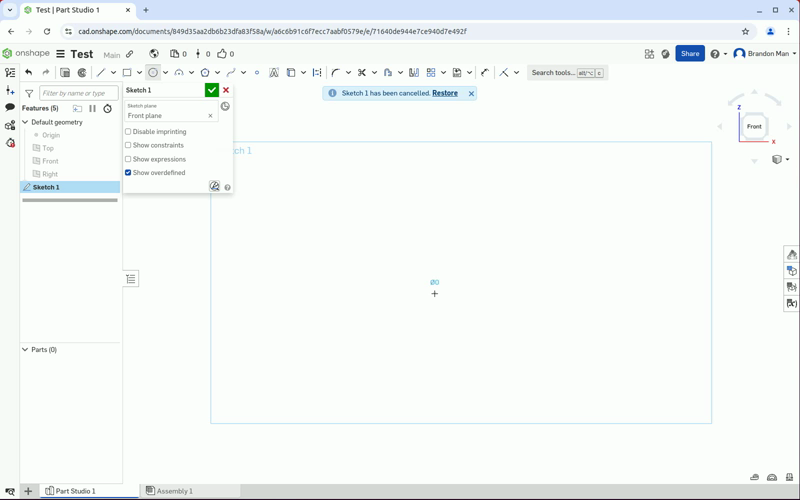
mouse_move(472, 293)
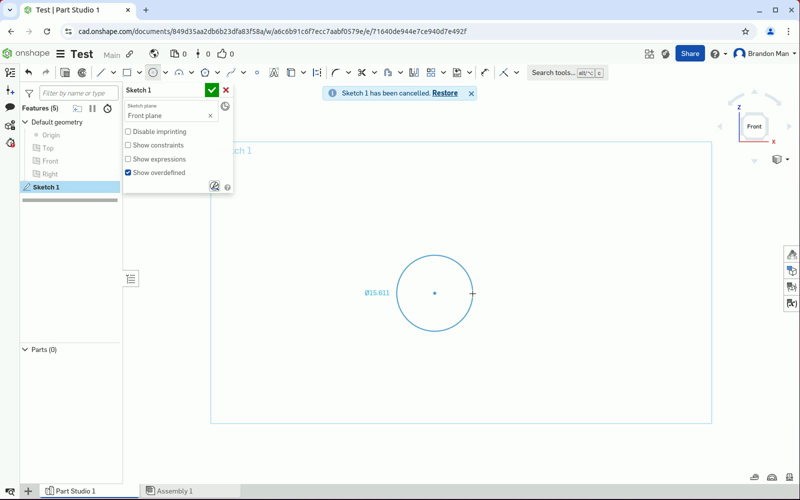
click(472, 293)
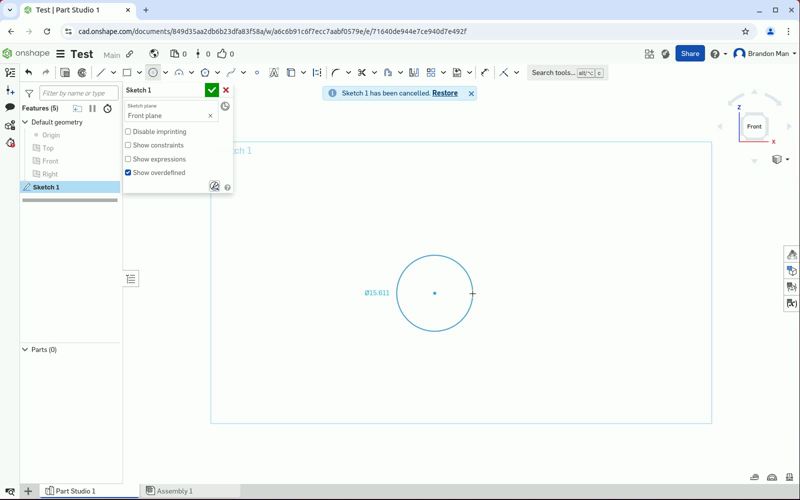
key(esc)
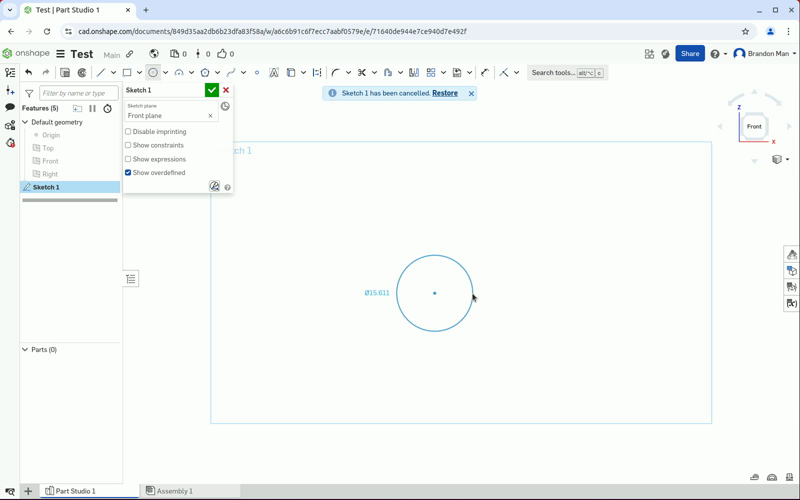
key(c)
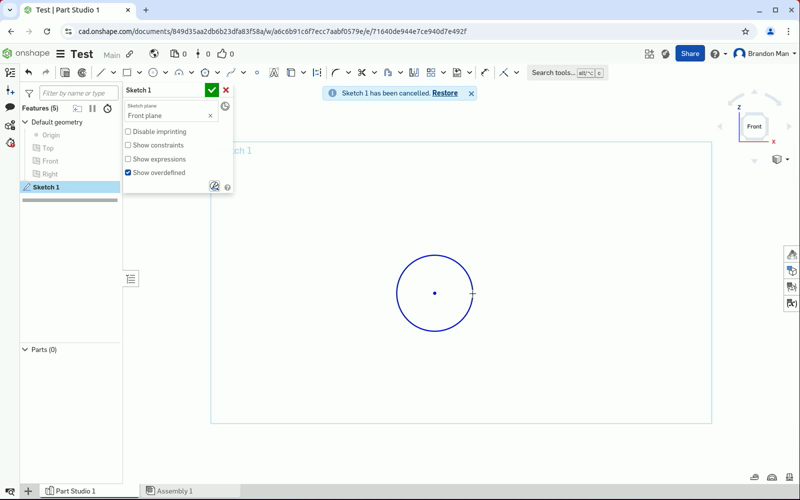
key_down(shift)
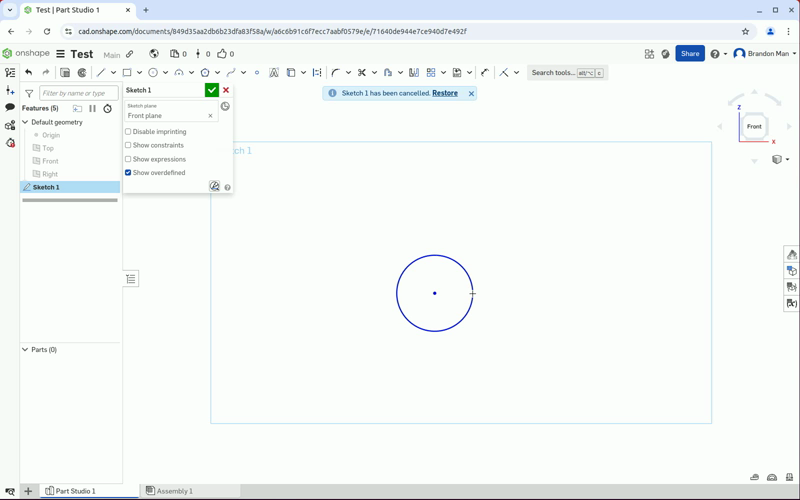
mouse_move(434, 293)
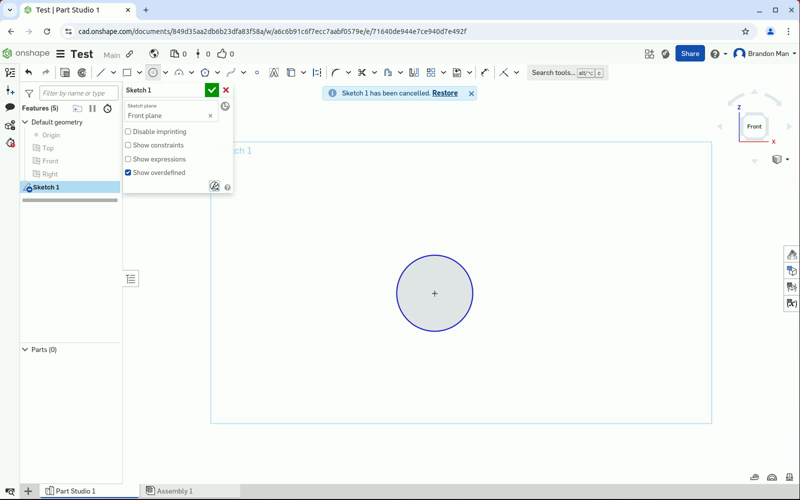
click(434, 293)
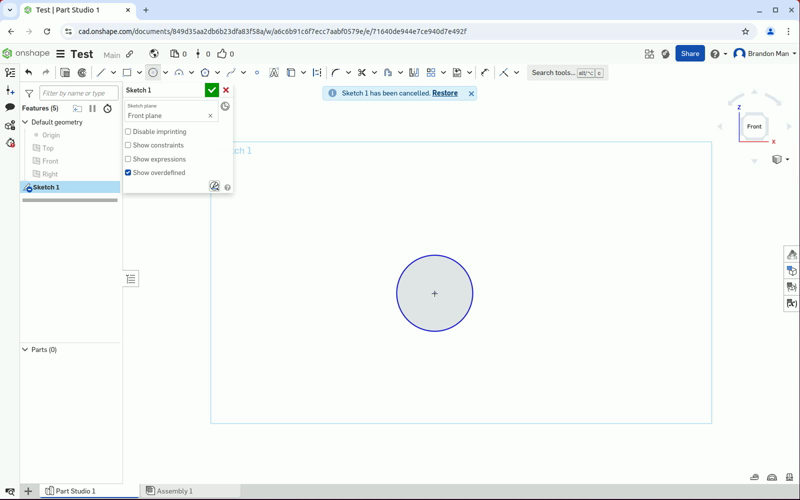
key_up(shift)
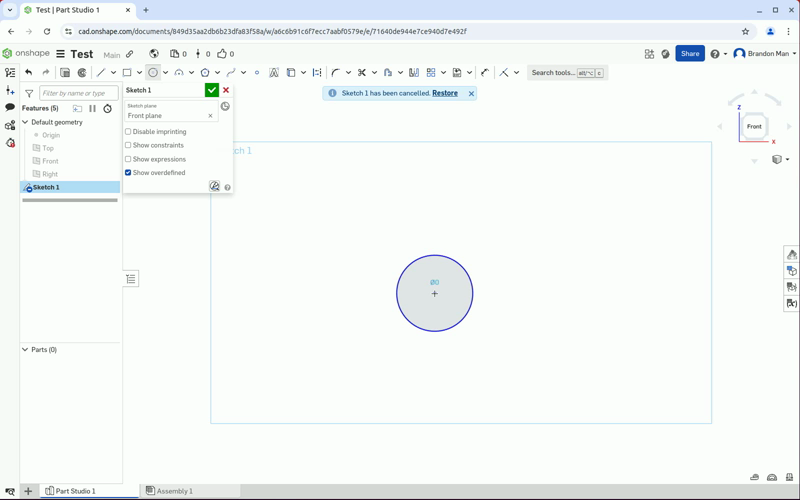
mouse_move(460, 293)
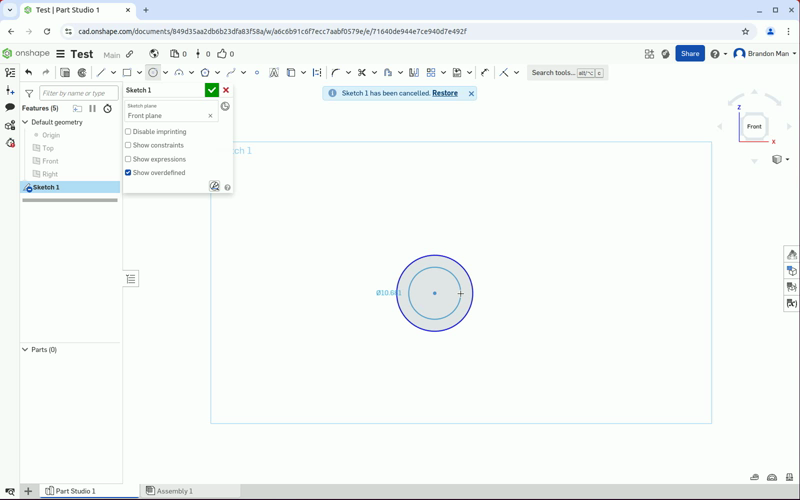
click(460, 293)
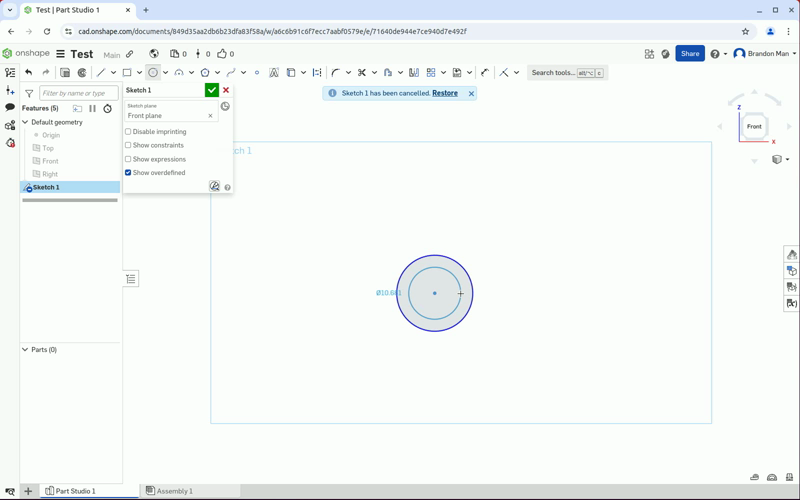
key(esc)
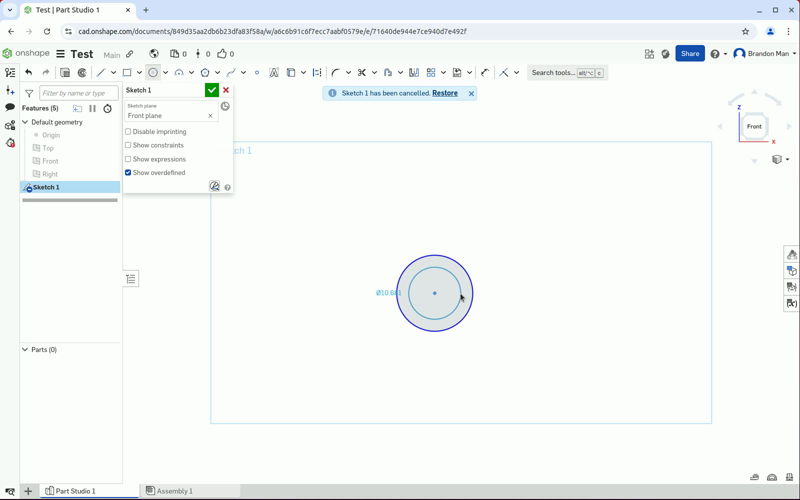
mouse_move(402, 285)
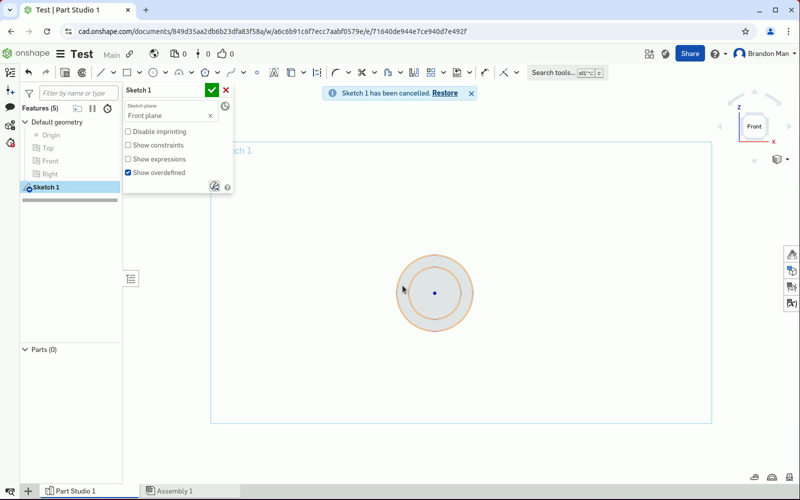
click(402, 285)
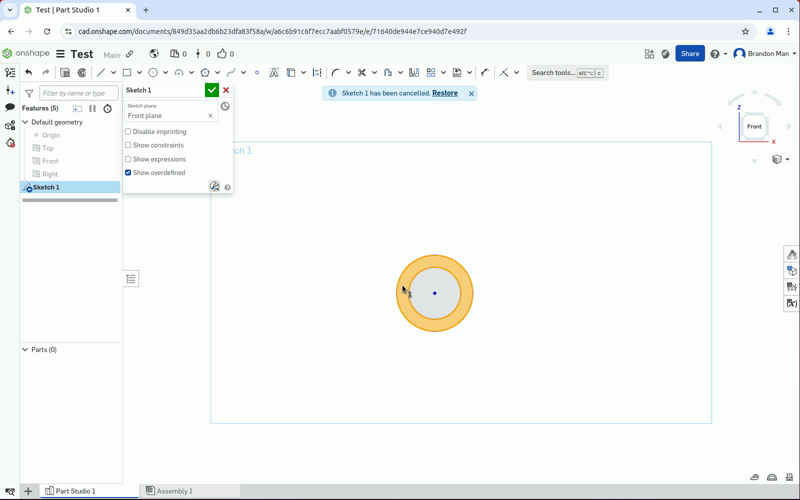
mouse_move(73, 352)
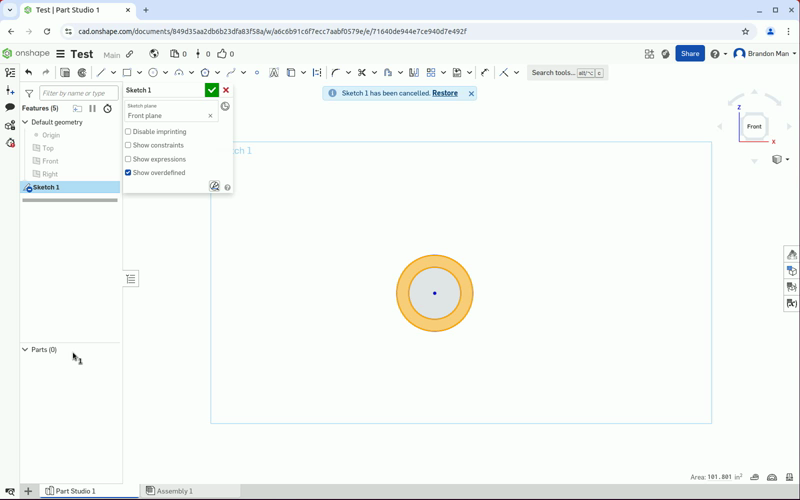
key(shift+y)
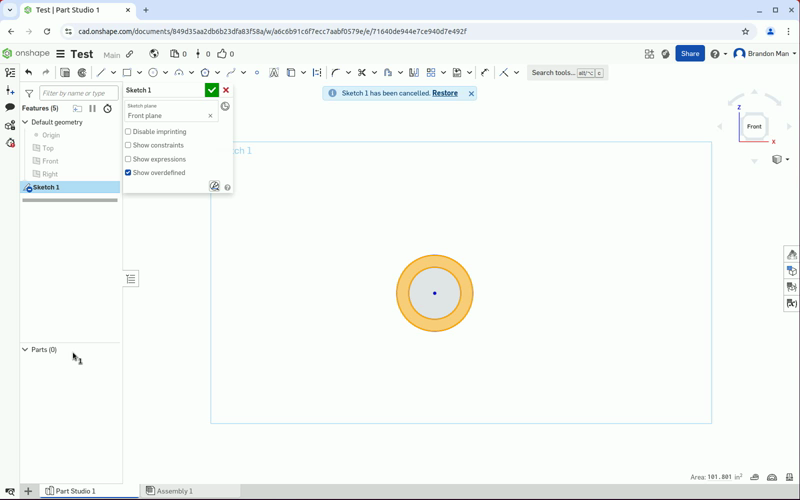
key(shift+e)
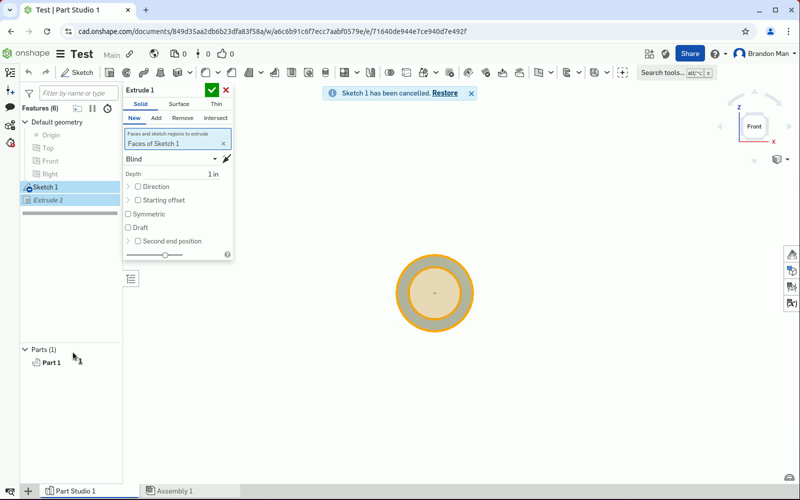
mouse_move(143, 106)
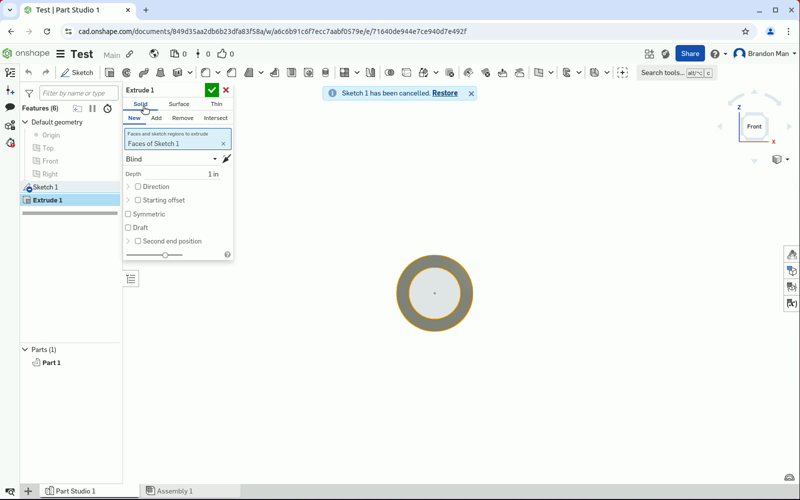
click(143, 106)
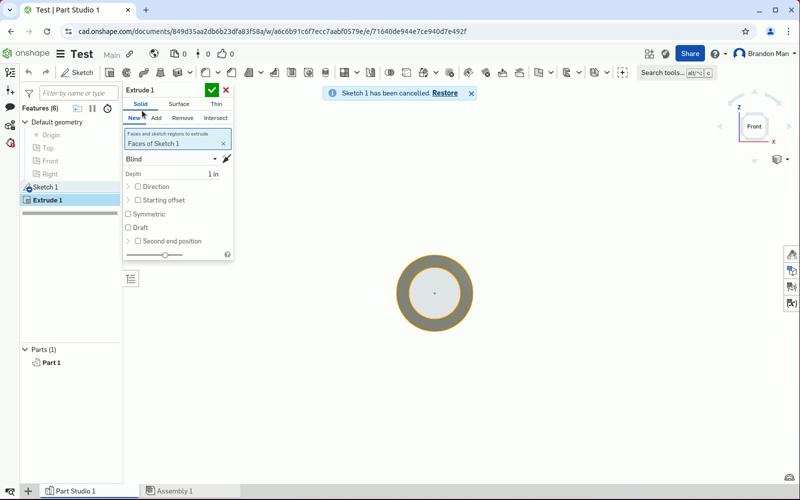
mouse_move(137, 120)
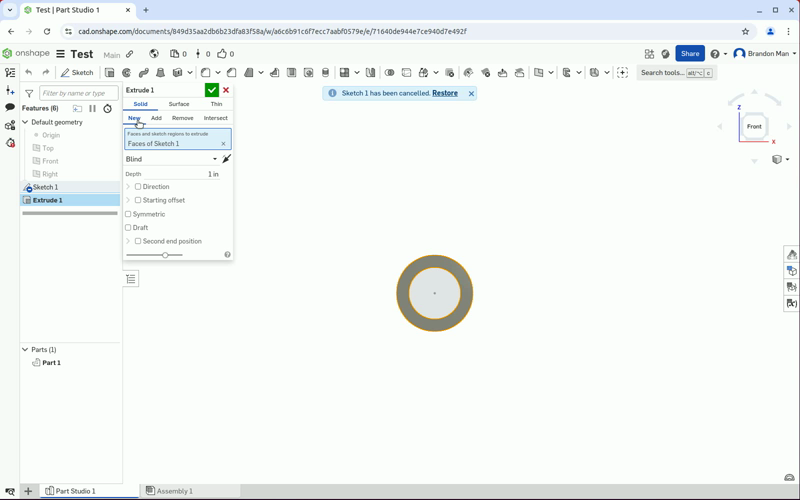
click(137, 120)
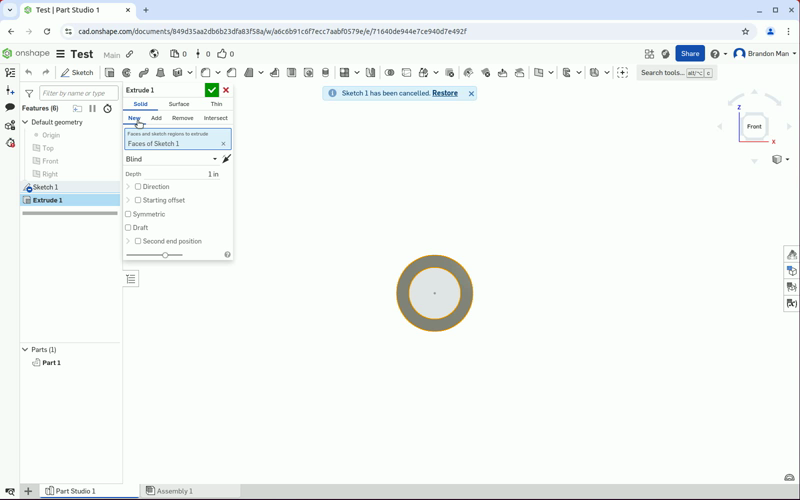
key(tab, 4)
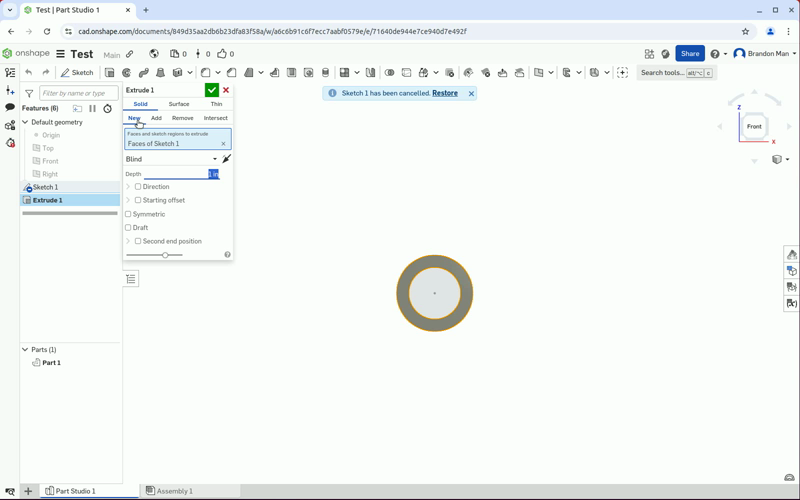
text(12.998)
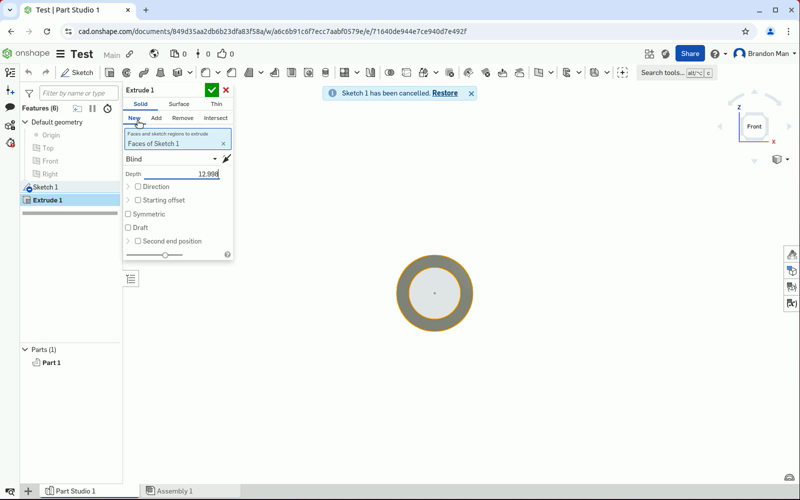
key(enter)
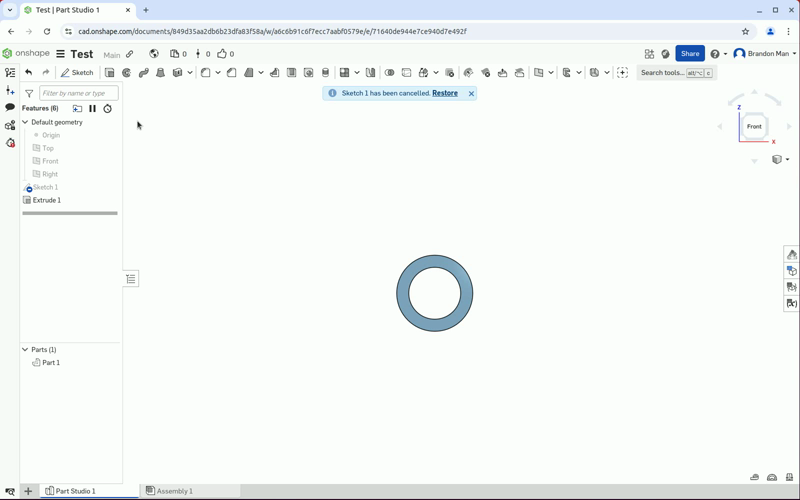
key(shift+h)
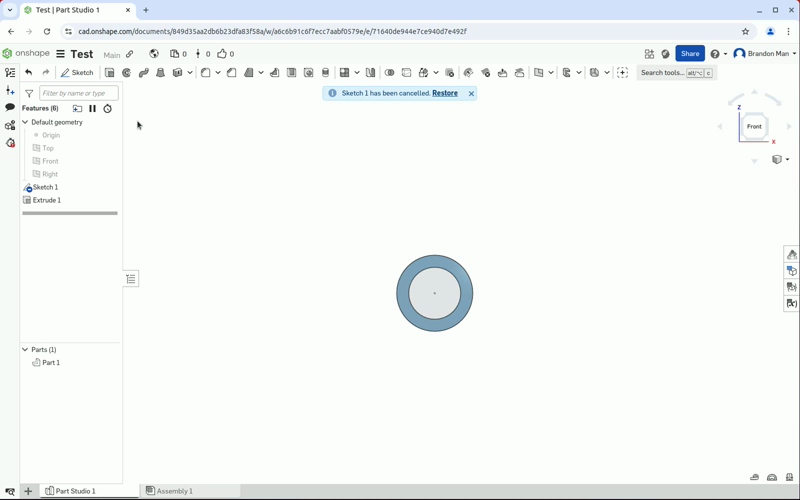
key(shift+h)
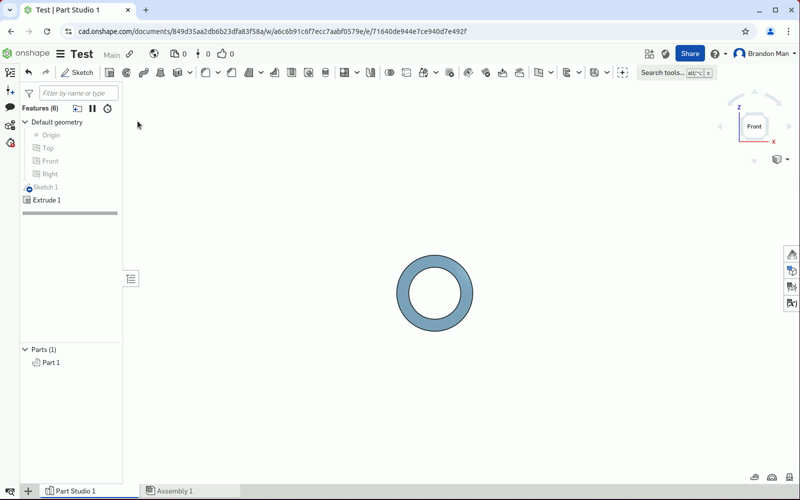
mouse_move(73, 189)
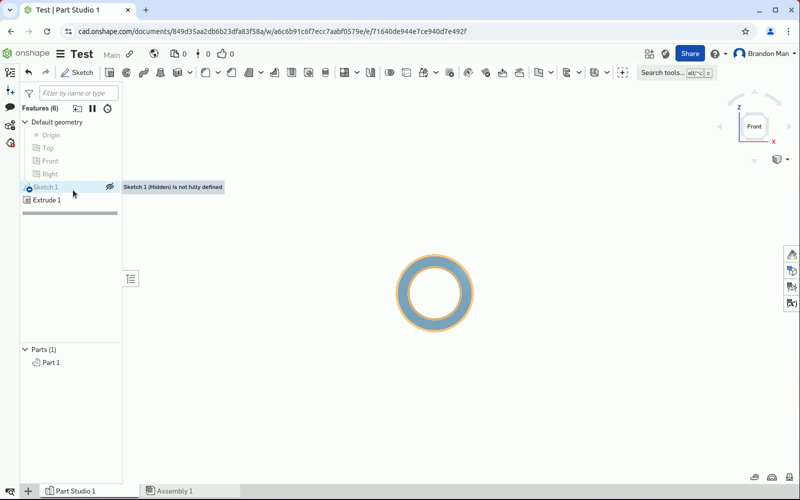
click(73, 189)
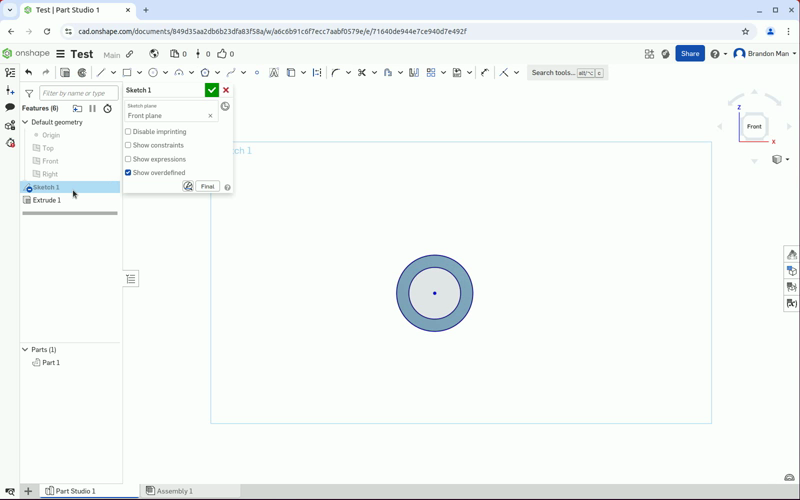
mouse_move(229, 92)
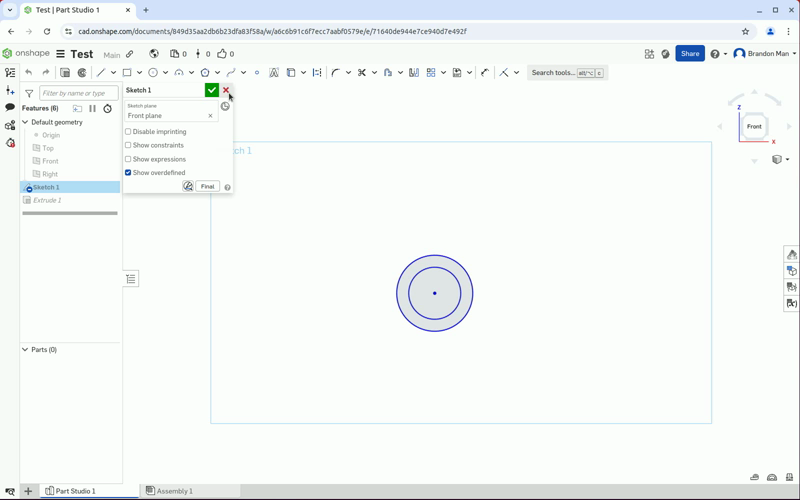
click(229, 92)
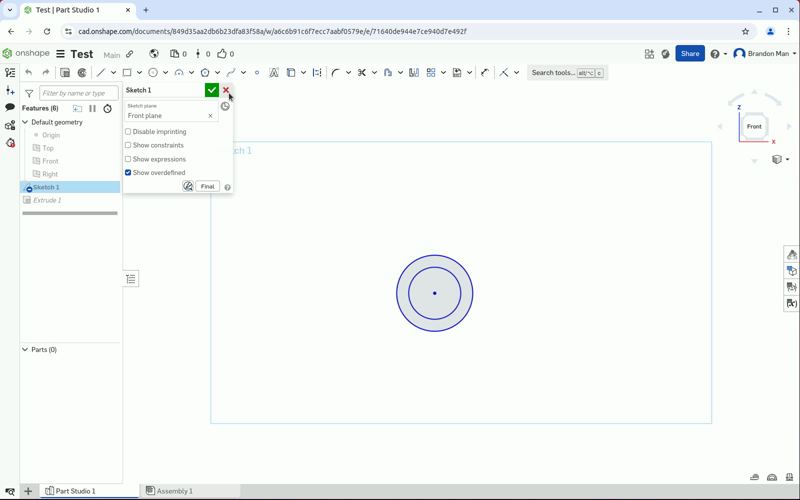
key(shift+s)
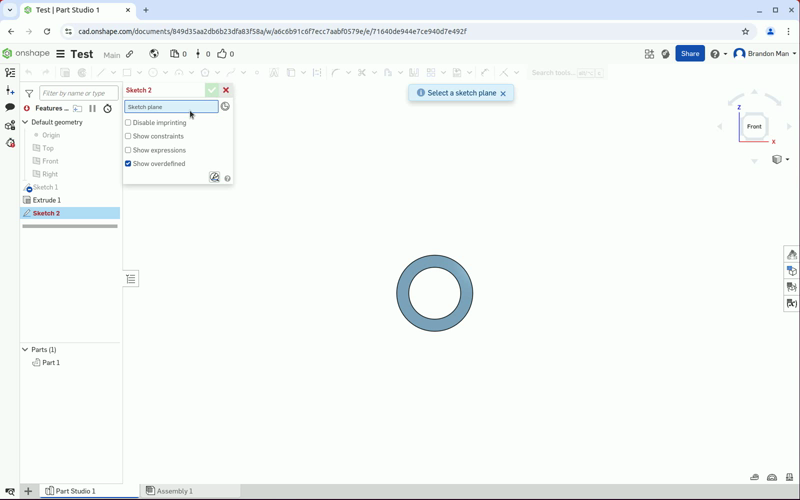
mouse_move(73, 163)
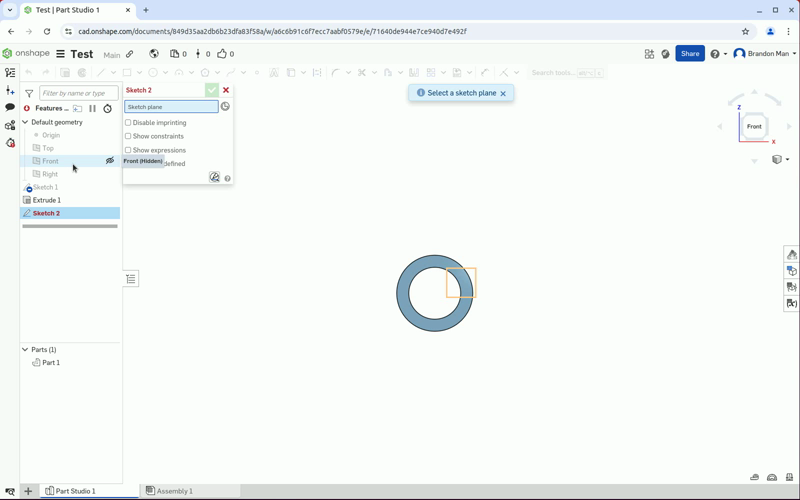
click(73, 163)
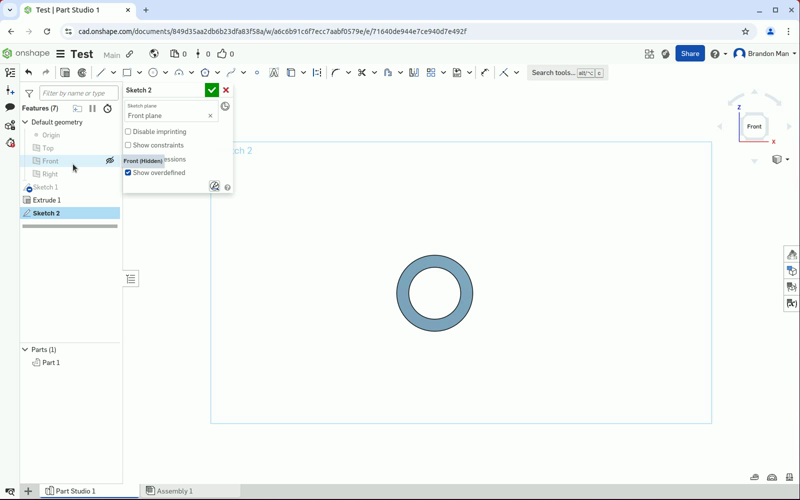
mouse_move(73, 352)
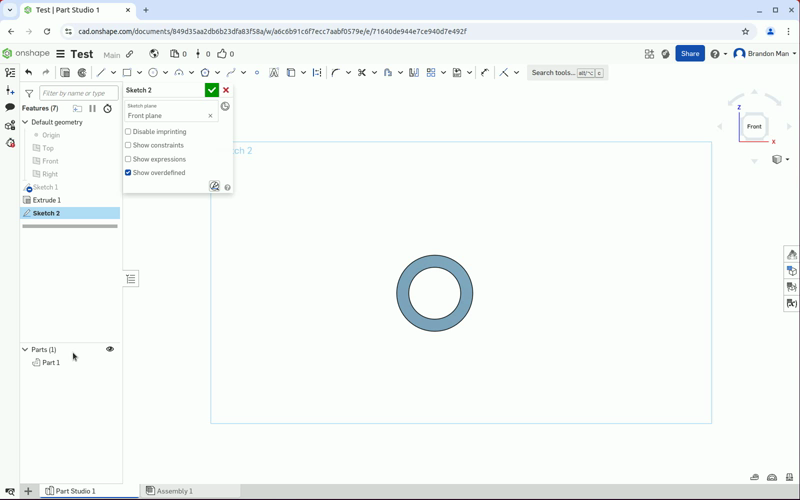
key(y)
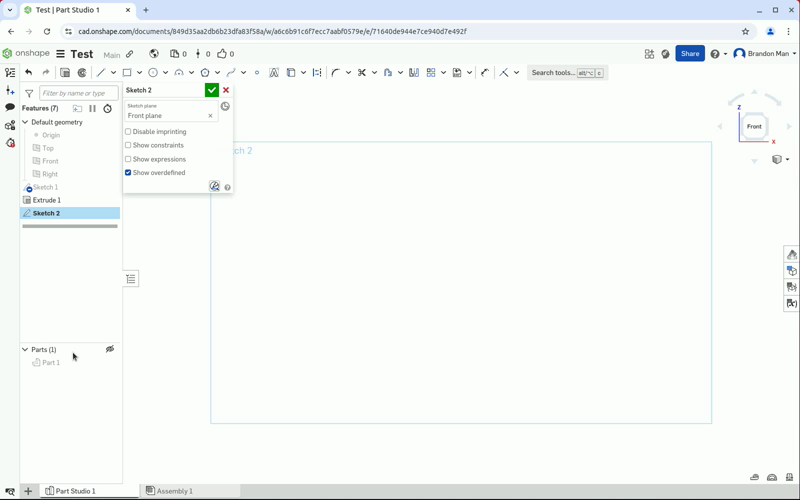
key(l)
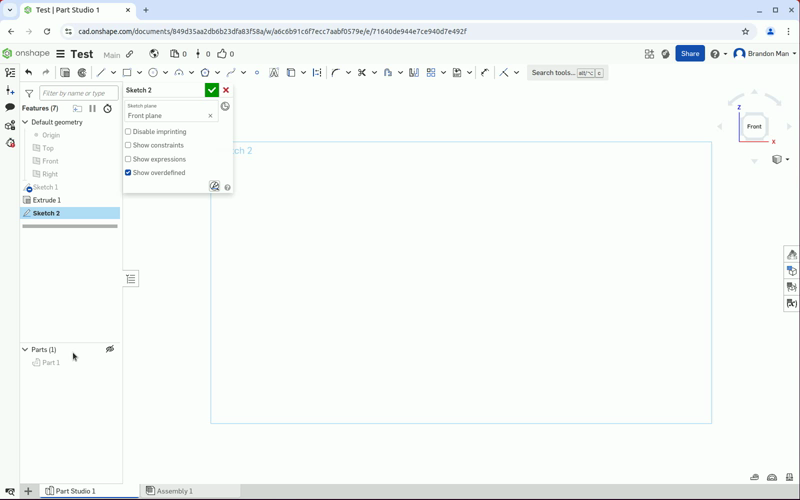
key_down(shift)
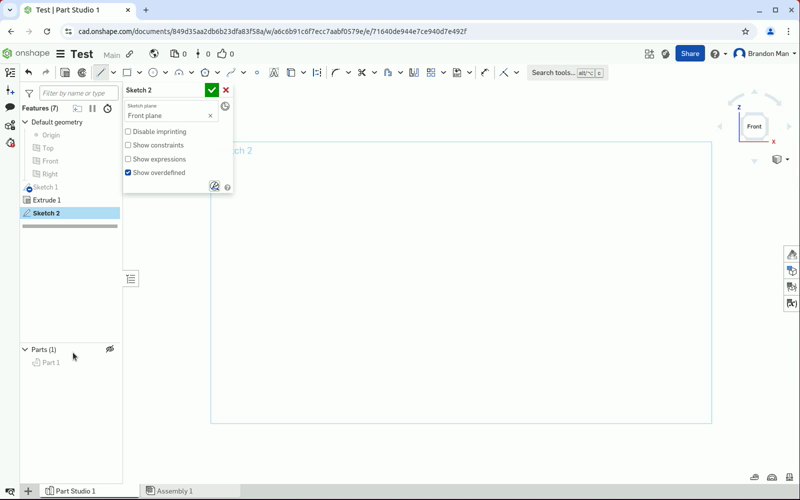
mouse_move(359, 395)
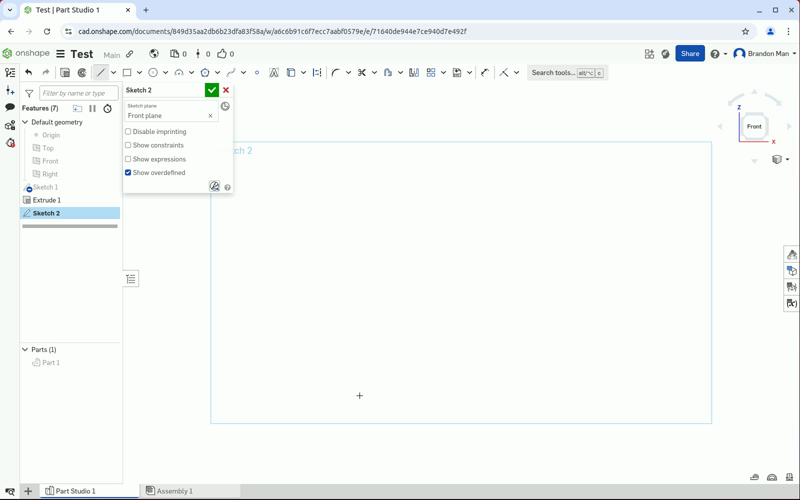
click(359, 395)
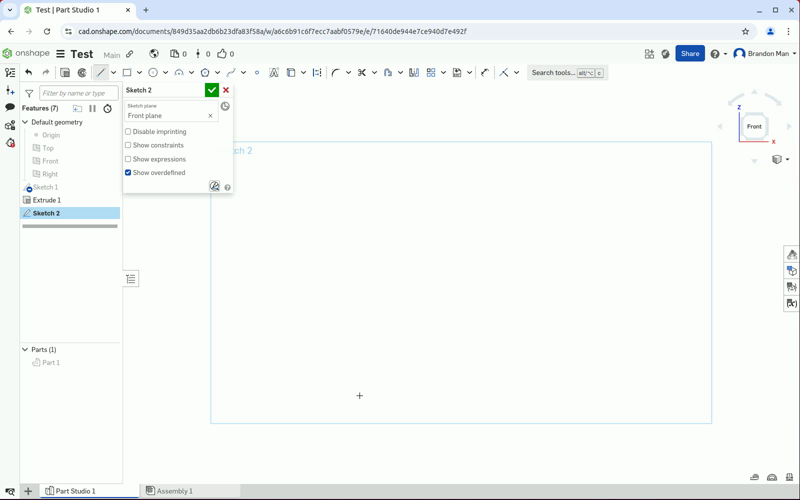
key_up(shift)
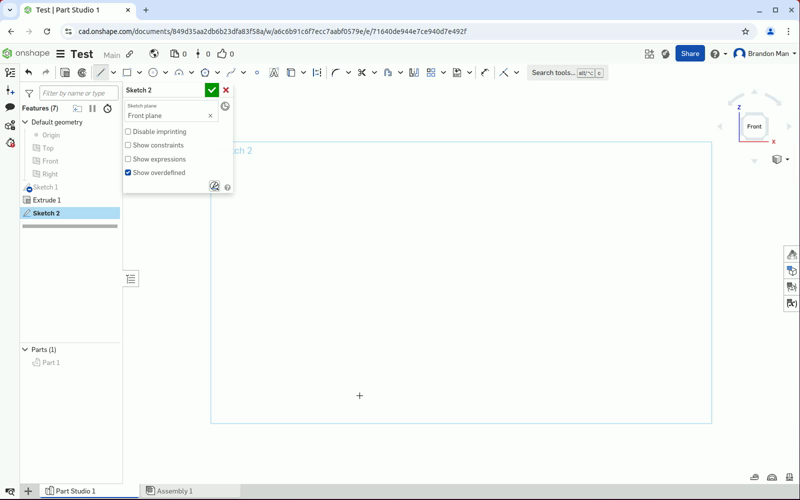
key_down(shift)
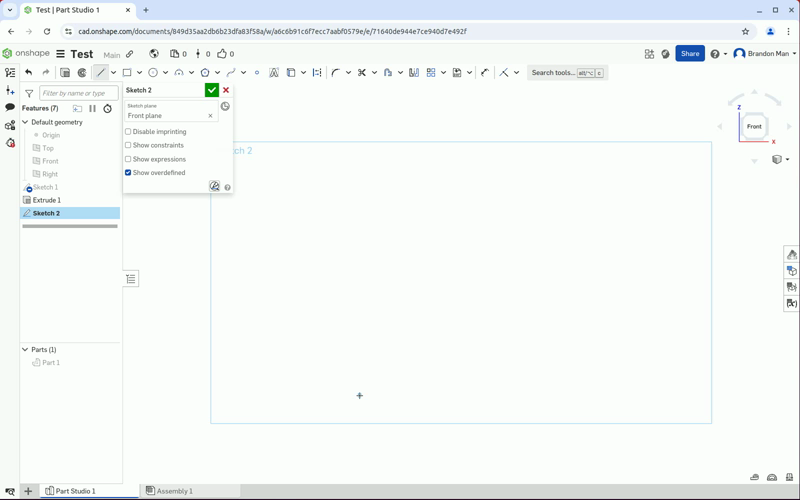
mouse_move(389, 395)
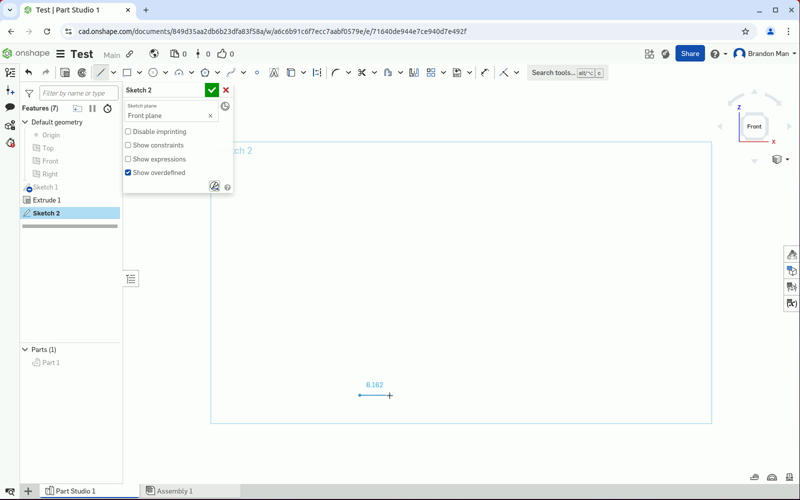
mouse_move(417, 395)
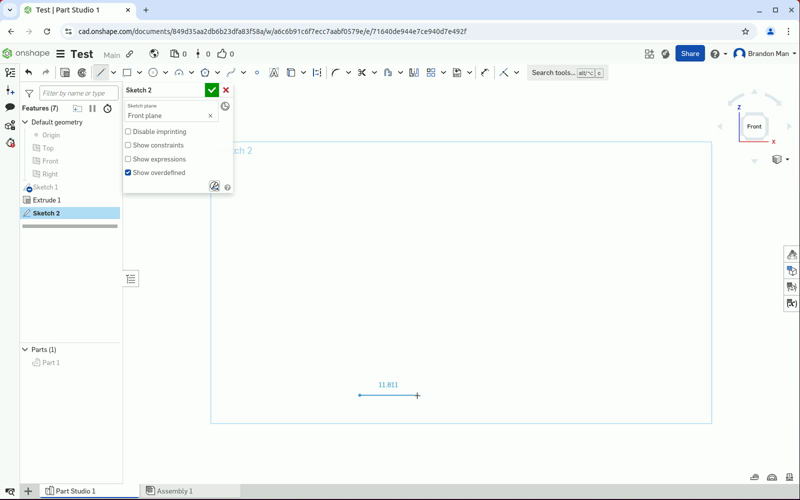
click(417, 395)
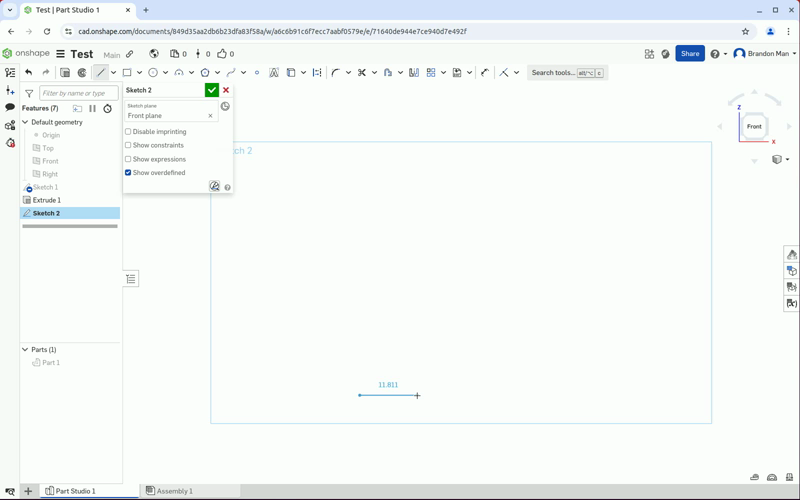
key_up(shift)
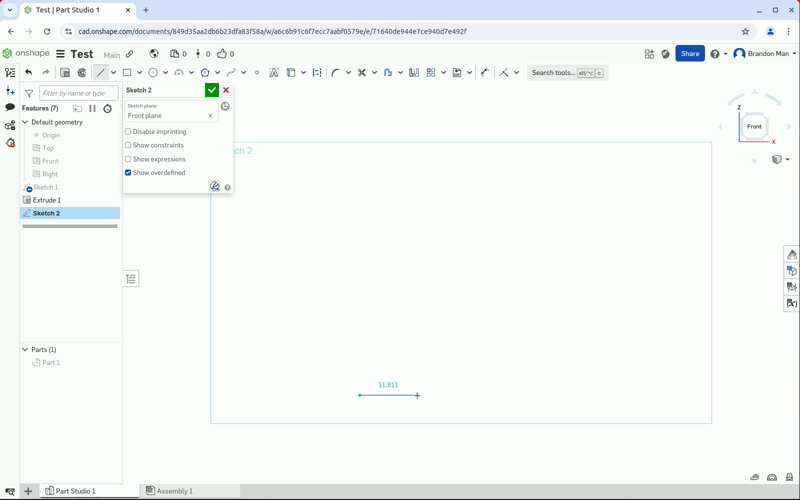
key_down(shift)
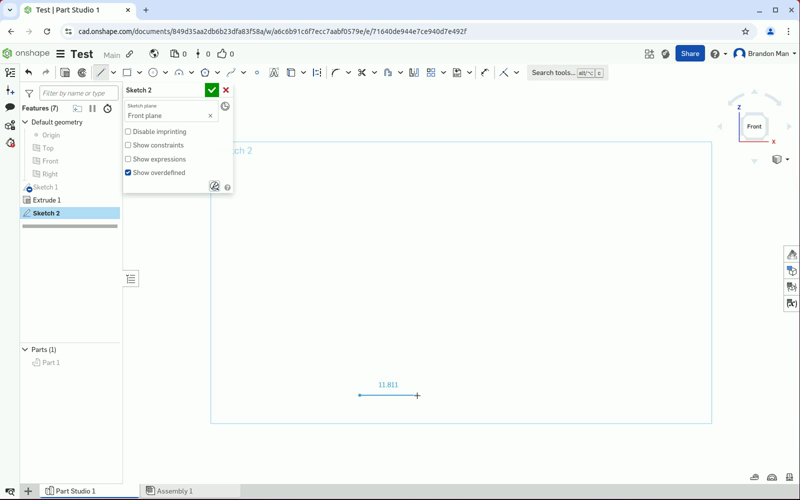
mouse_move(417, 327)
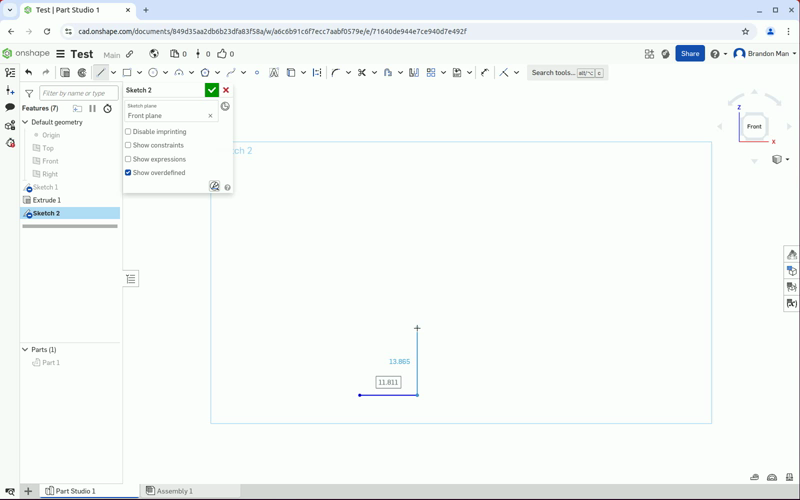
click(417, 327)
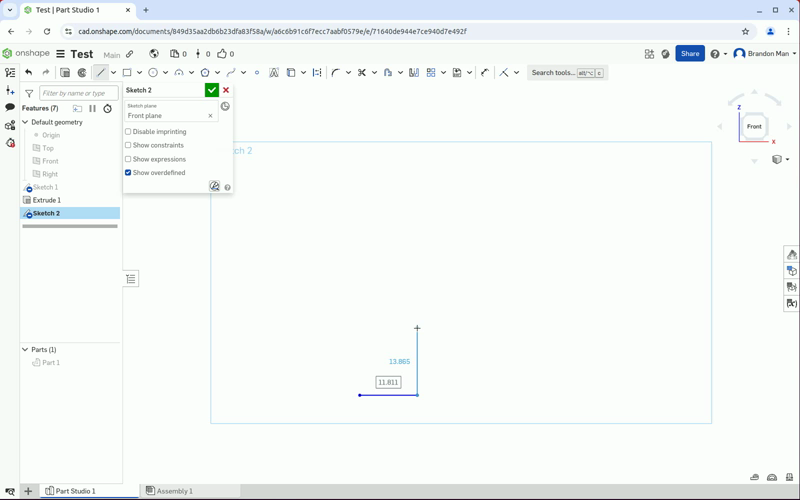
key_up(shift)
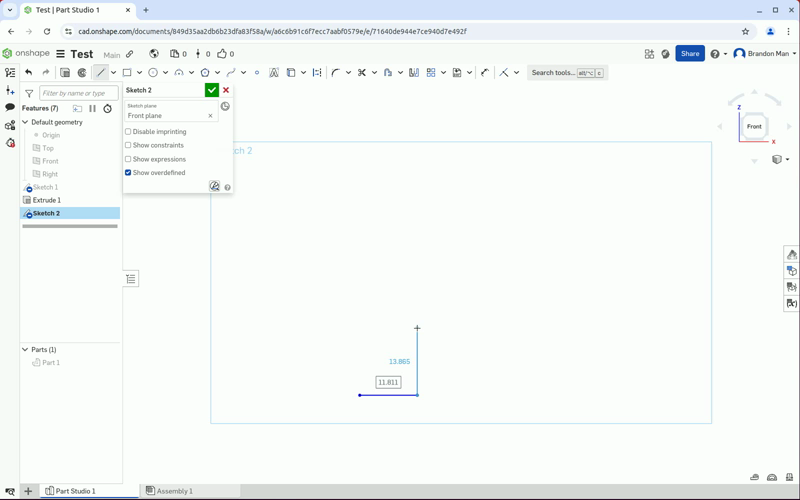
key(esc)
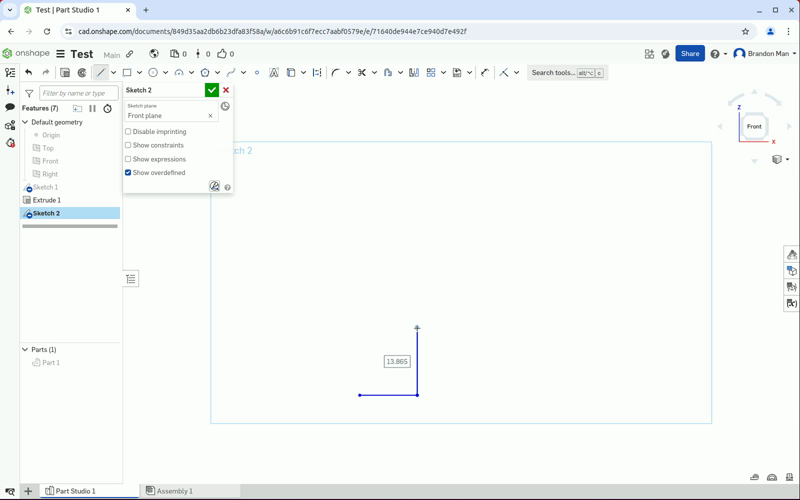
key(a)
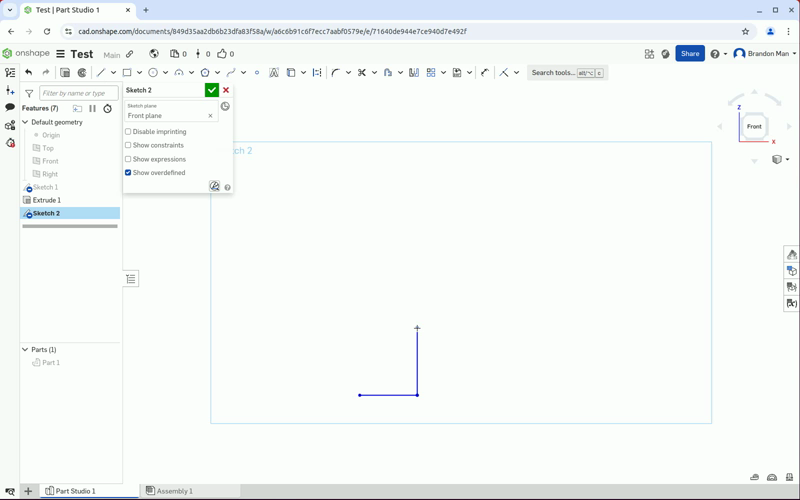
mouse_move(417, 327)
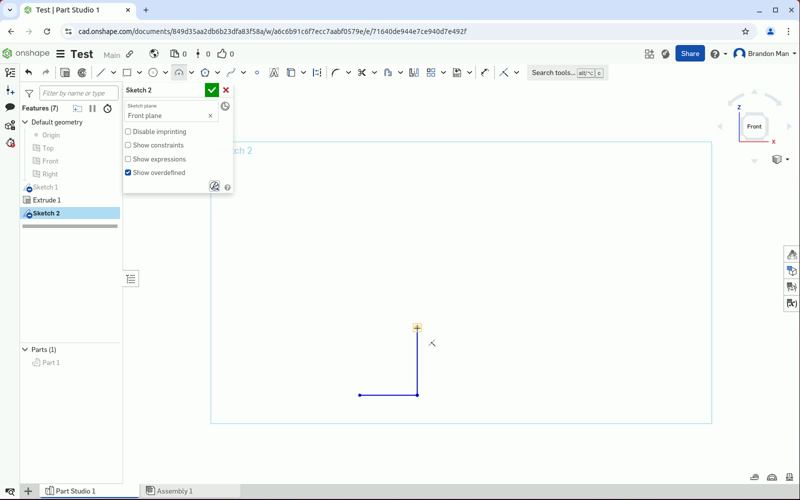
click(417, 327)
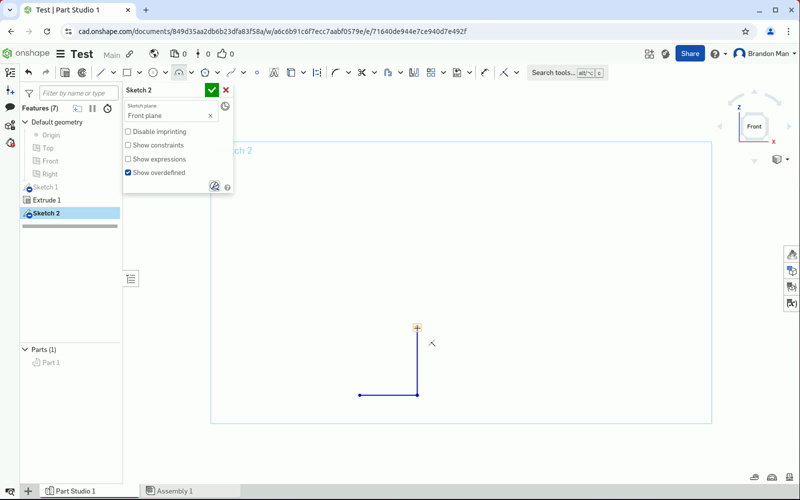
key_down(shift)
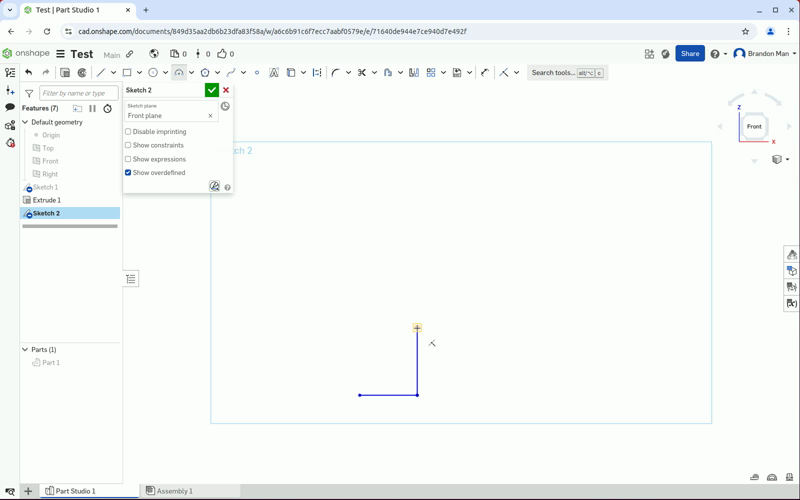
mouse_move(397, 288)
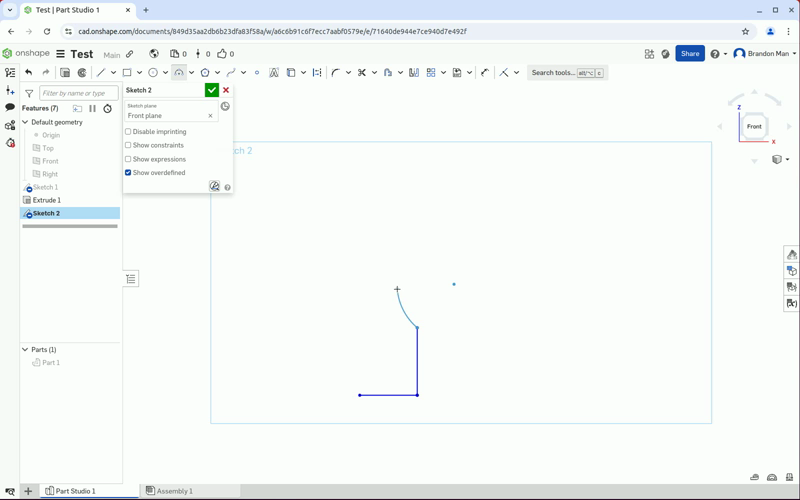
click(397, 288)
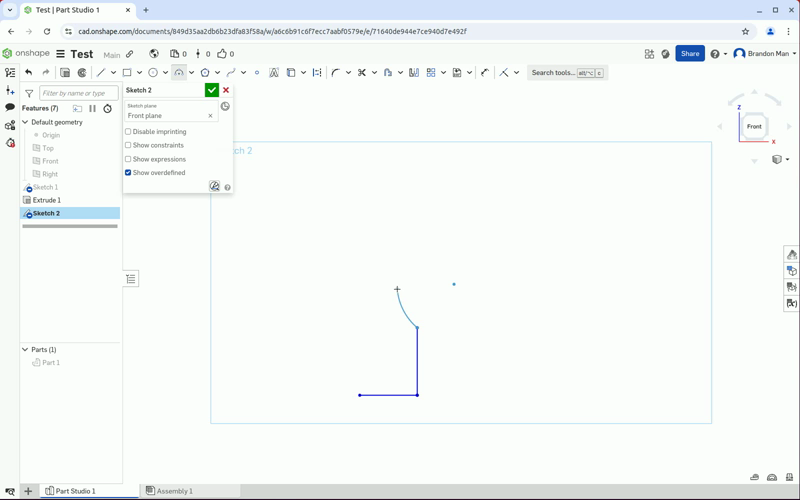
mouse_move(400, 311)
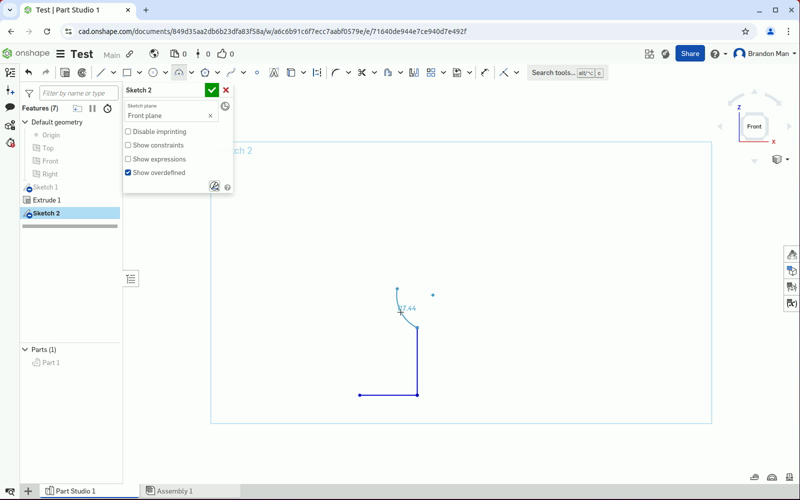
click(400, 311)
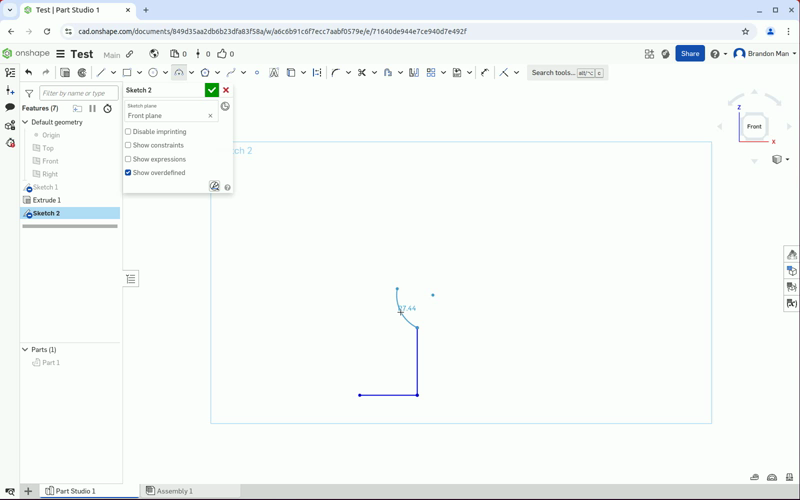
key_up(shift)
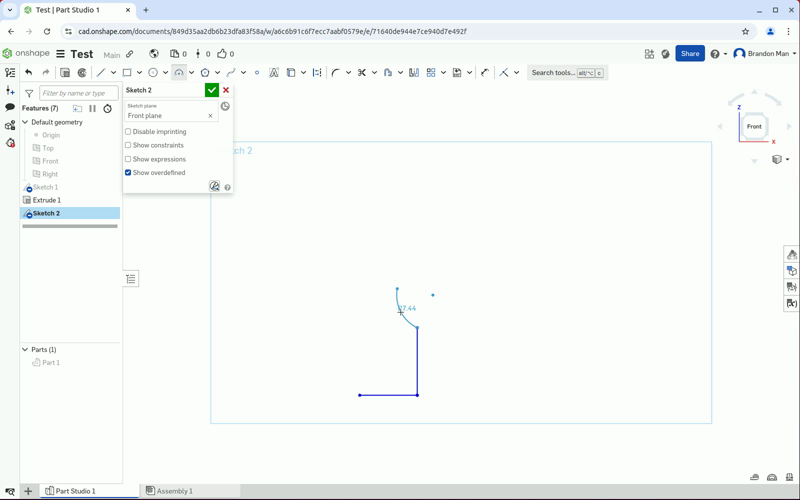
key(esc)
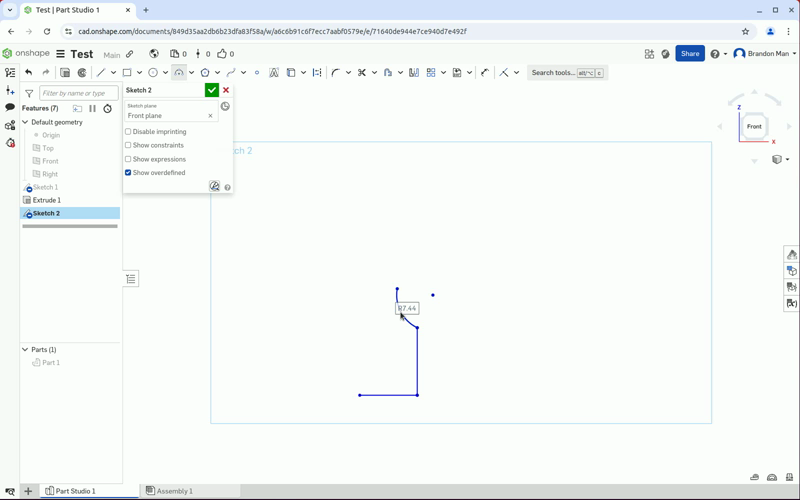
key(l)
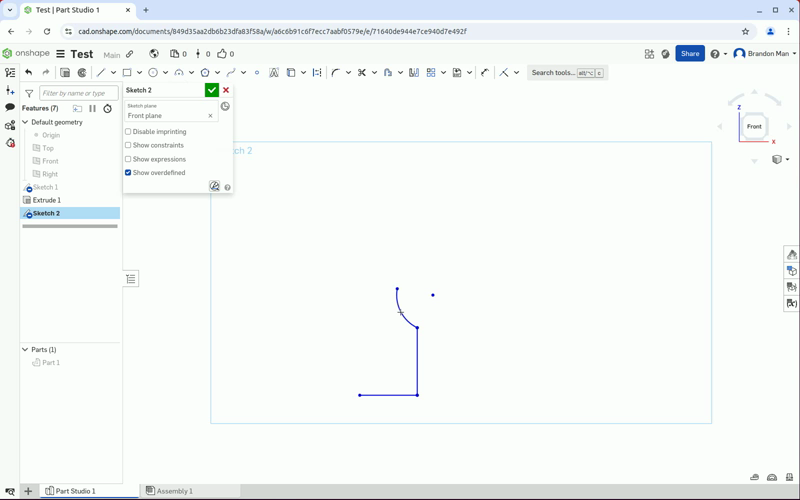
mouse_move(397, 288)
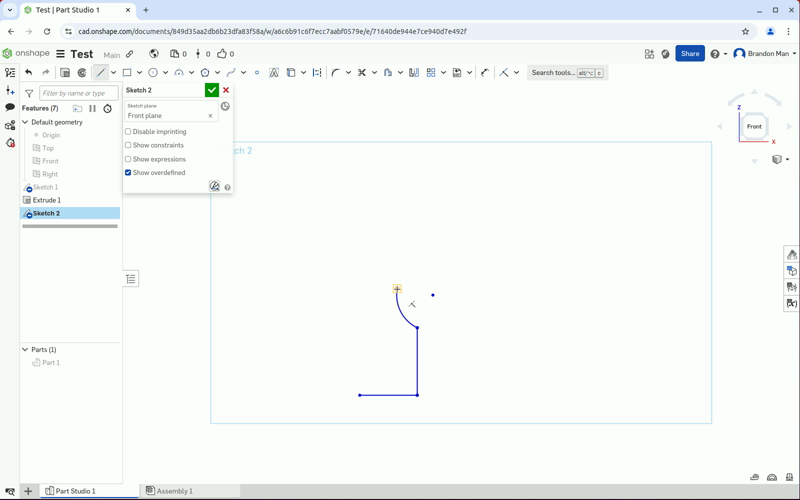
click(397, 288)
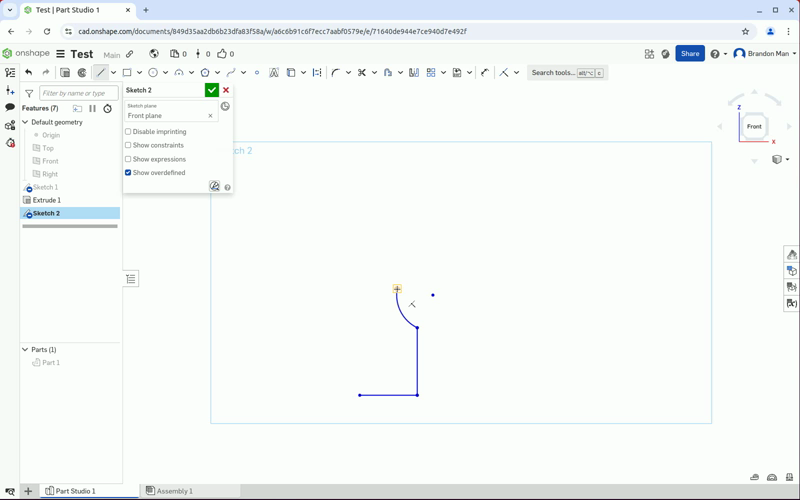
key_down(shift)
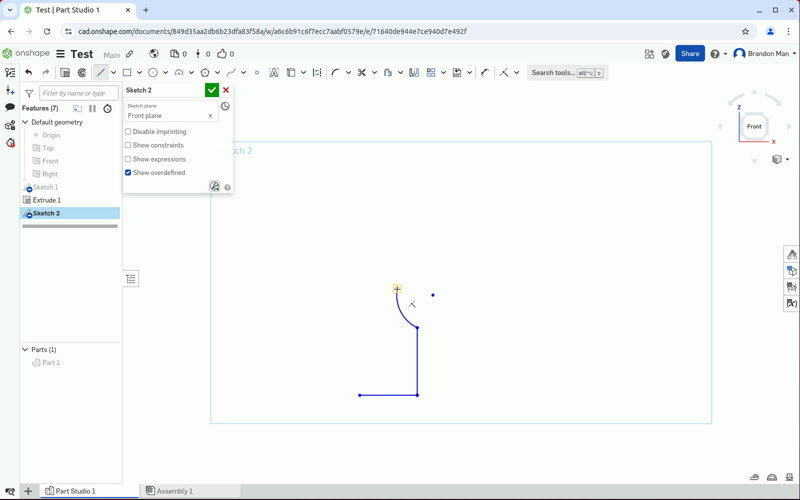
mouse_move(359, 395)
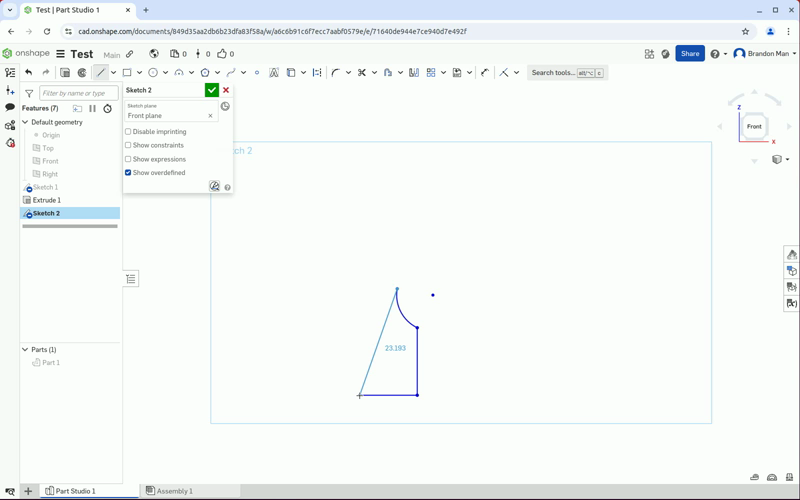
key_up(shift)
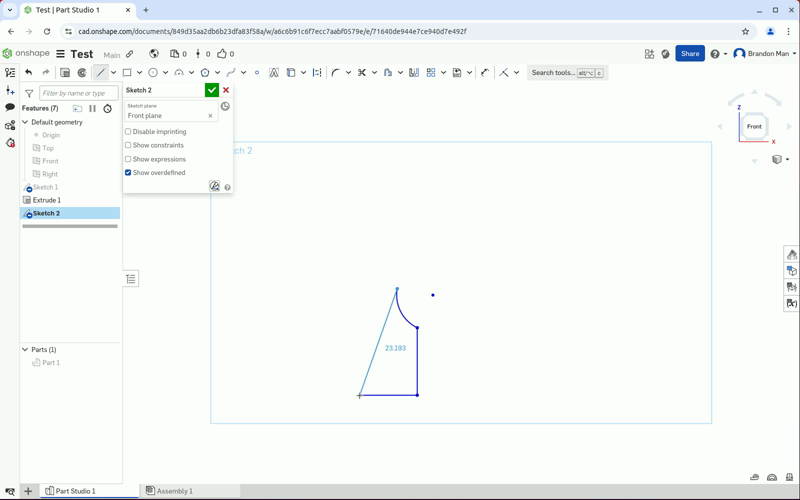
click(359, 395)
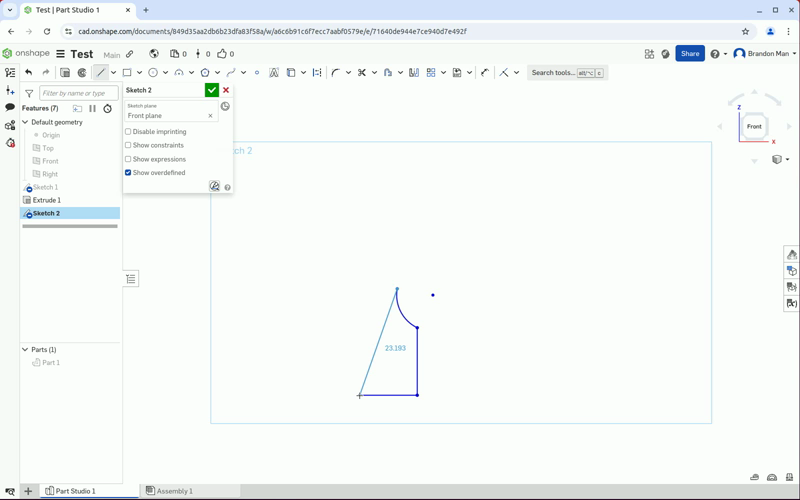
key(esc)
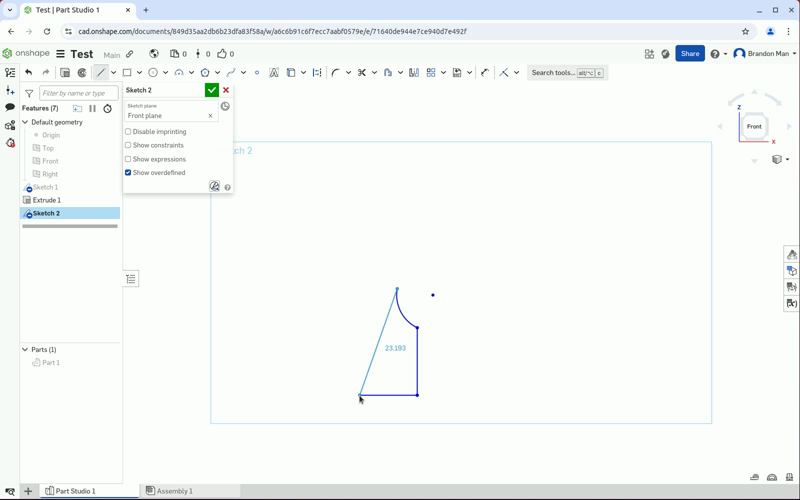
mouse_move(389, 391)
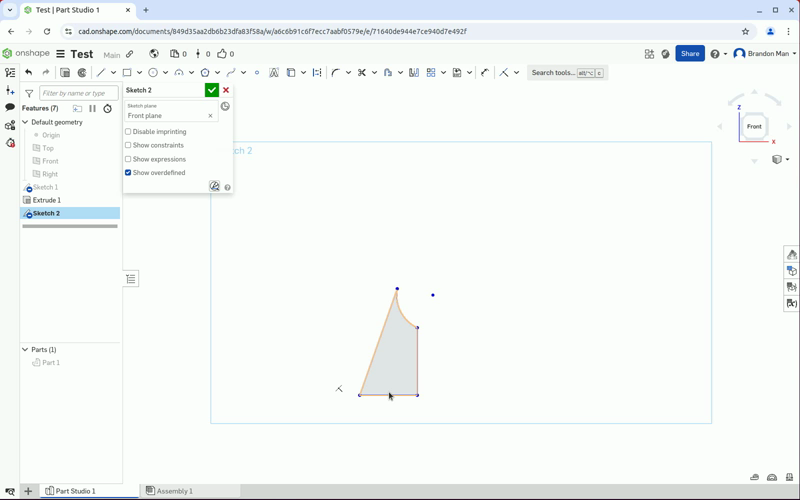
click(389, 391)
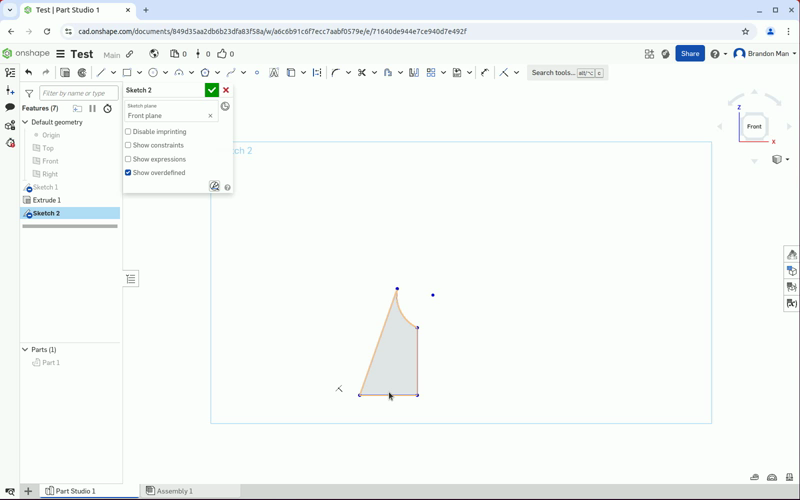
mouse_move(73, 352)
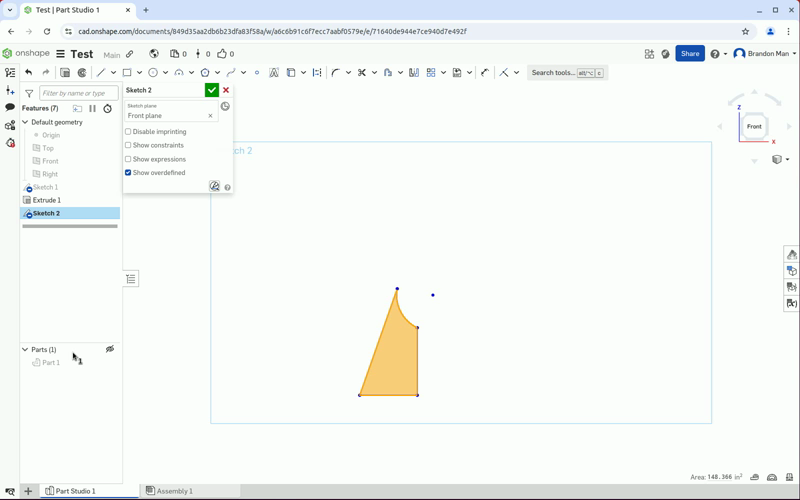
key(shift+y)
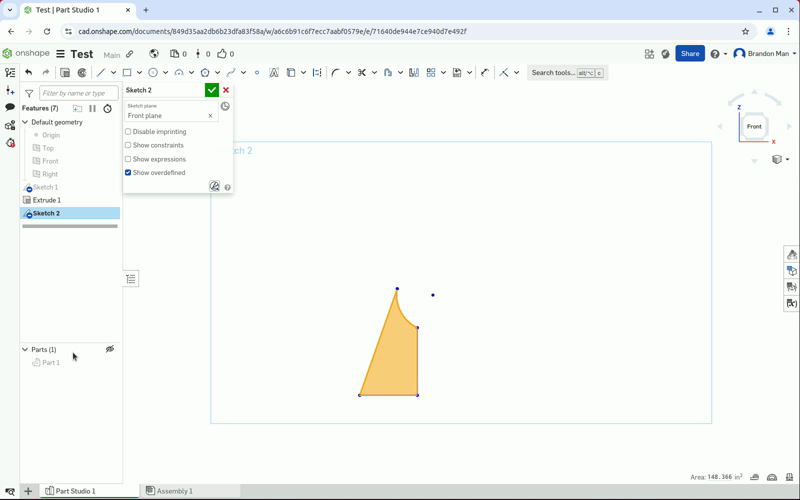
key(shift+e)
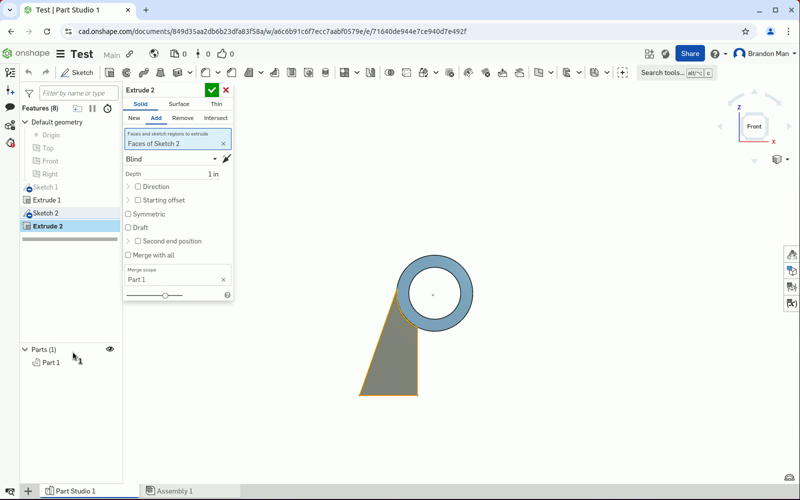
mouse_move(143, 106)
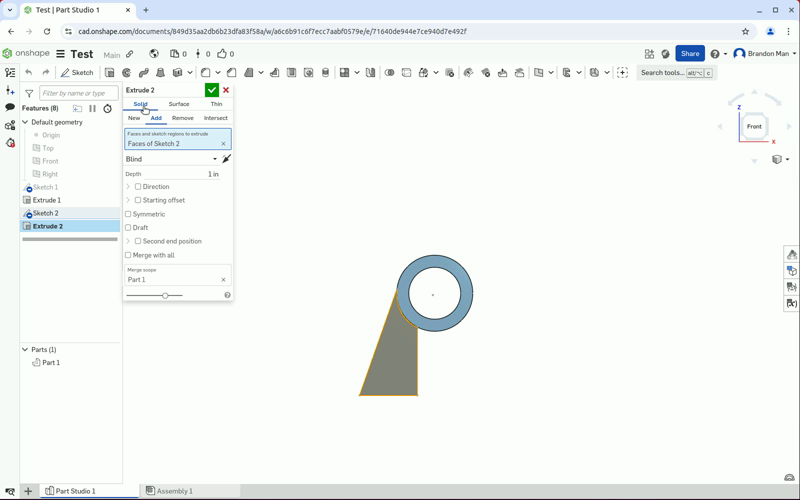
click(143, 106)
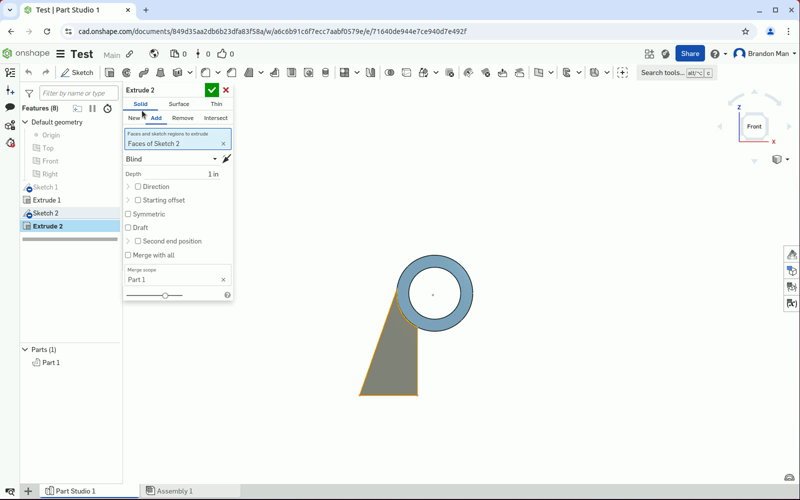
mouse_move(137, 120)
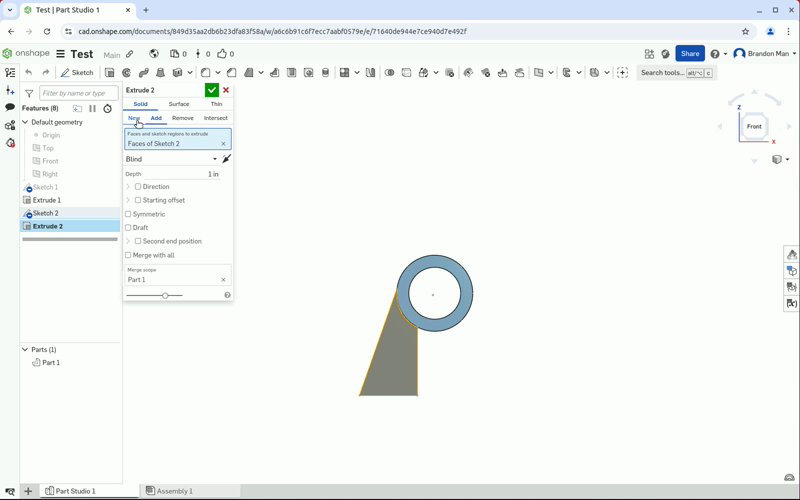
click(137, 120)
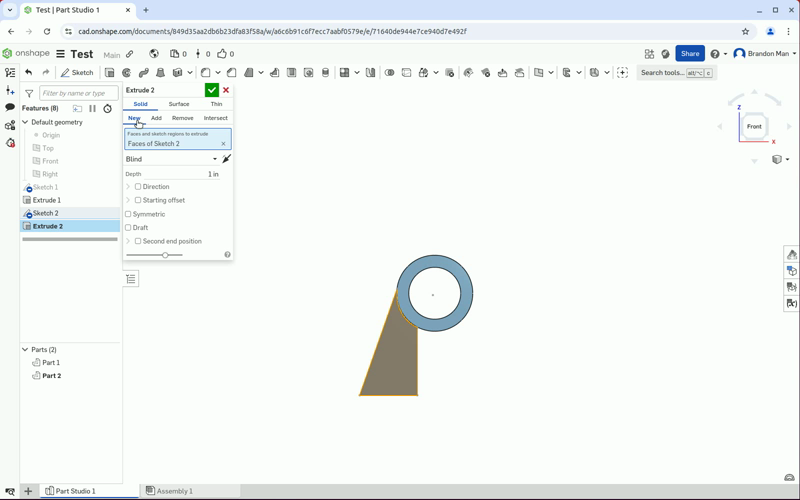
key(tab, 4)
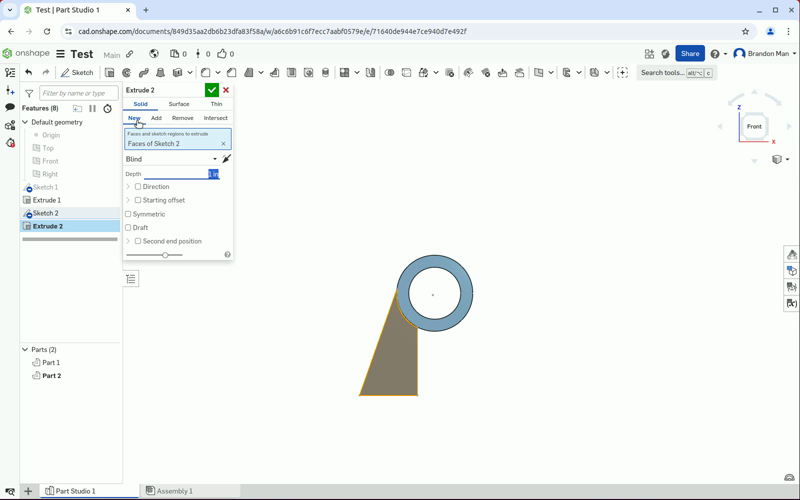
text(10.591)
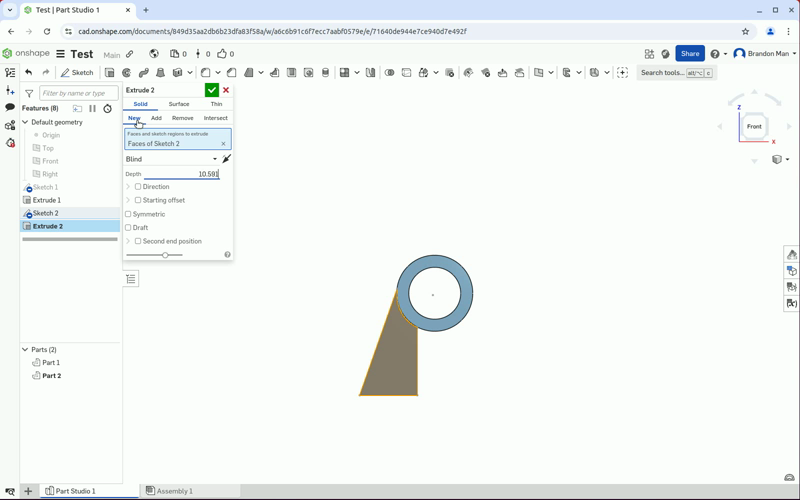
key(enter)
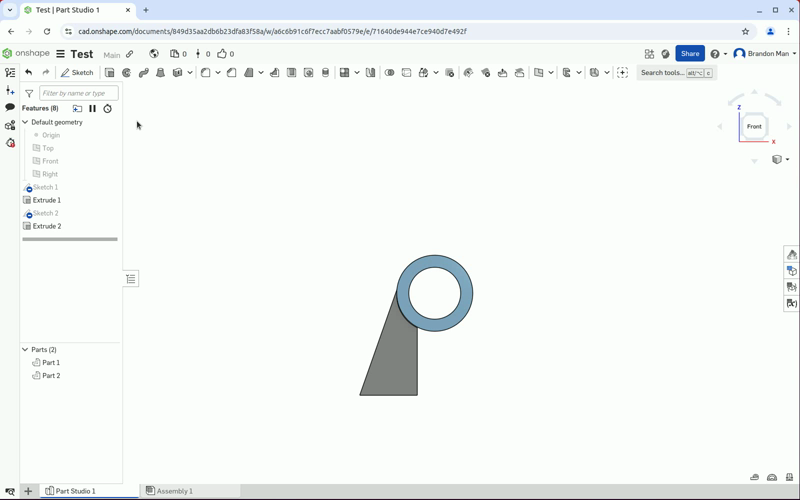
key(shift+h)
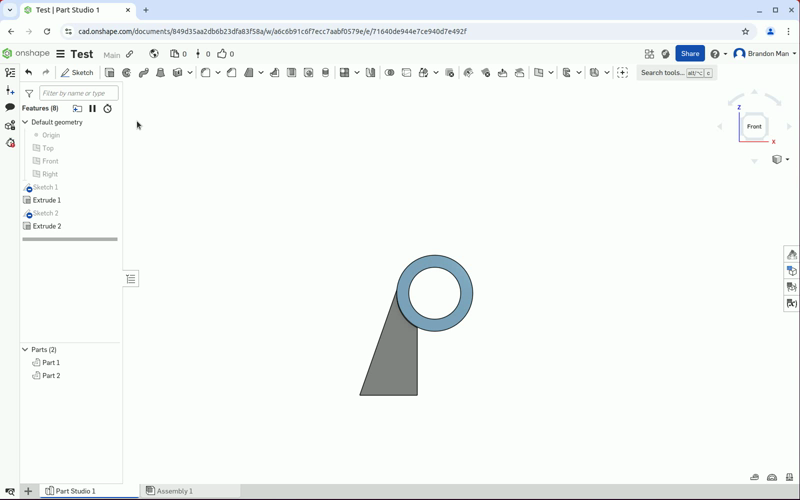
key(shift+h)
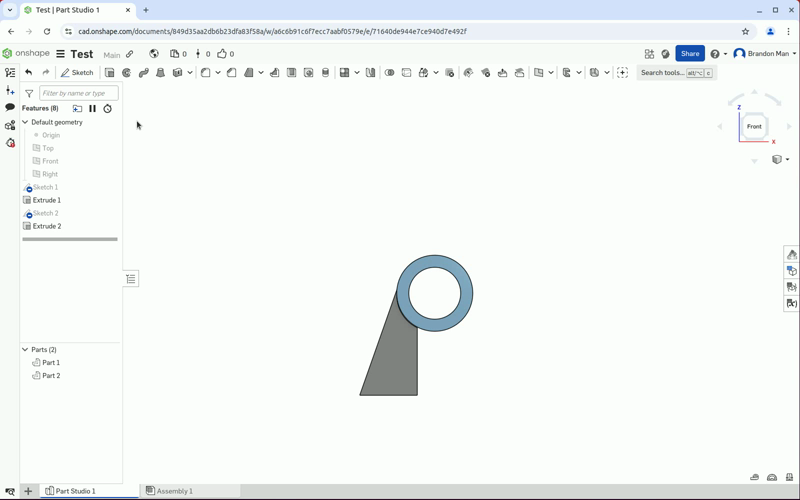
mouse_move(73, 189)
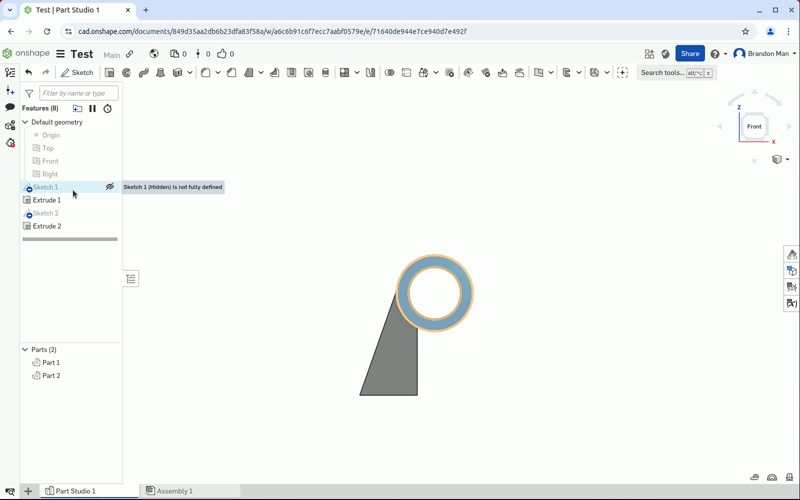
click(73, 189)
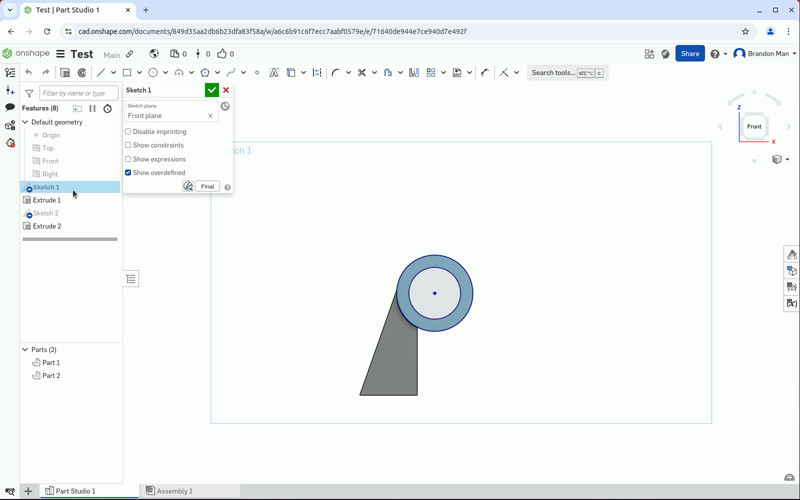
mouse_move(229, 92)
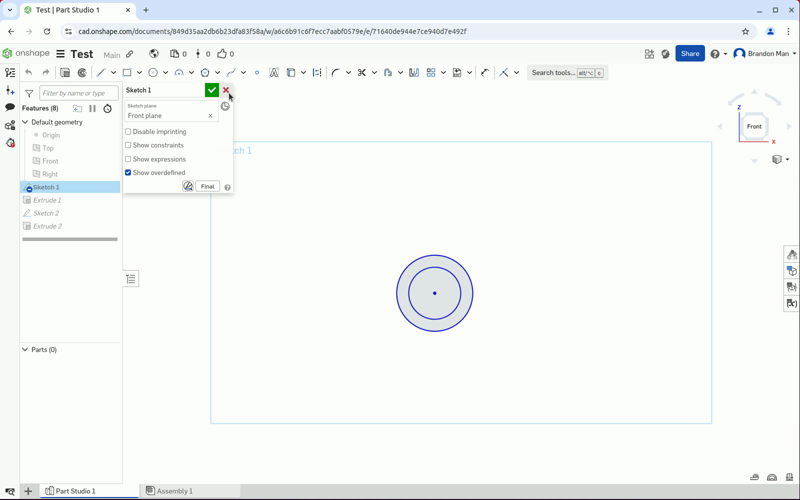
click(229, 92)
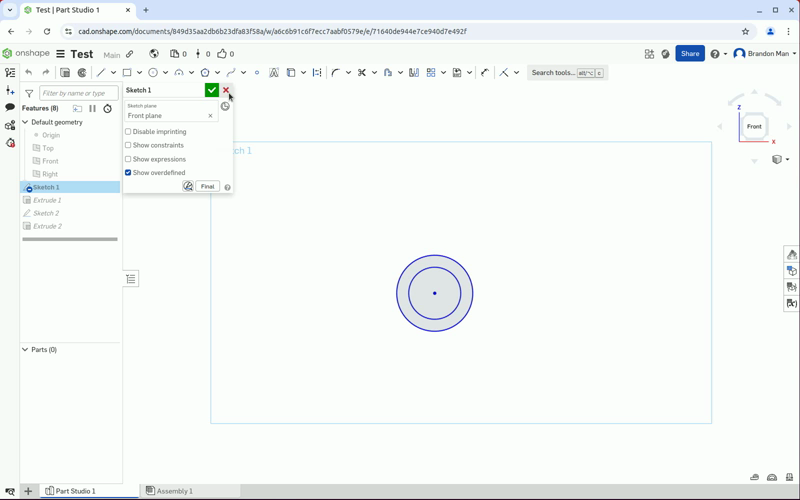
key(shift+s)
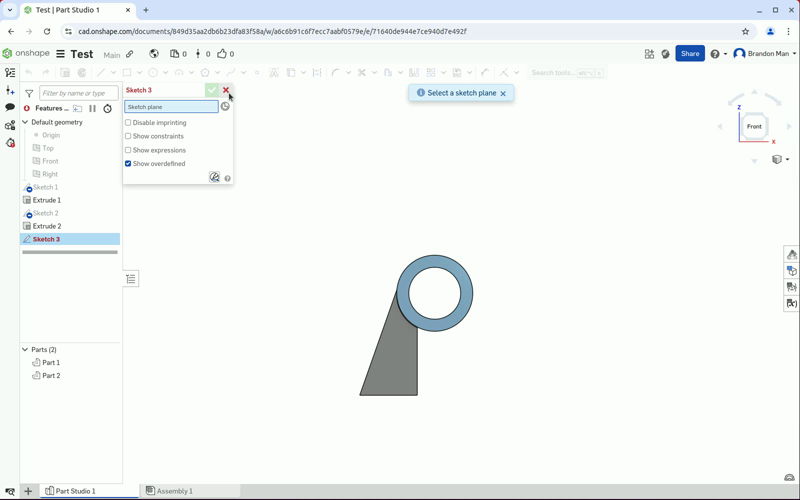
mouse_move(73, 163)
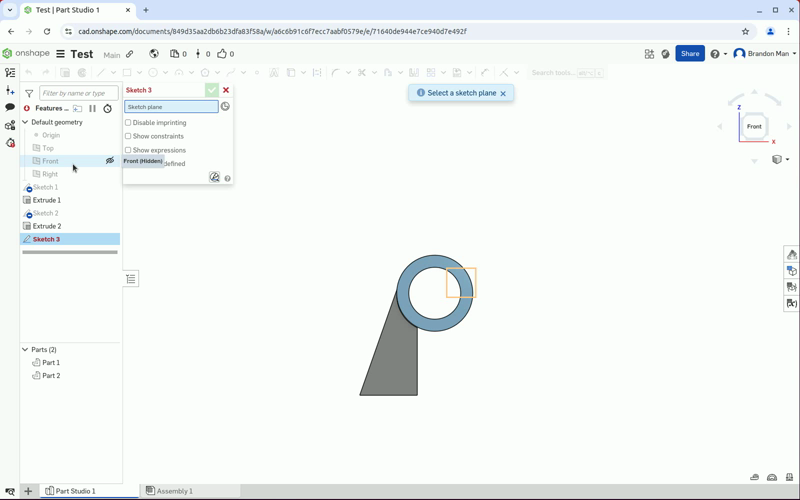
click(73, 163)
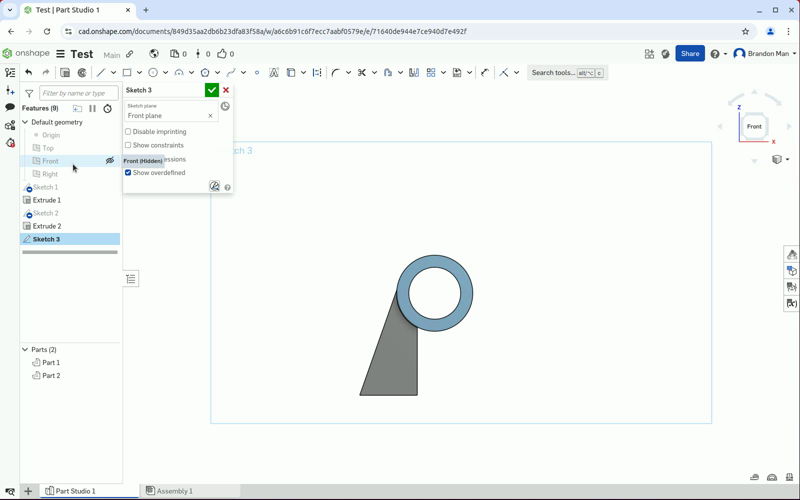
mouse_move(73, 352)
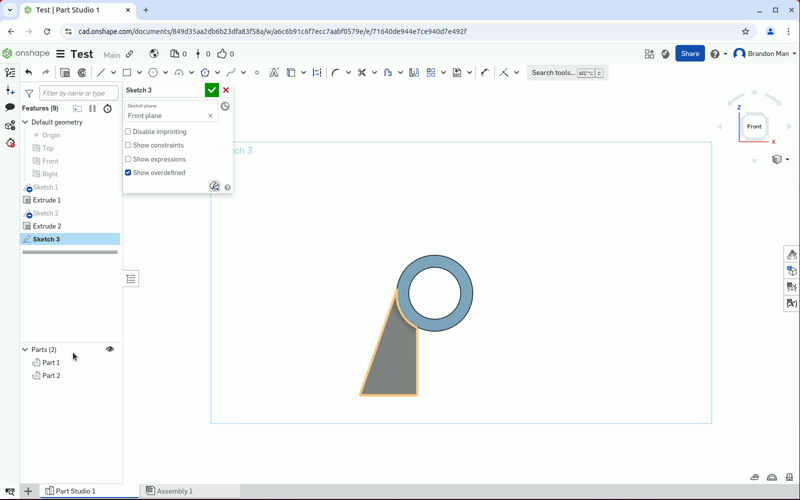
key(y)
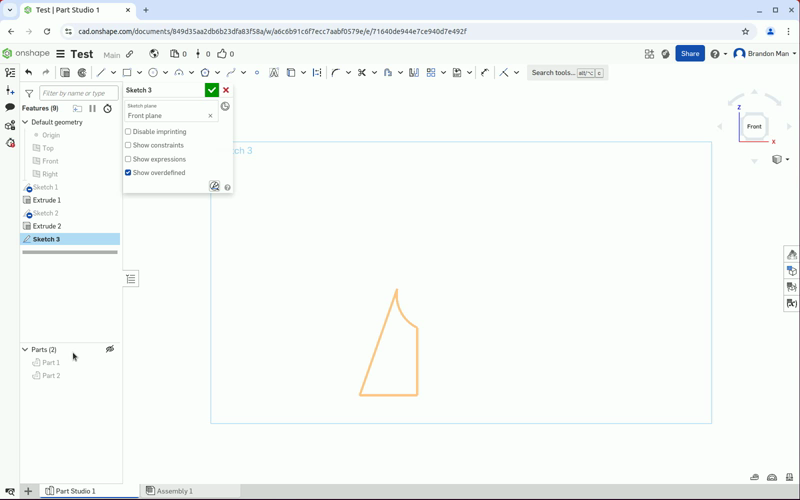
key(l)
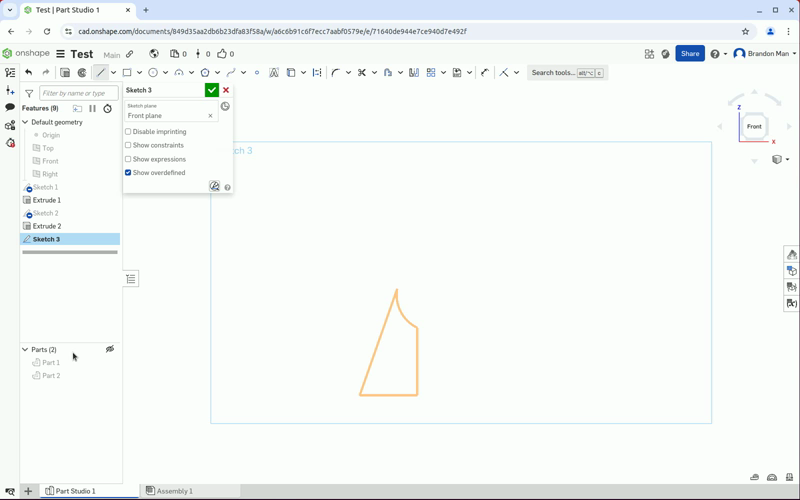
key_down(shift)
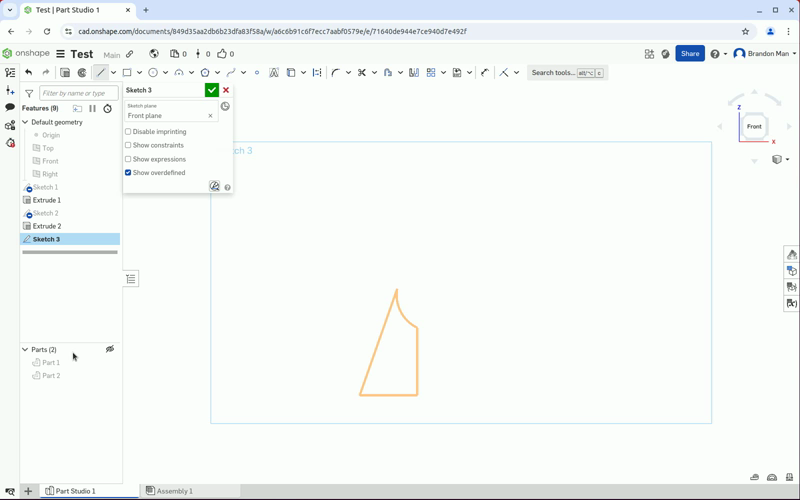
mouse_move(417, 395)
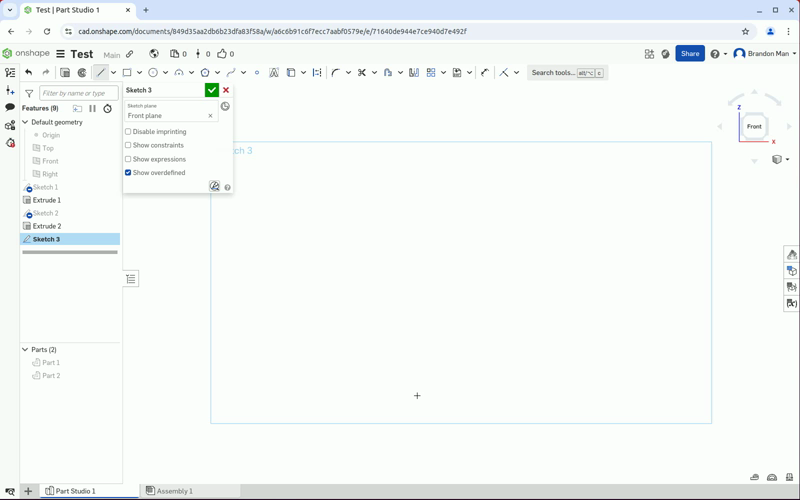
click(417, 395)
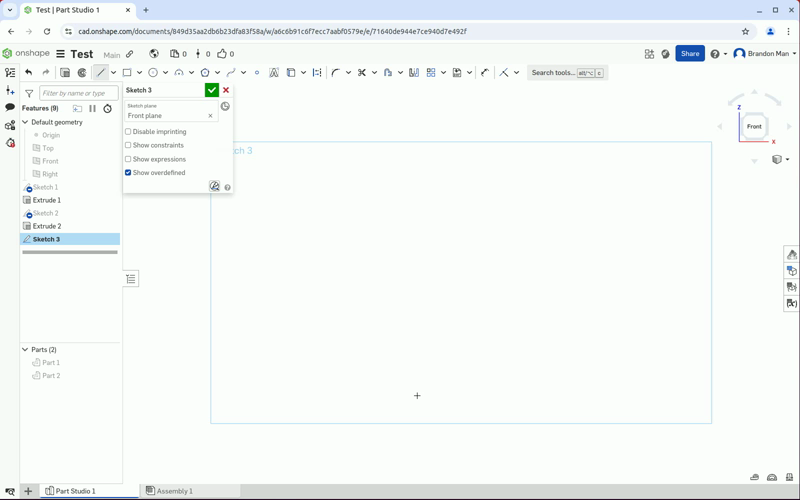
key_up(shift)
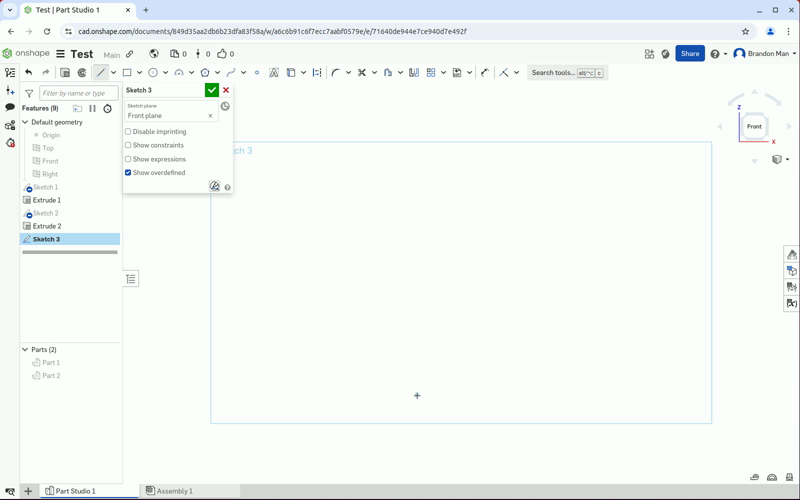
key_down(shift)
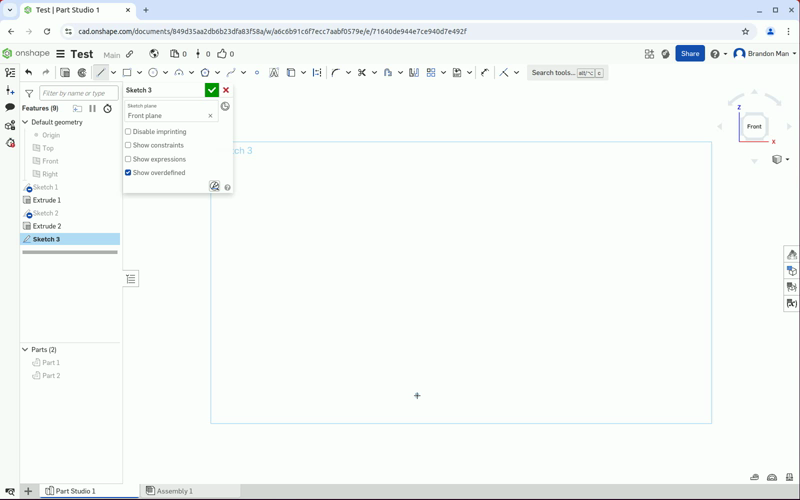
mouse_move(447, 395)
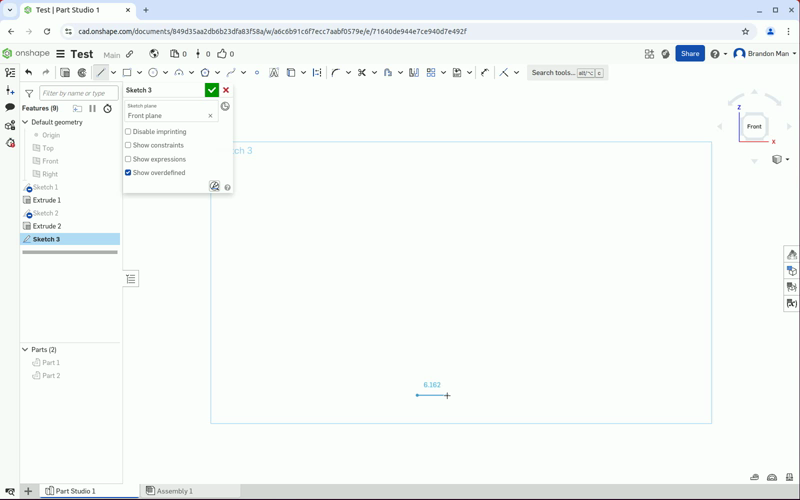
mouse_move(430, 395)
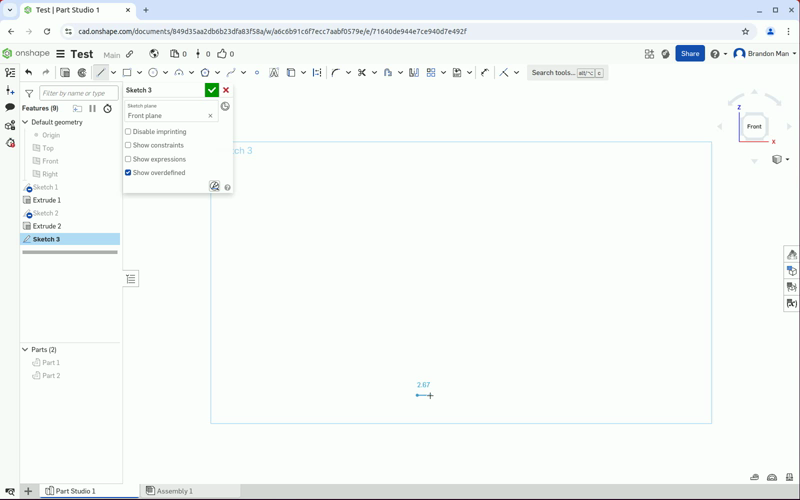
click(430, 395)
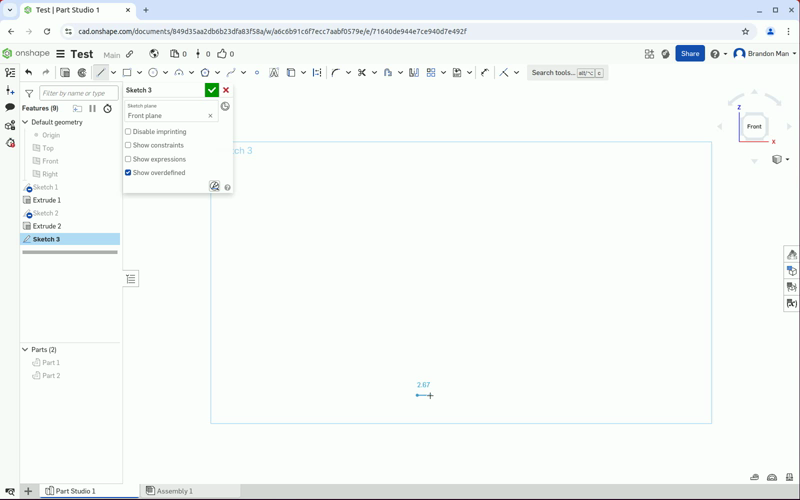
key_up(shift)
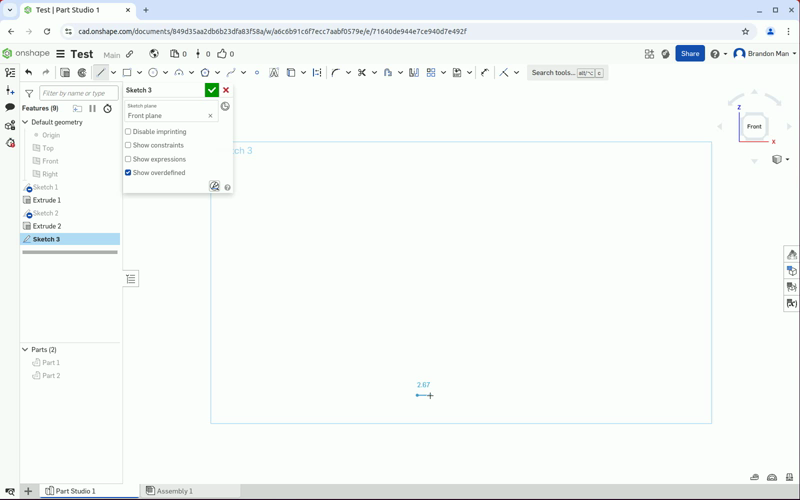
key_down(shift)
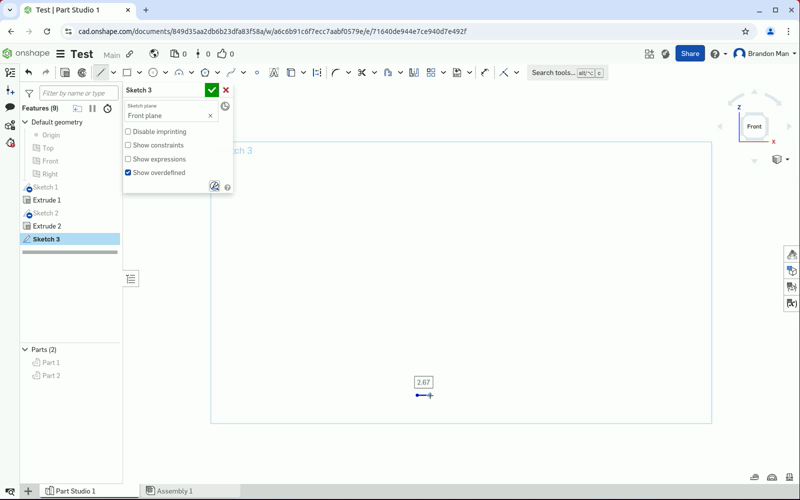
mouse_move(430, 331)
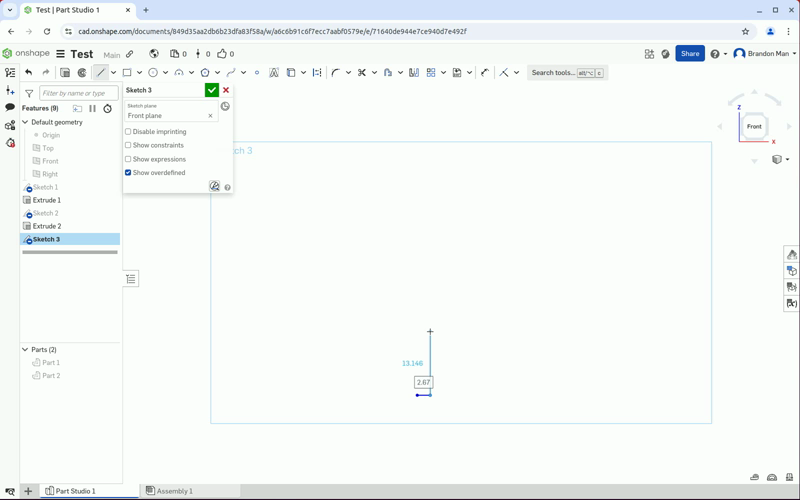
click(430, 331)
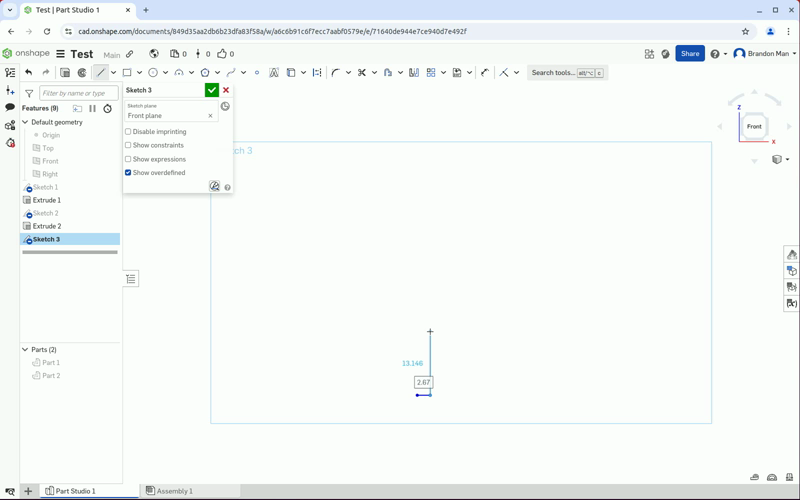
key_up(shift)
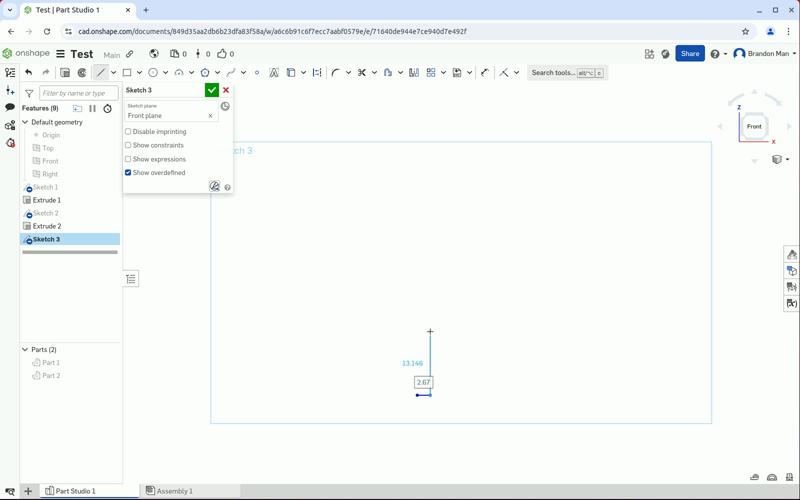
key(esc)
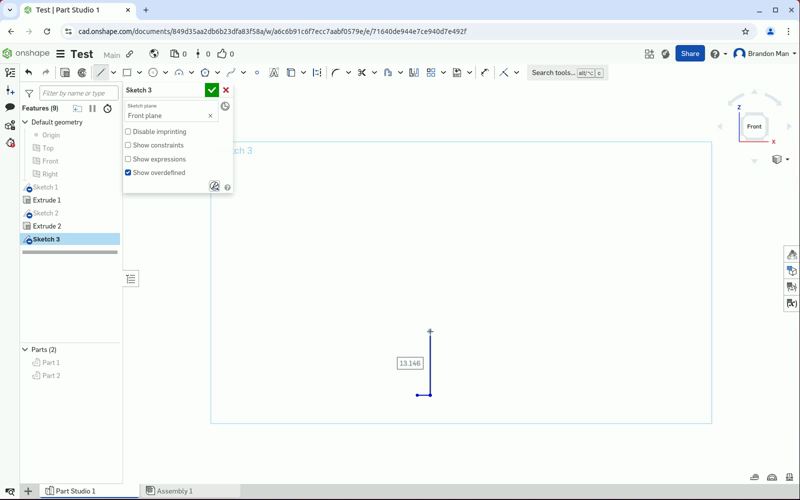
key(a)
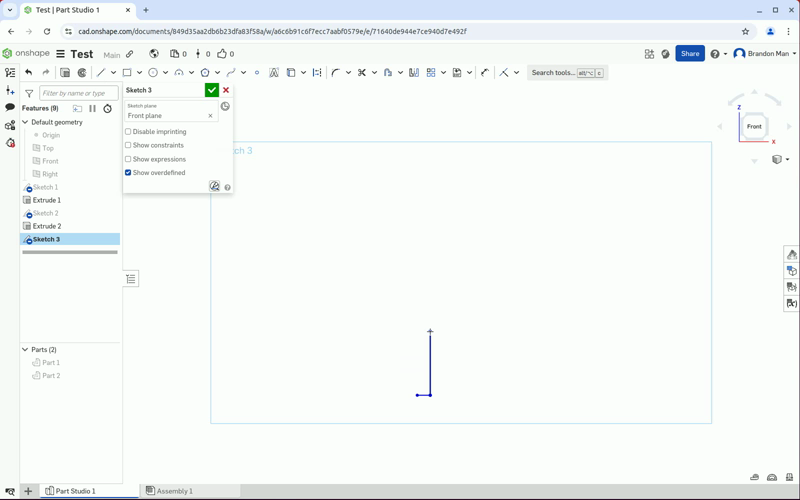
mouse_move(430, 331)
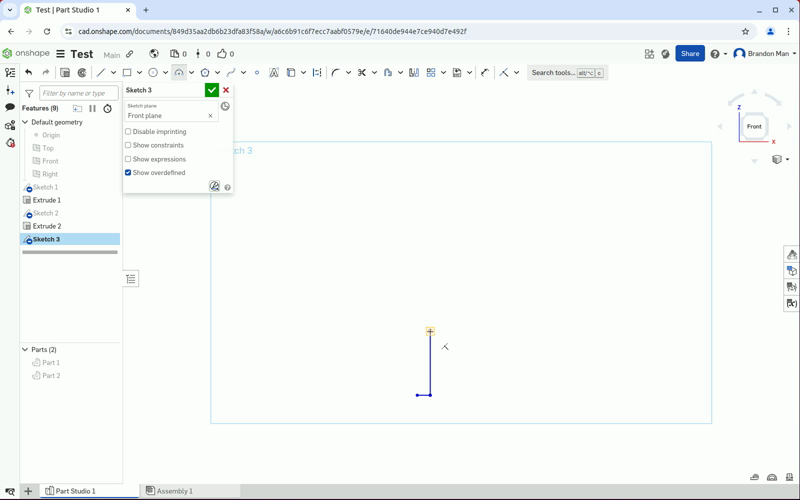
click(430, 331)
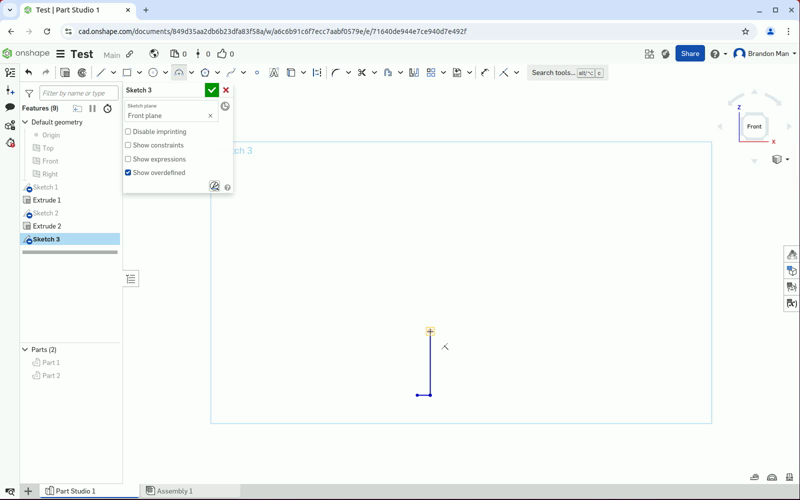
key_down(shift)
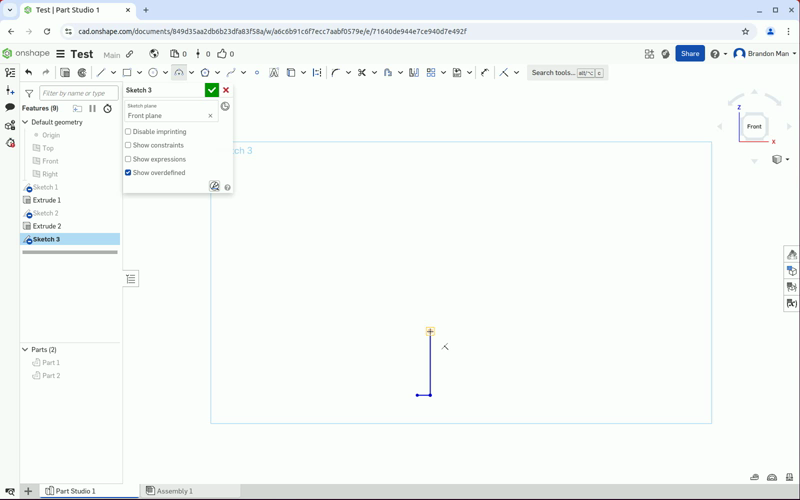
mouse_move(417, 327)
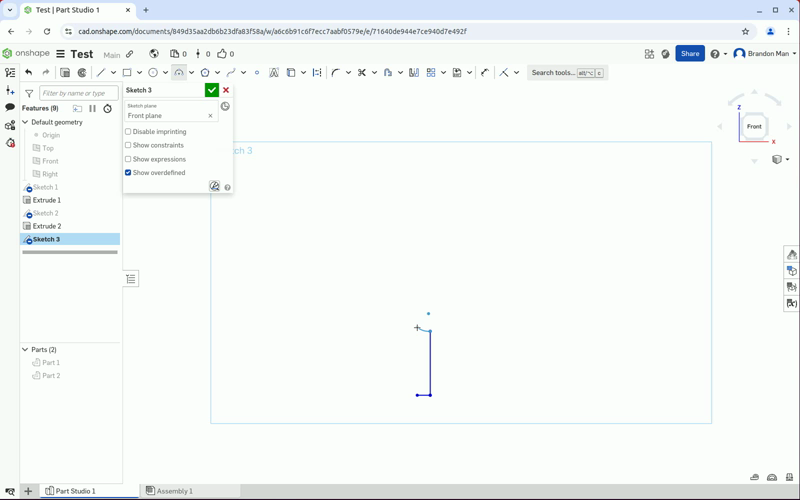
click(417, 327)
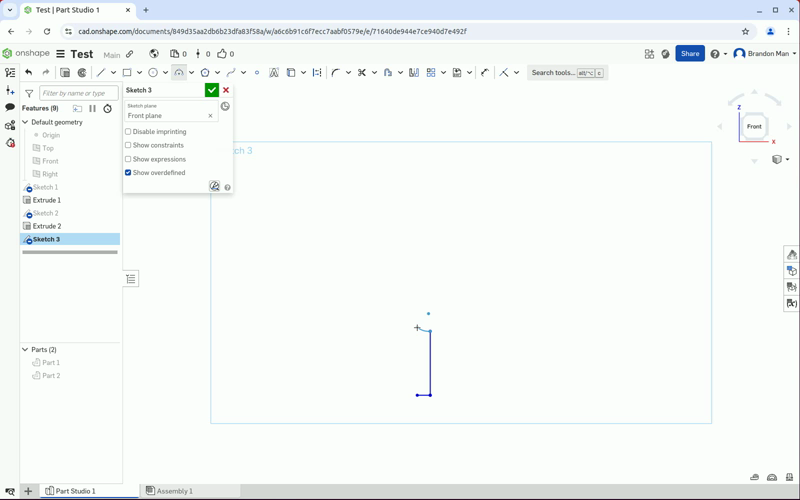
mouse_move(423, 329)
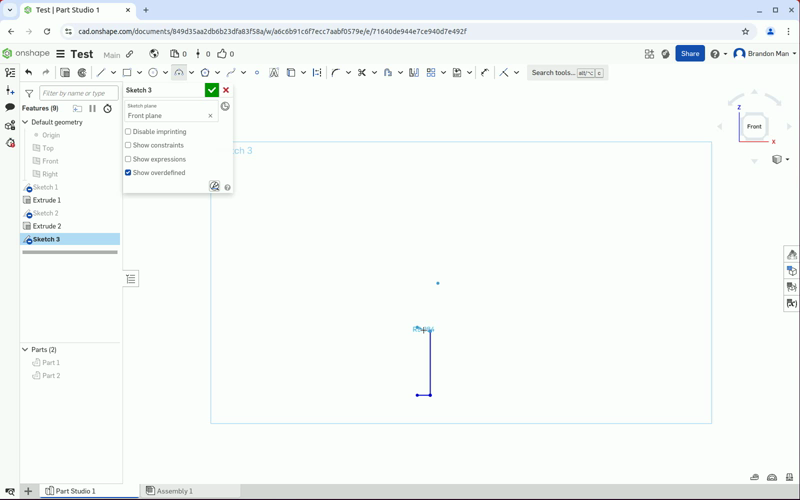
click(423, 329)
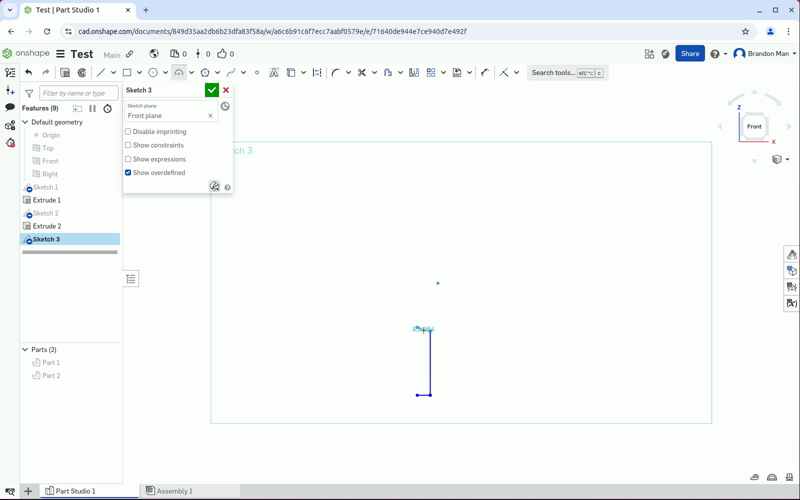
key_up(shift)
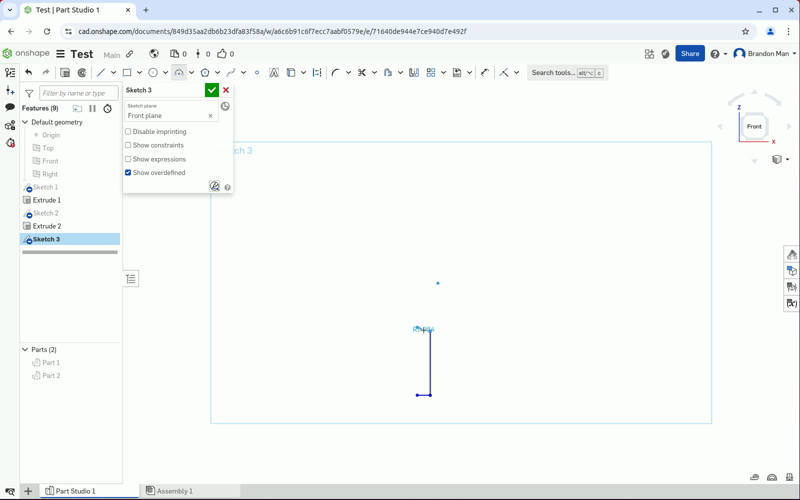
key(esc)
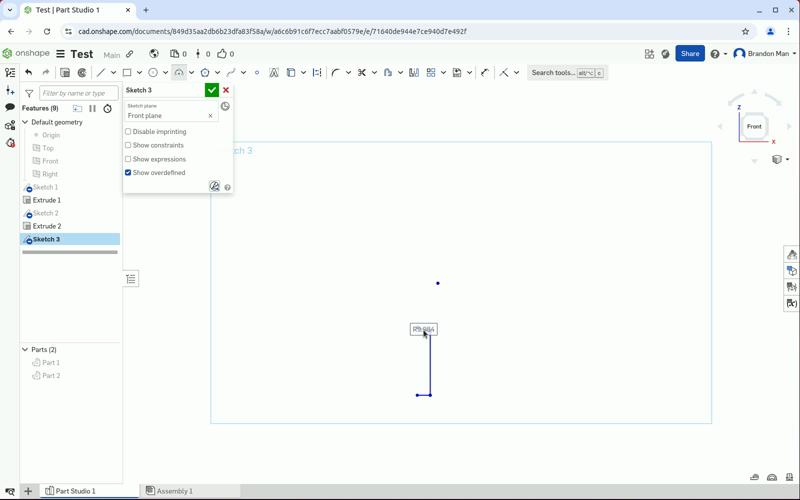
key(l)
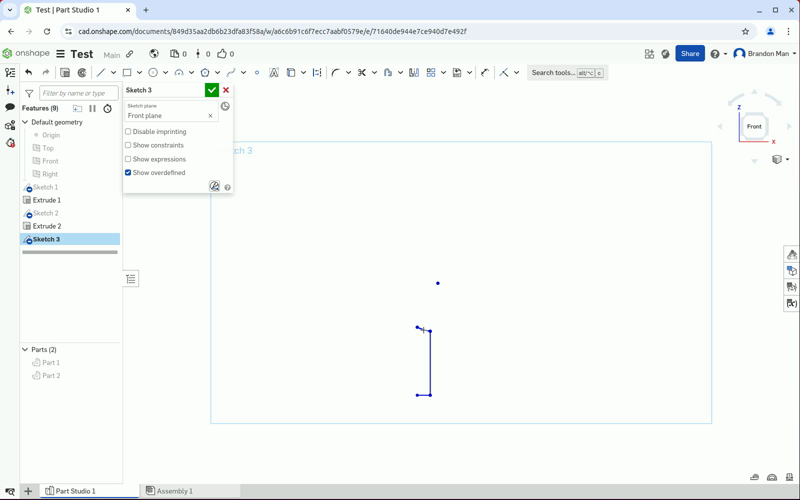
mouse_move(417, 327)
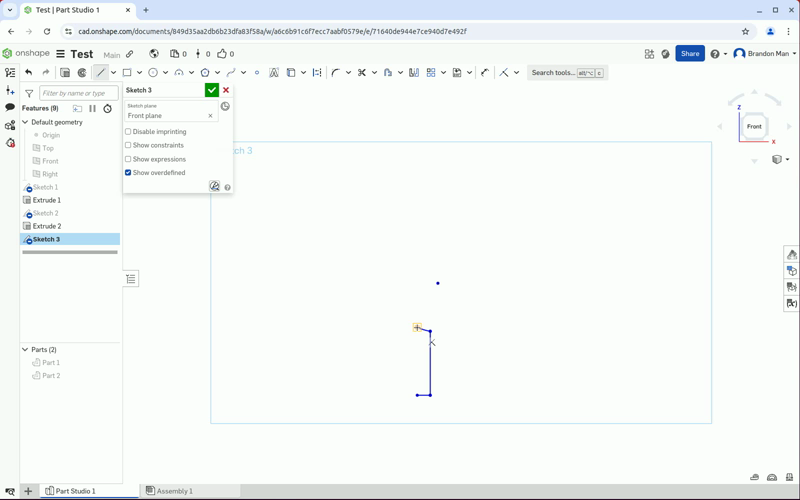
click(417, 327)
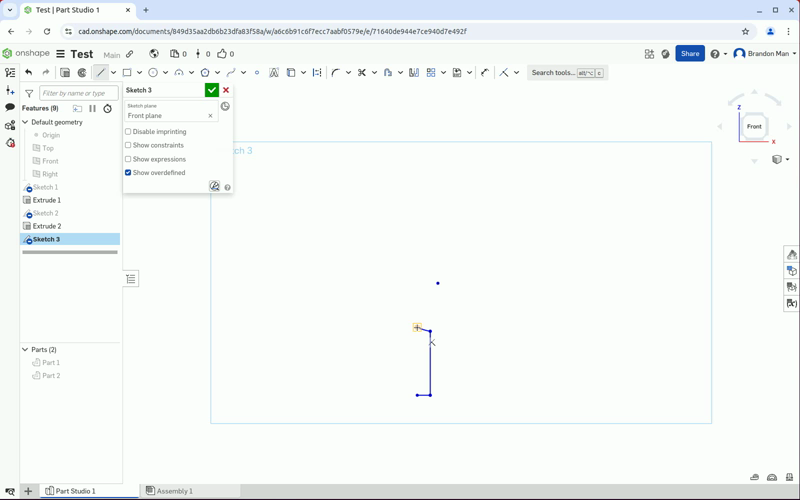
key_down(shift)
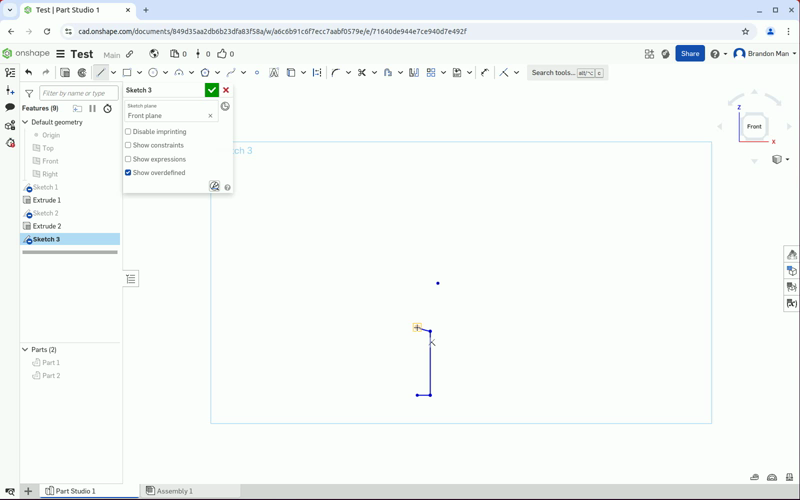
mouse_move(417, 395)
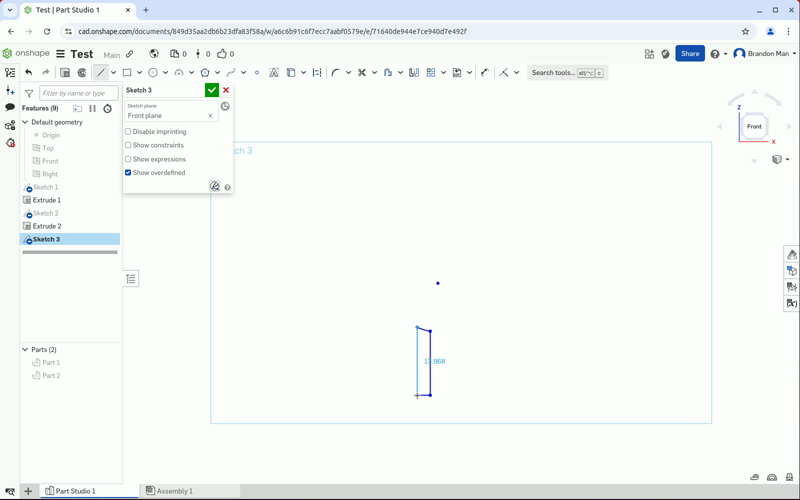
key_up(shift)
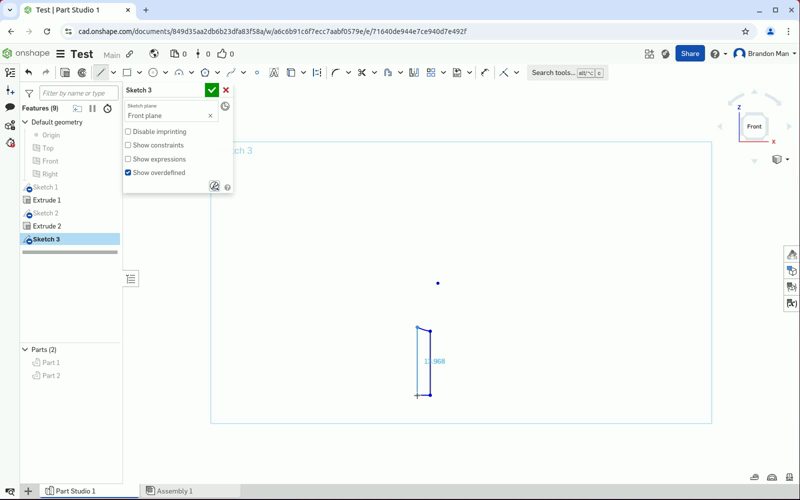
click(417, 395)
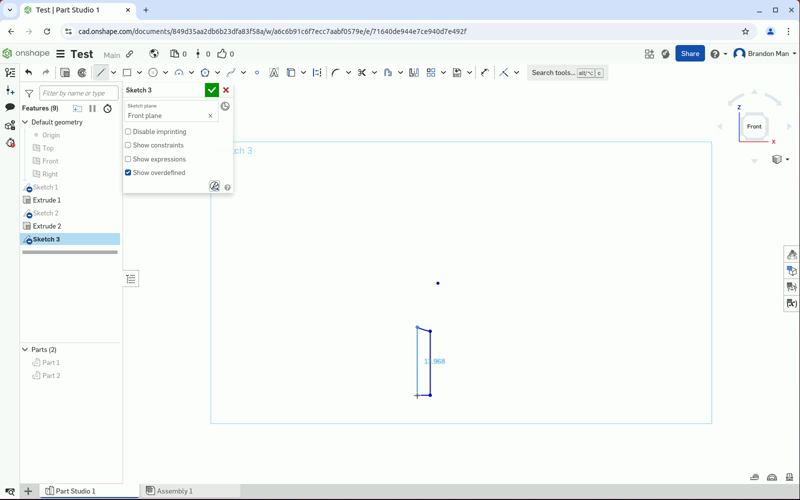
key(esc)
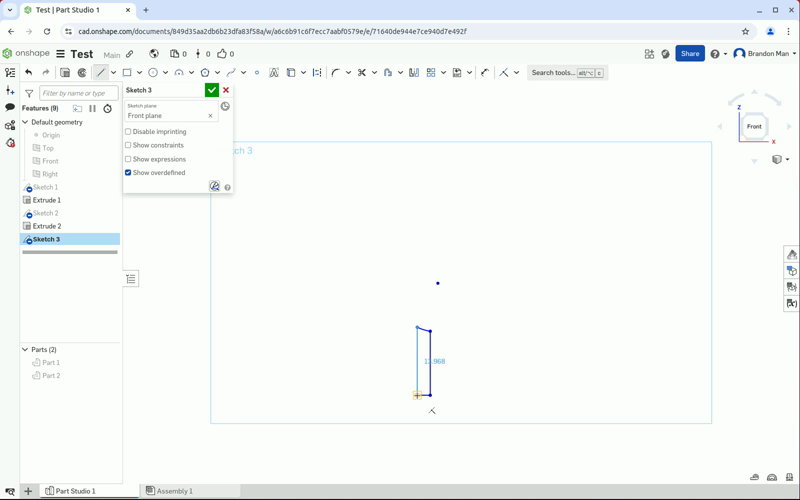
mouse_move(420, 393)
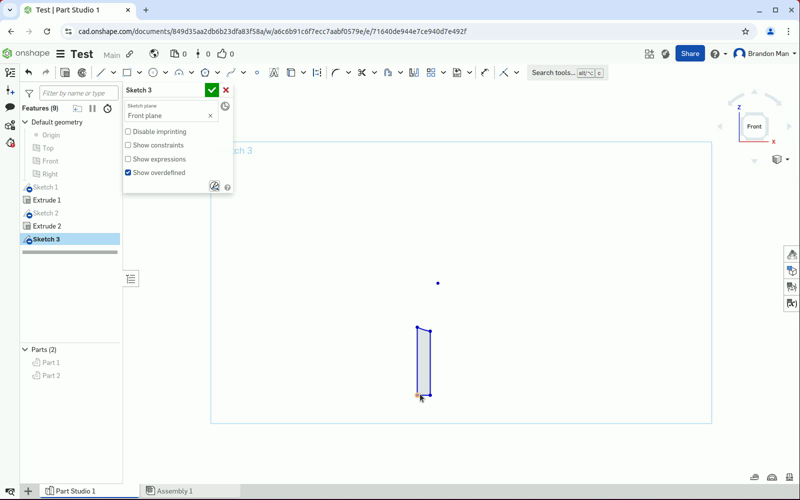
scroll(6)
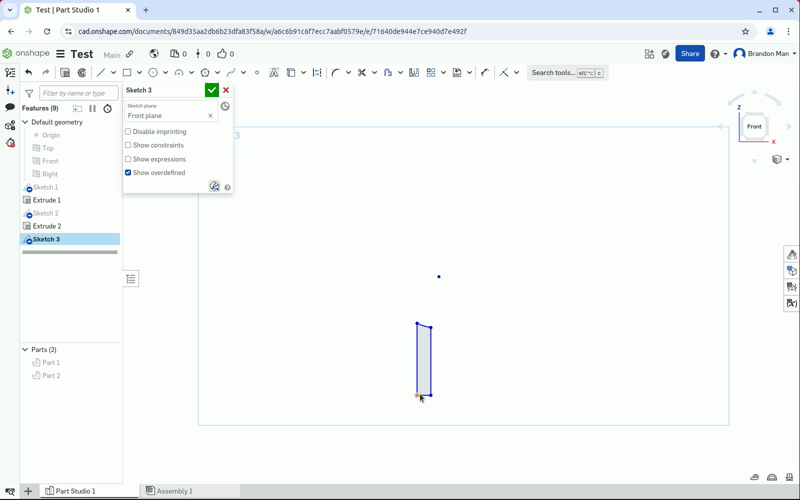
scroll(6)
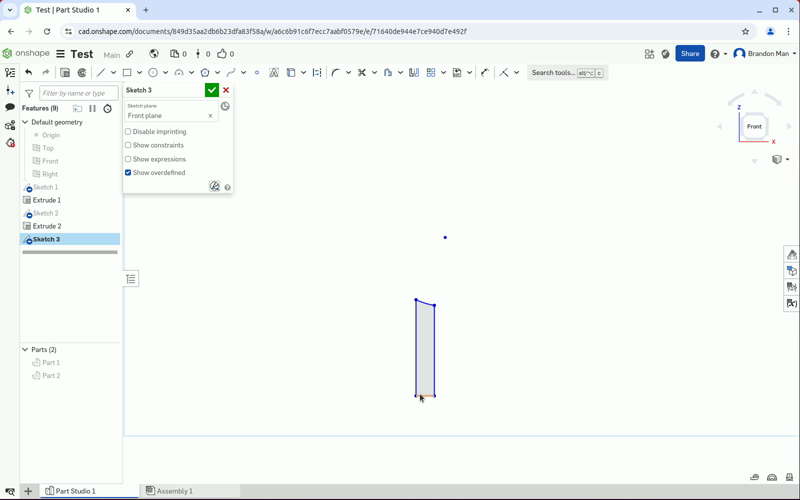
scroll(6)
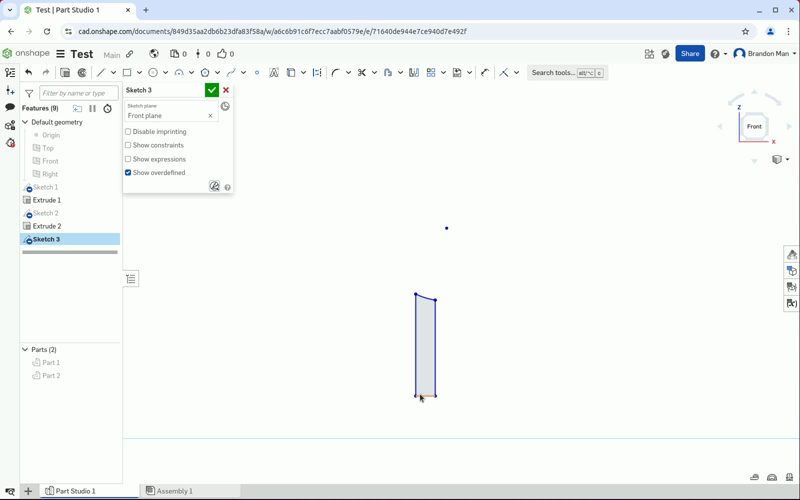
scroll(6)
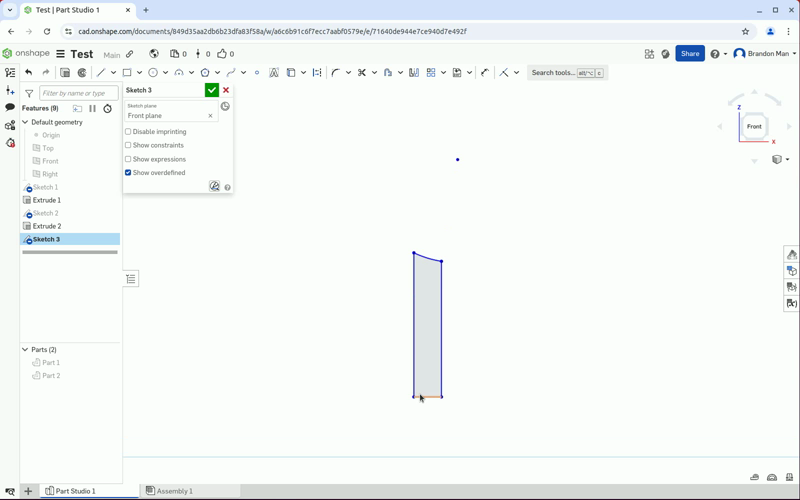
scroll(6)
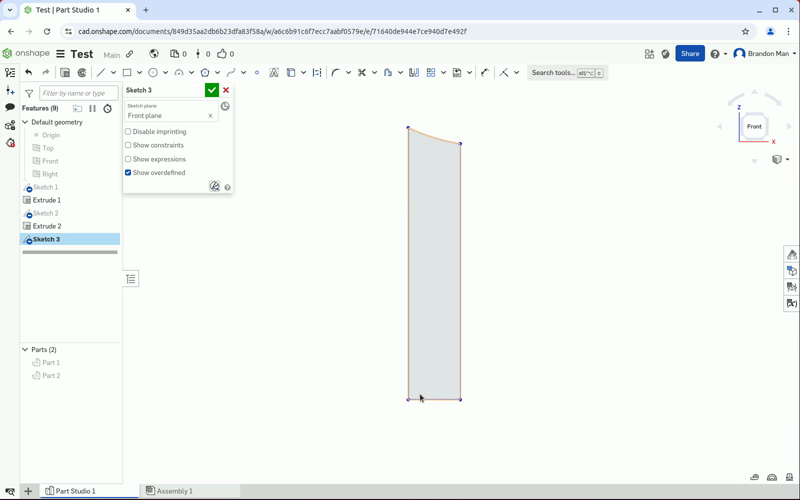
scroll(6)
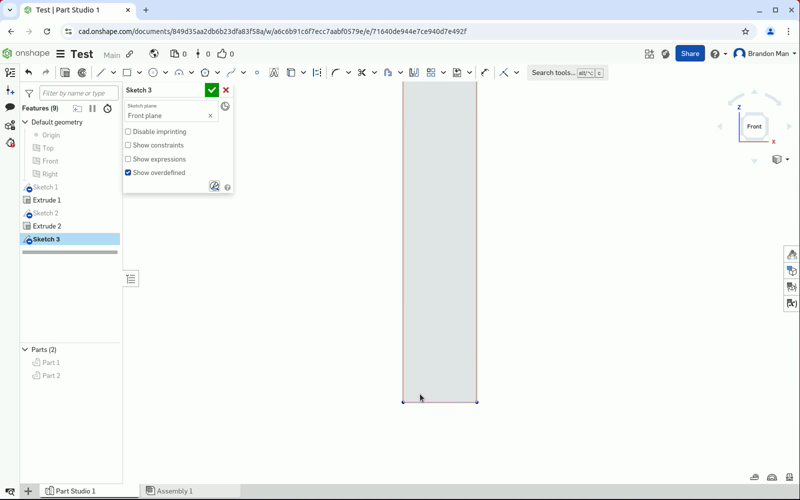
scroll(6)
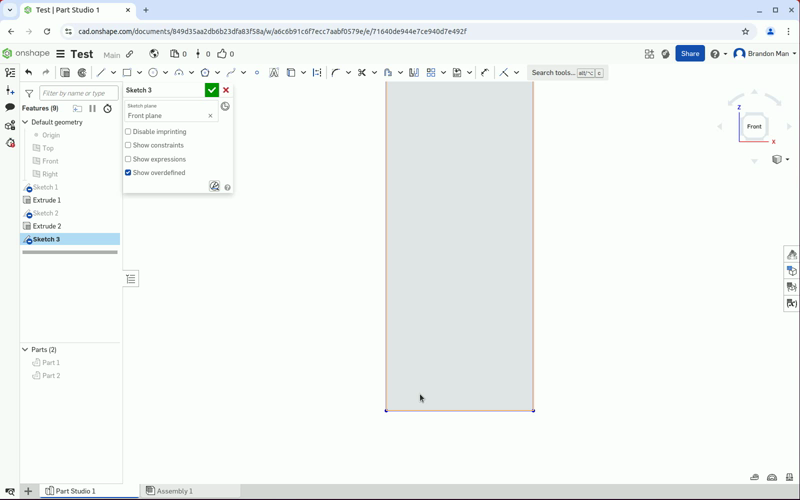
click(420, 393)
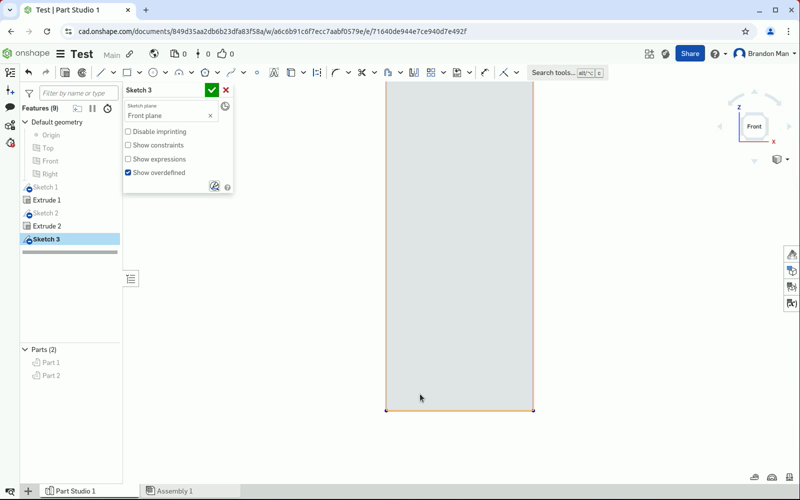
scroll(-6)
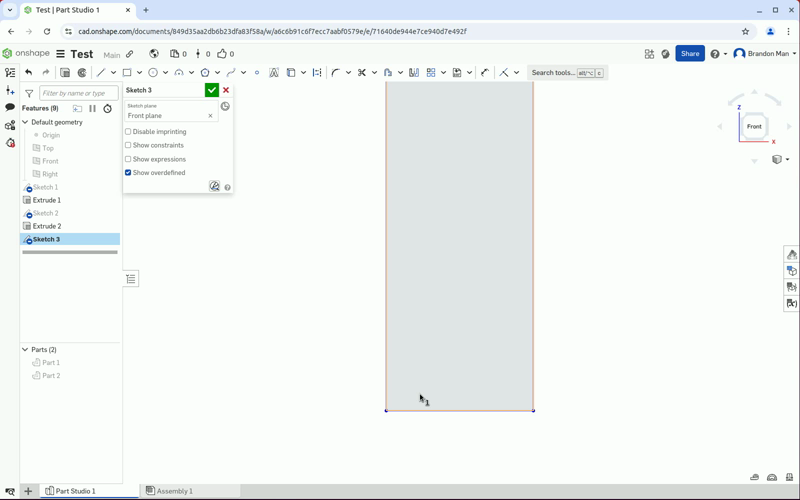
scroll(-6)
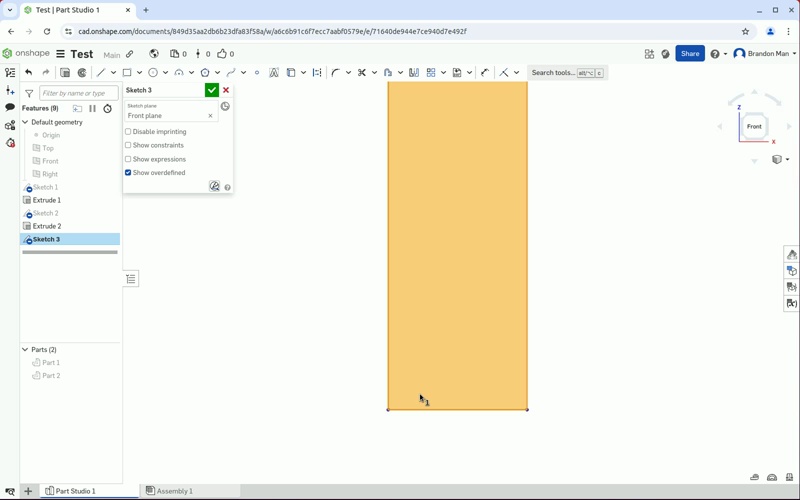
scroll(-6)
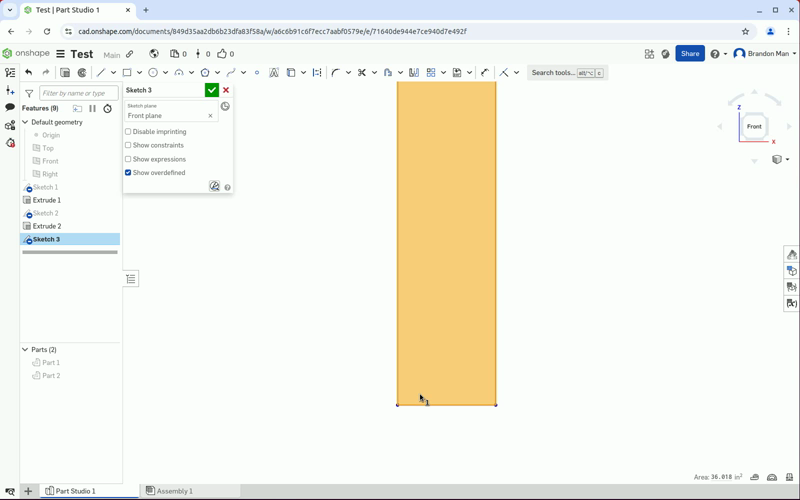
scroll(-6)
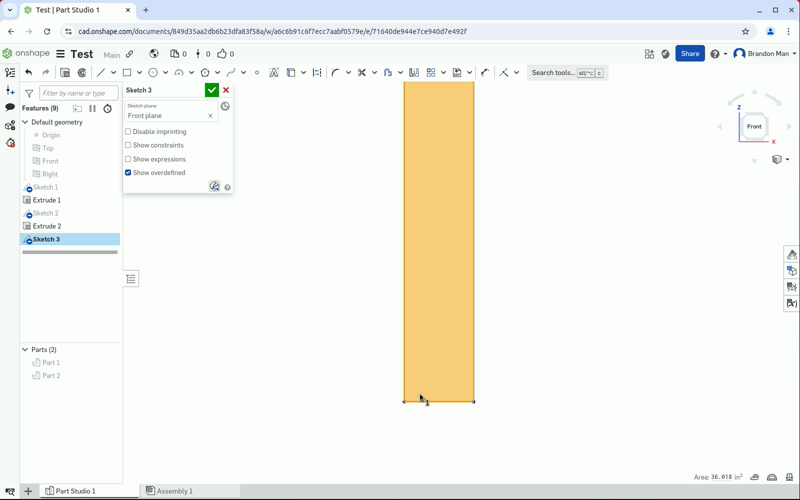
scroll(-6)
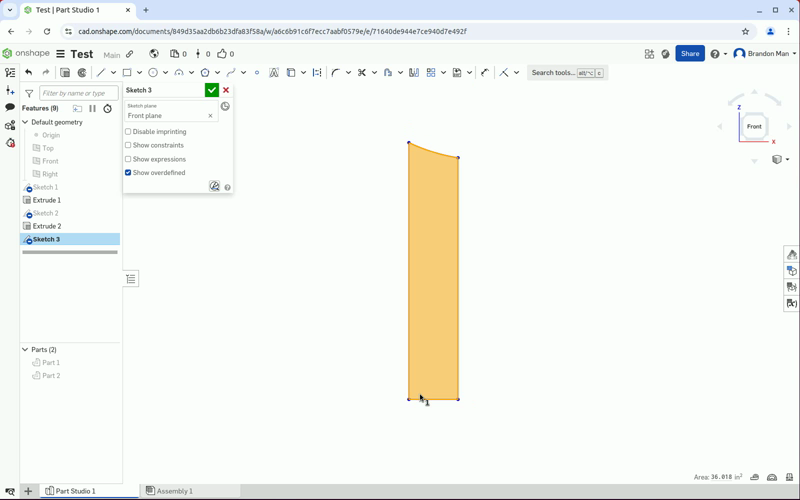
scroll(-6)
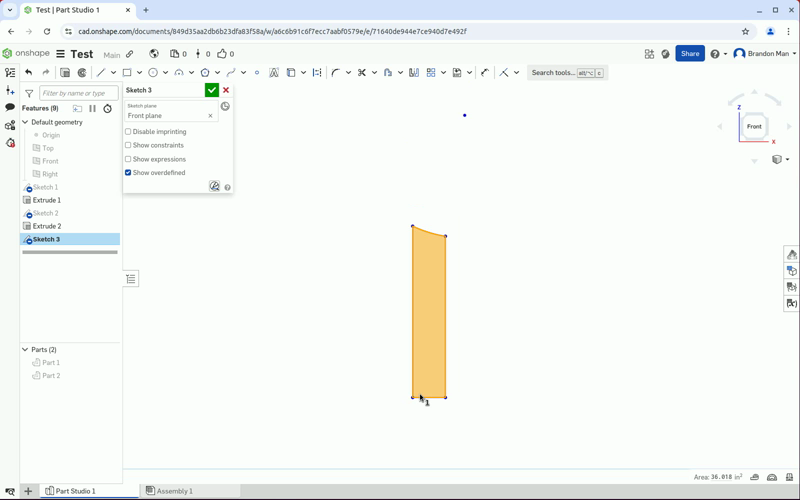
scroll(-6)
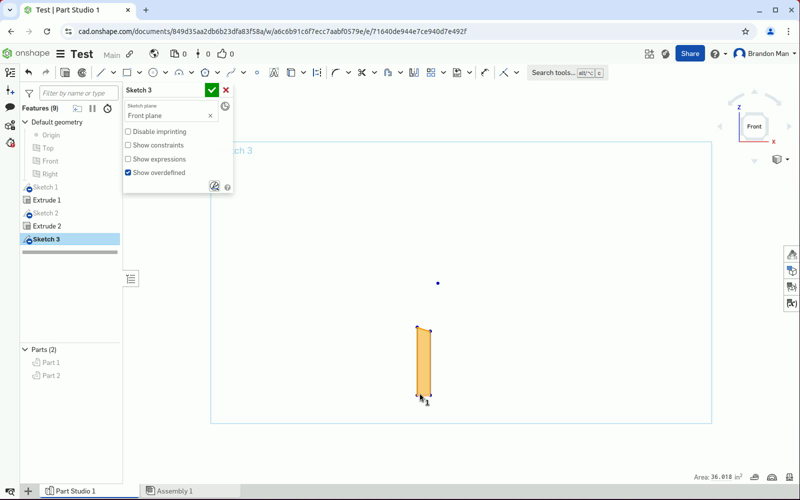
mouse_move(73, 352)
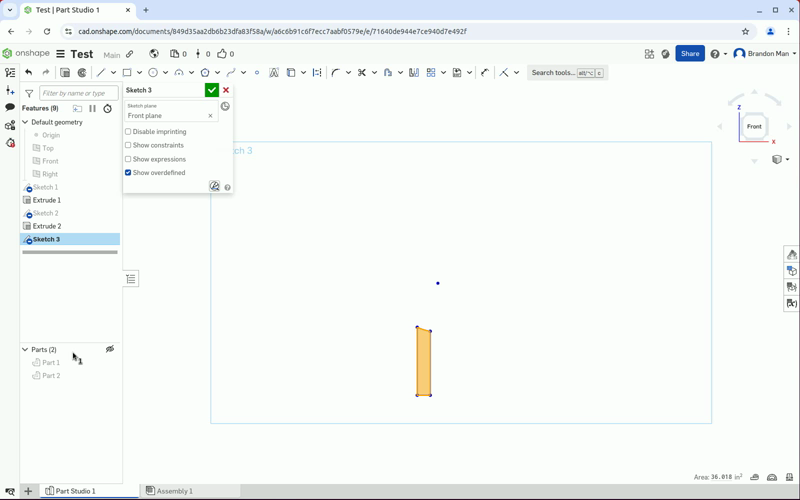
key(shift+y)
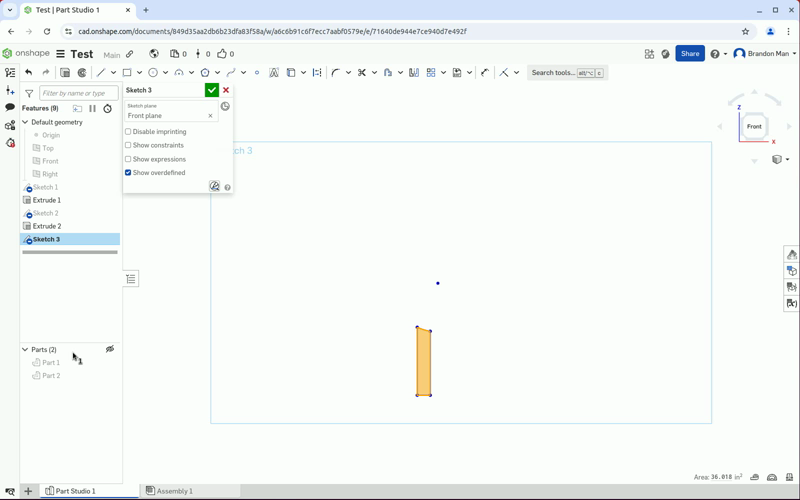
key(shift+e)
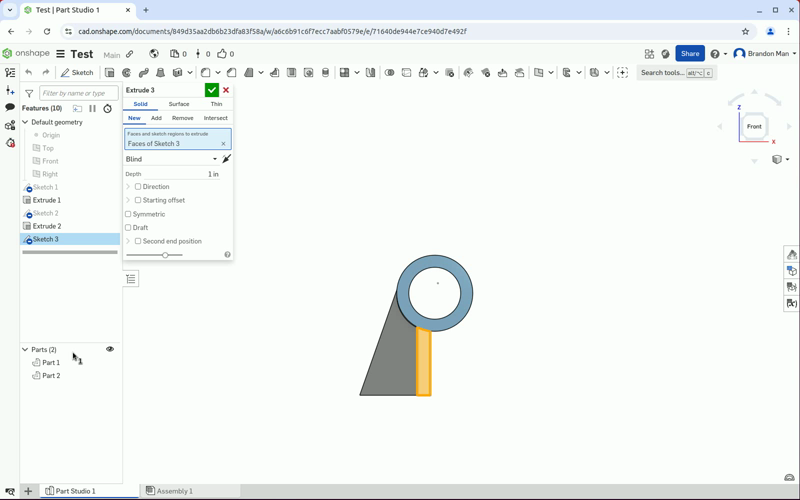
mouse_move(143, 106)
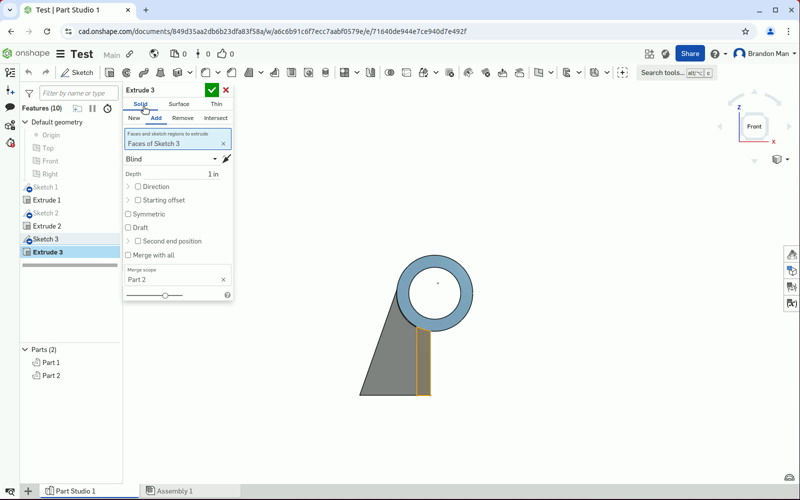
click(143, 106)
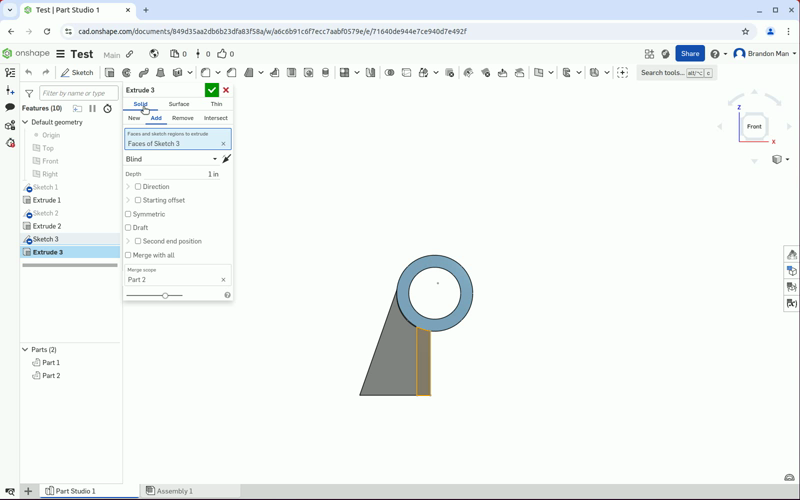
mouse_move(137, 120)
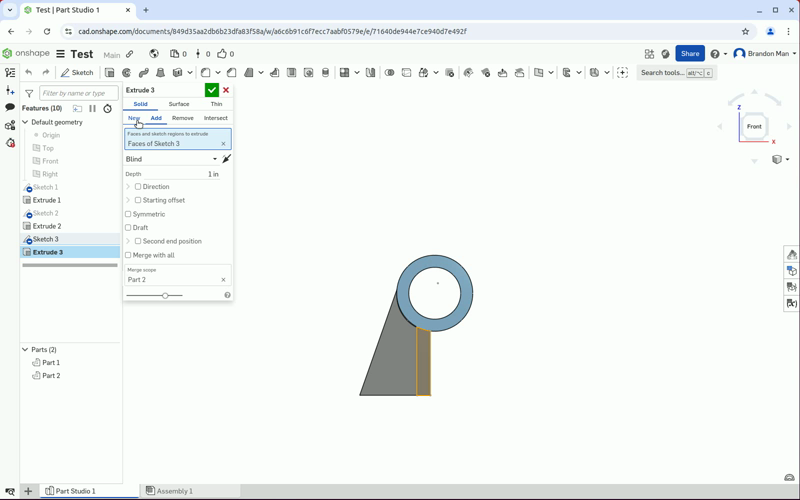
click(137, 120)
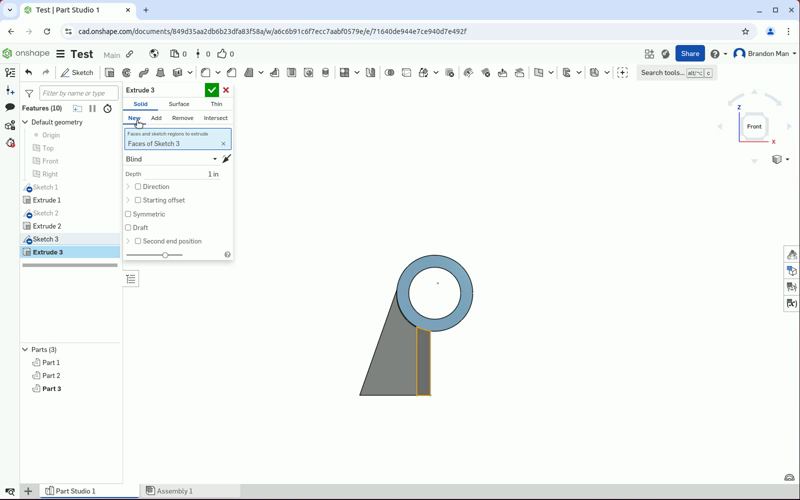
key(tab, 4)
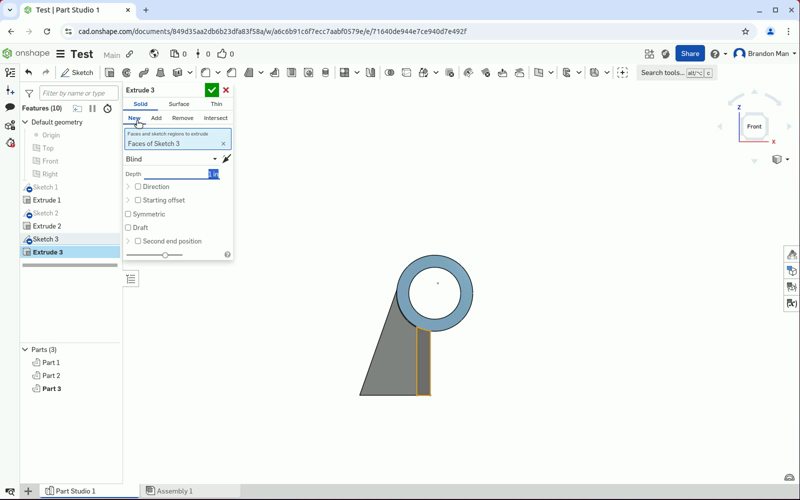
text(2.648)
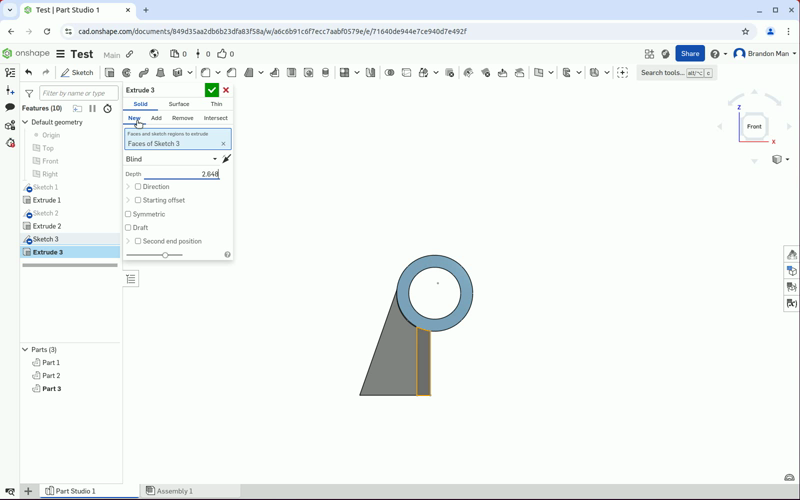
key(enter)
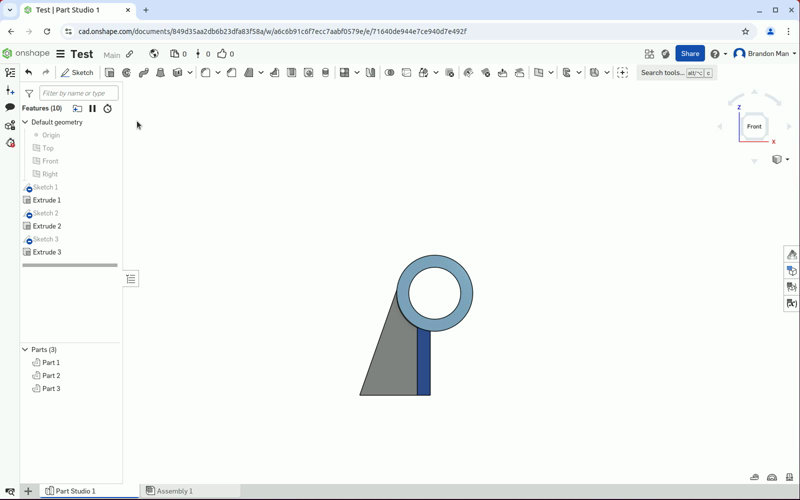
key(shift+h)
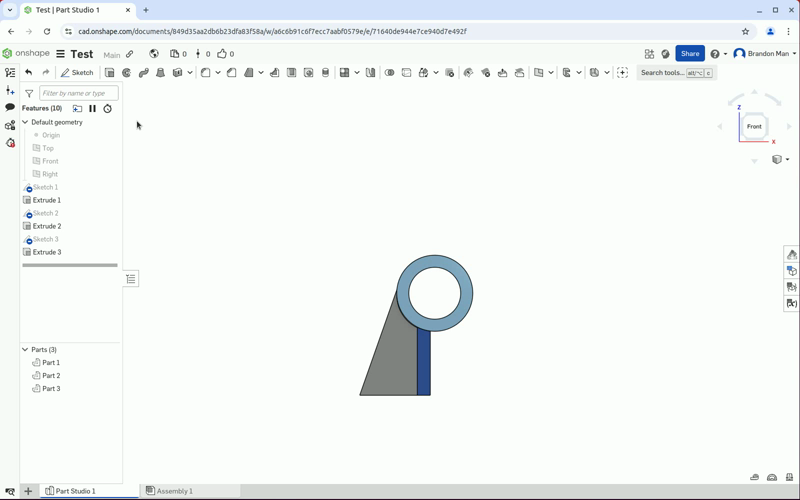
key(shift+h)
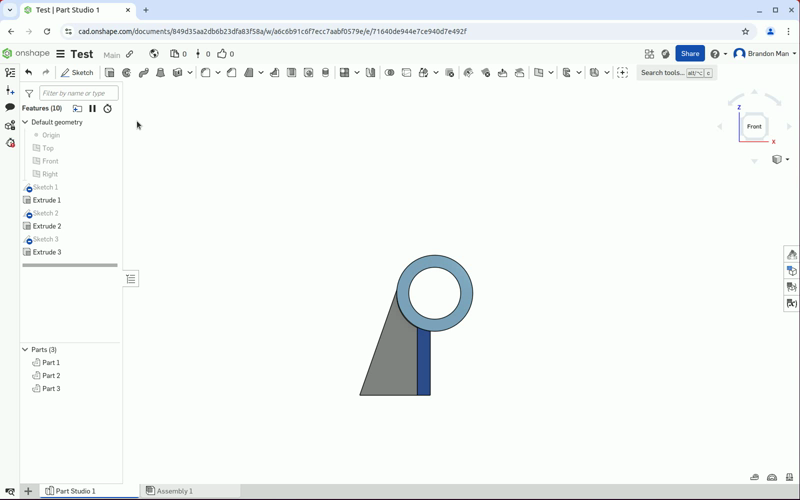
mouse_move(73, 189)
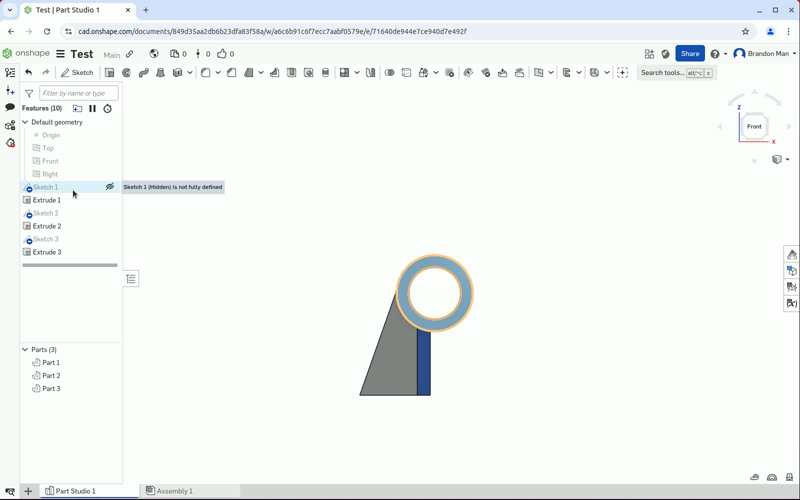
click(73, 189)
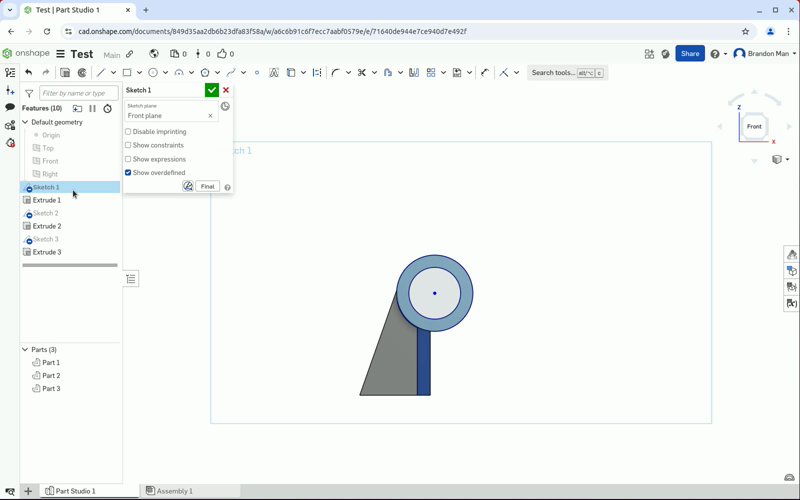
mouse_move(229, 92)
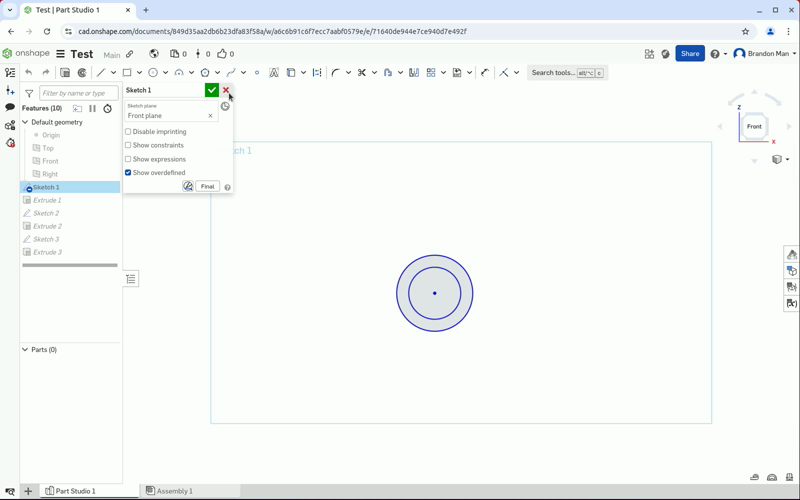
click(229, 92)
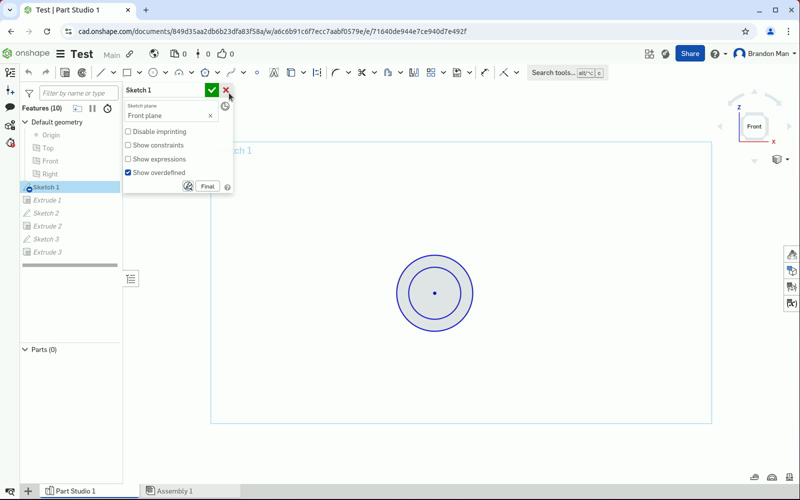
key(shift+s)
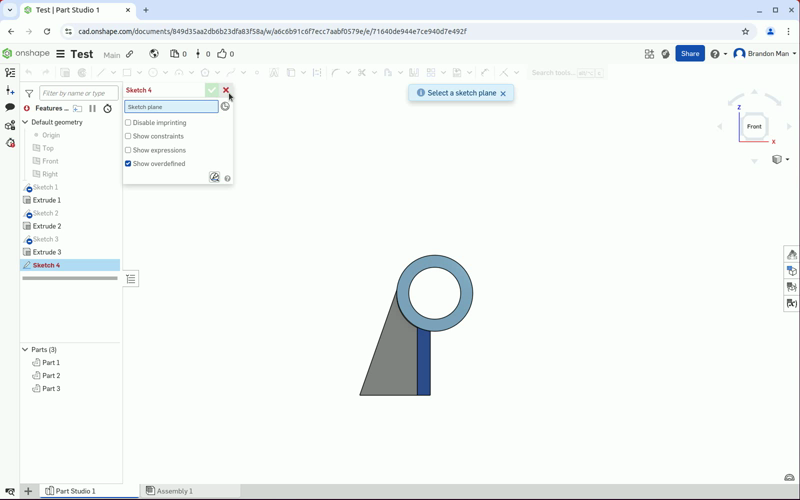
mouse_move(73, 163)
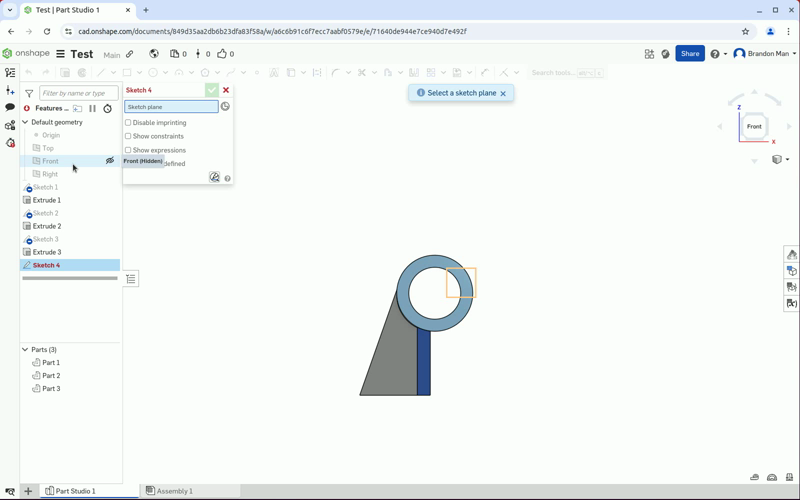
click(73, 163)
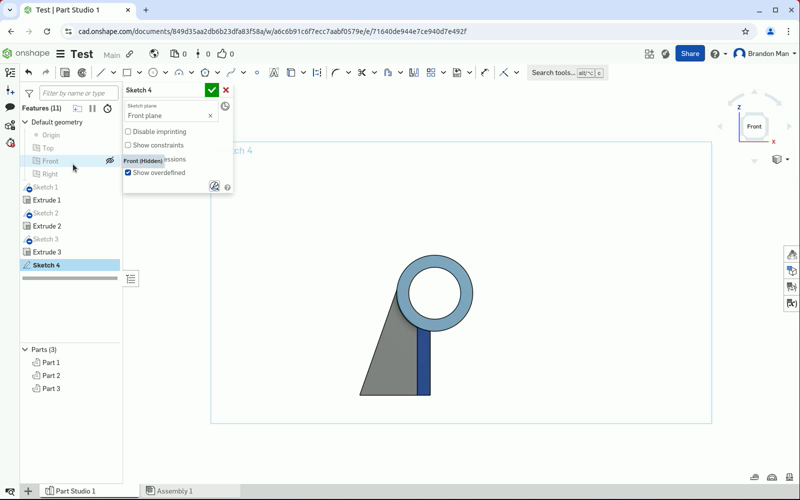
mouse_move(73, 352)
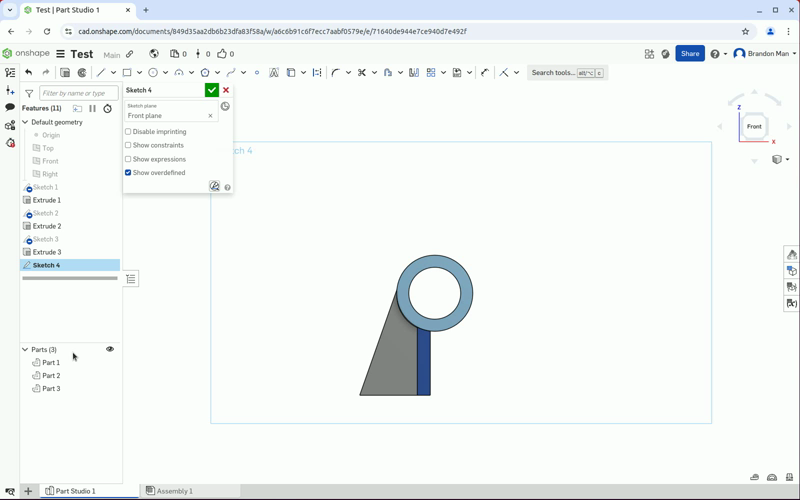
key(y)
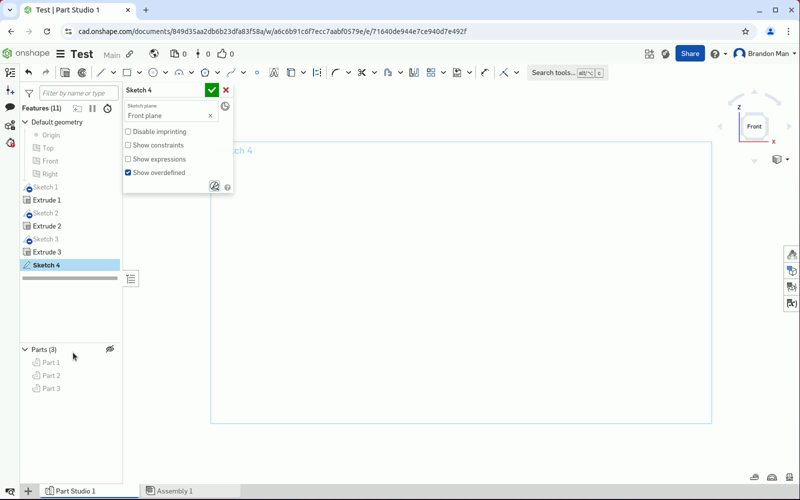
key(l)
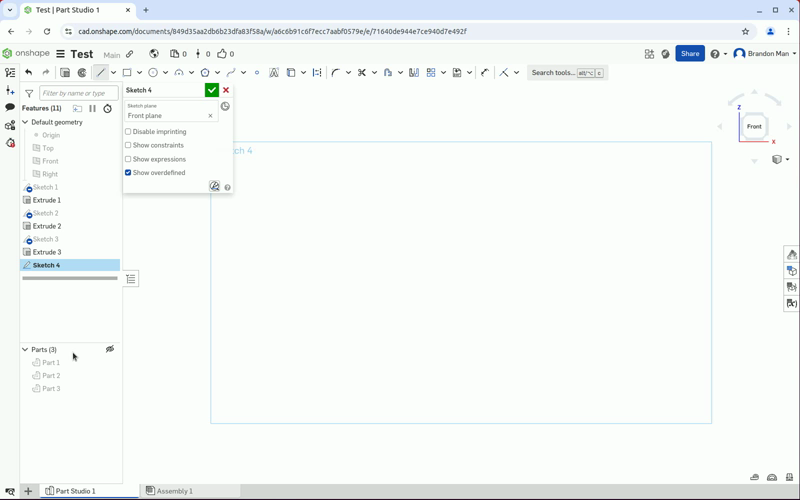
key_down(shift)
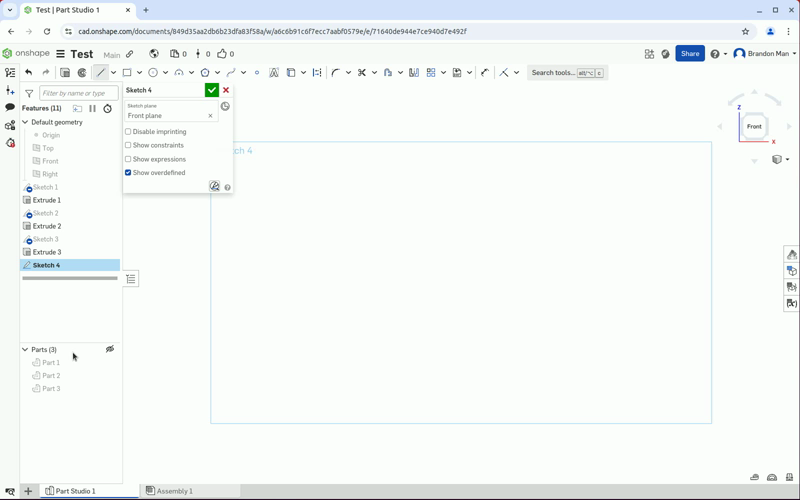
mouse_move(417, 395)
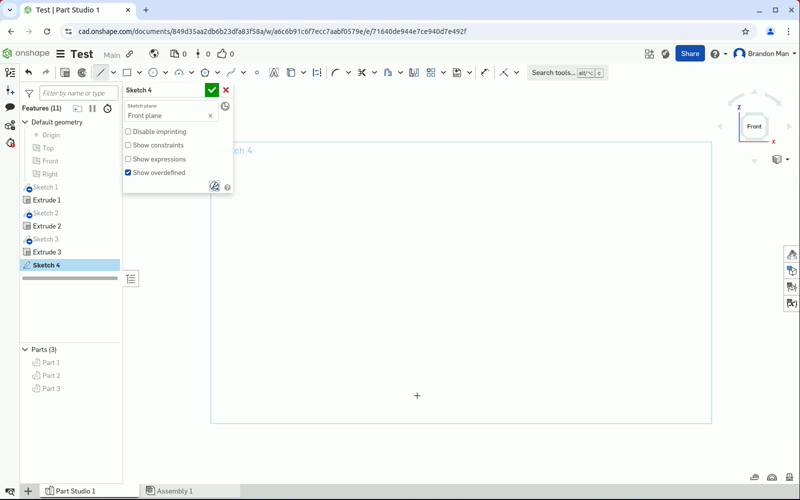
click(417, 395)
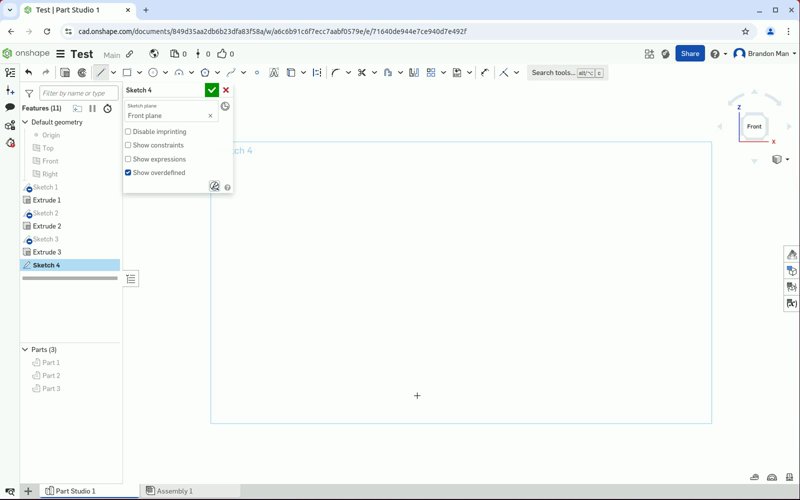
key_up(shift)
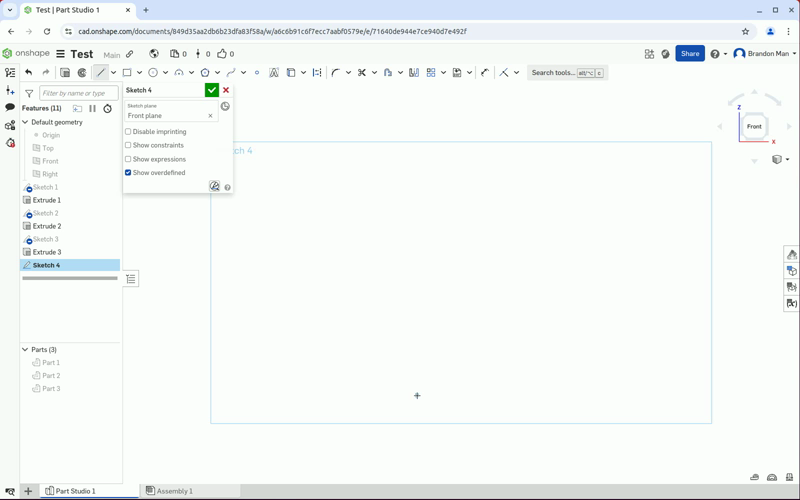
key_down(shift)
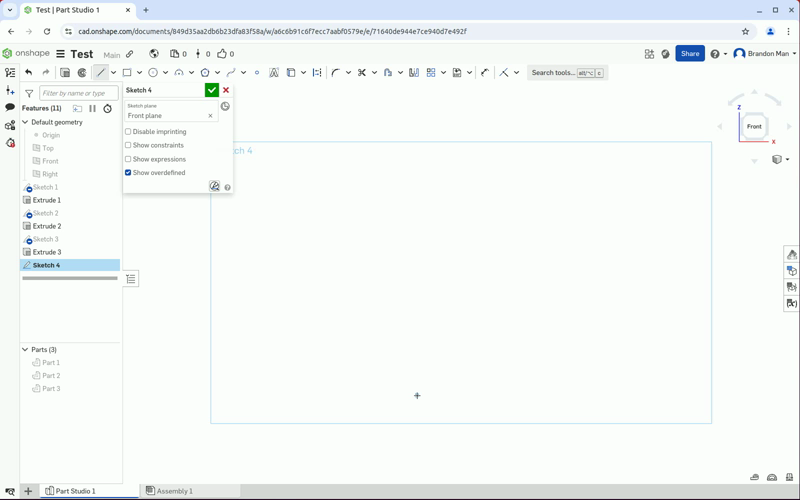
mouse_move(447, 395)
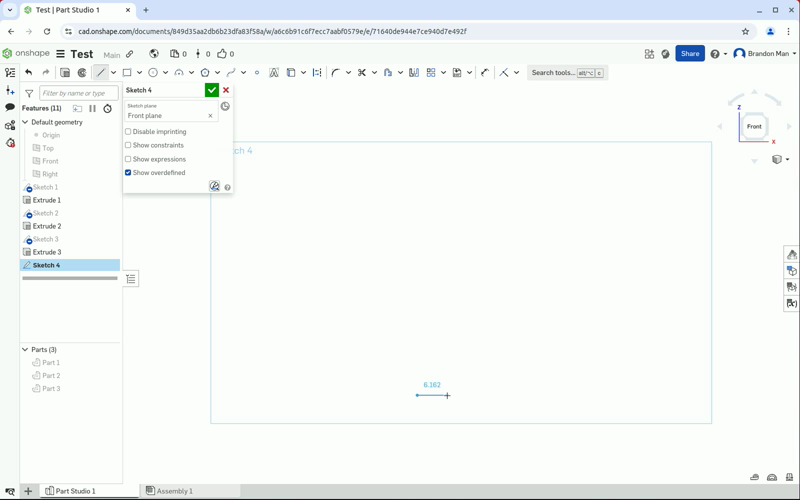
mouse_move(430, 395)
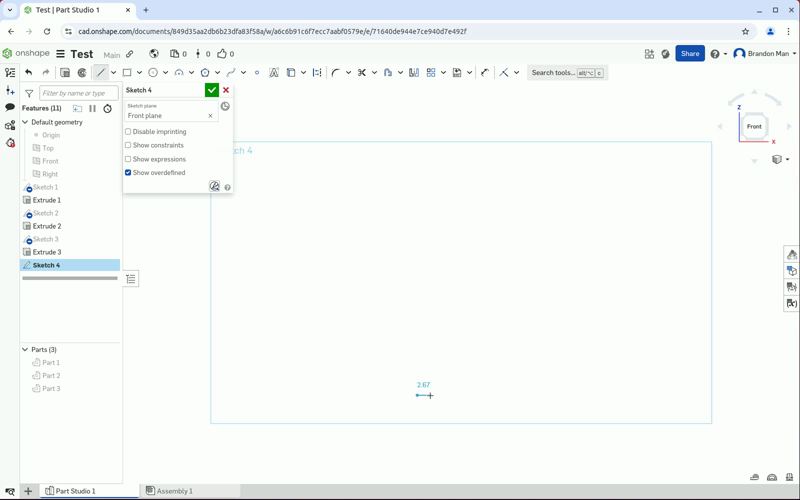
click(430, 395)
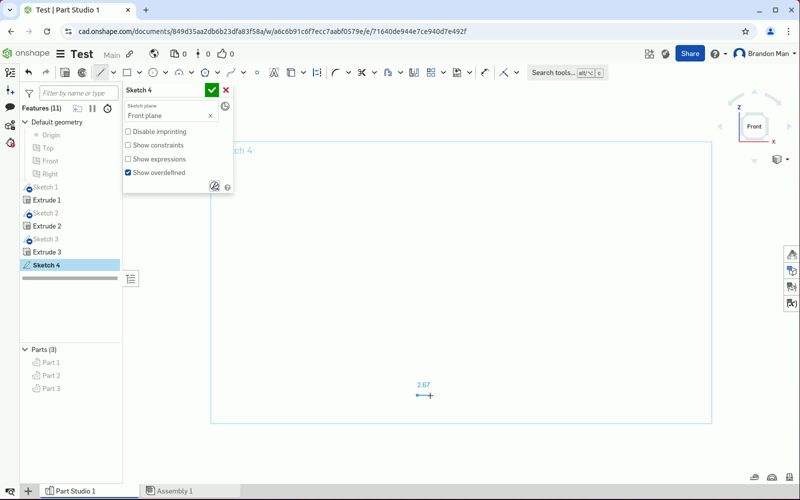
key_up(shift)
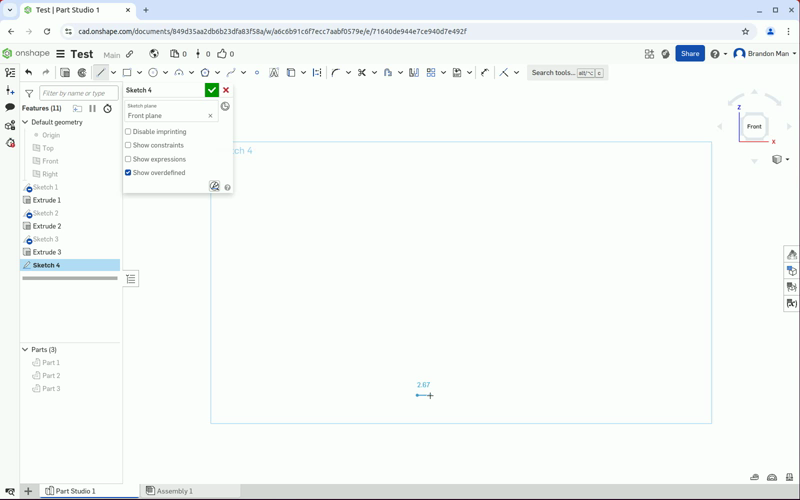
key_down(shift)
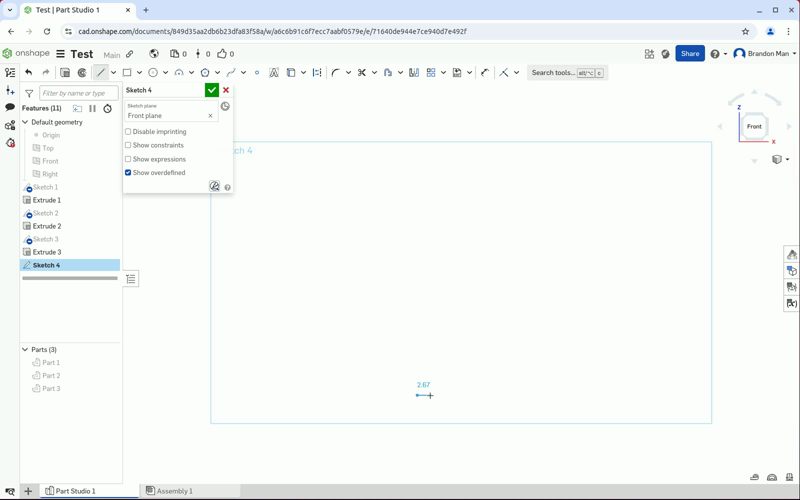
mouse_move(430, 331)
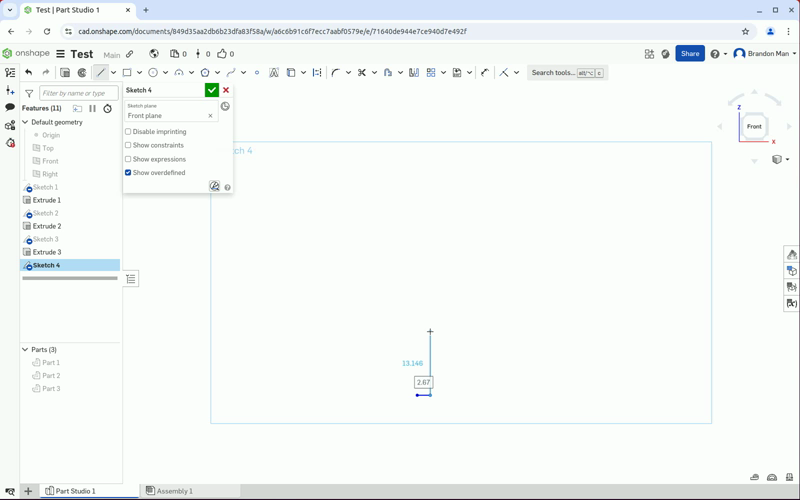
click(430, 331)
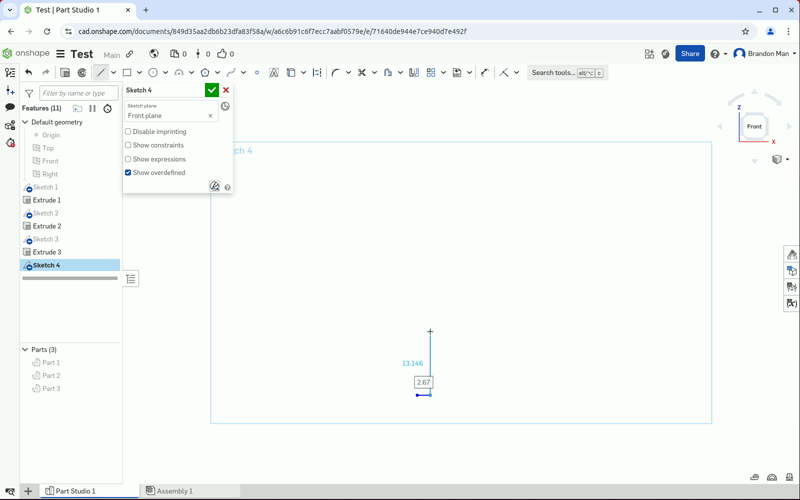
key_up(shift)
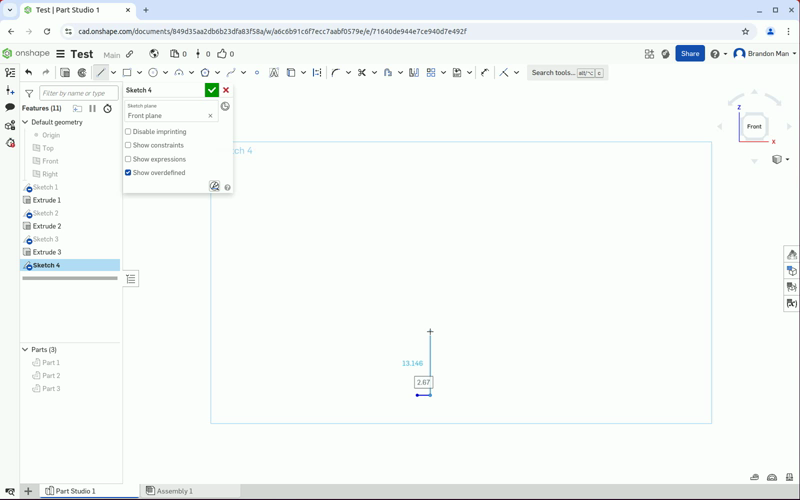
key(esc)
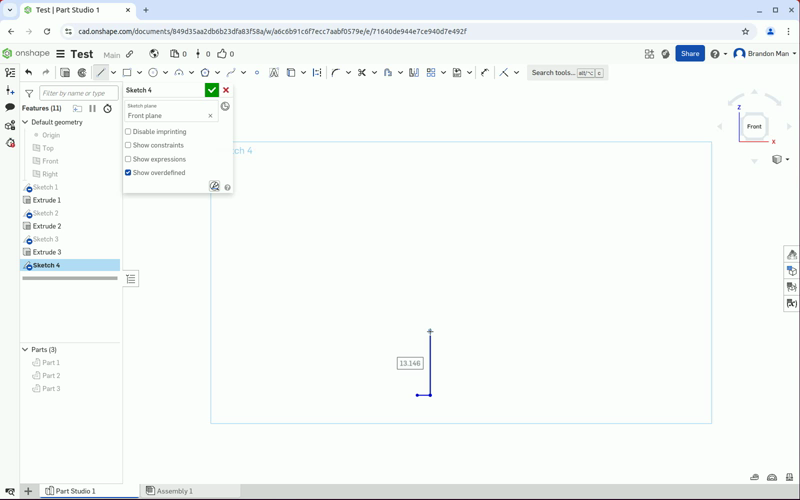
key(a)
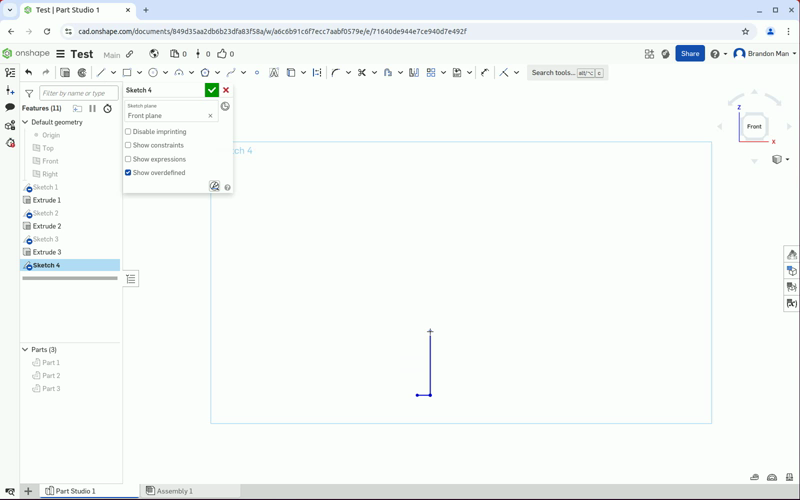
mouse_move(430, 331)
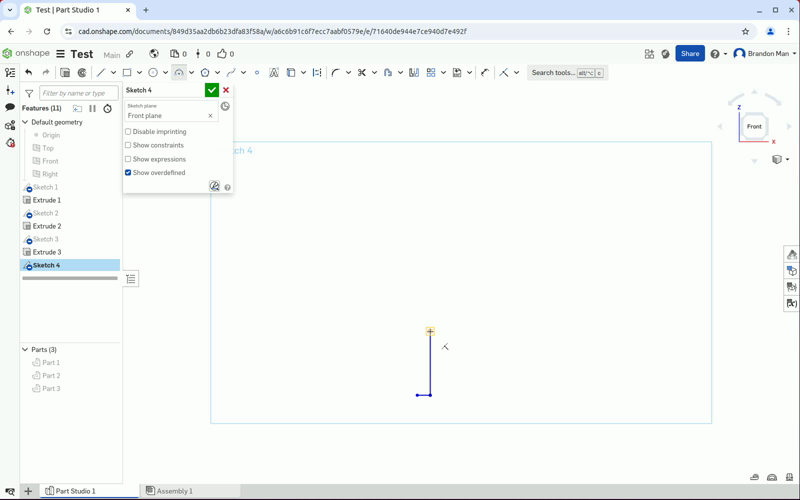
click(430, 331)
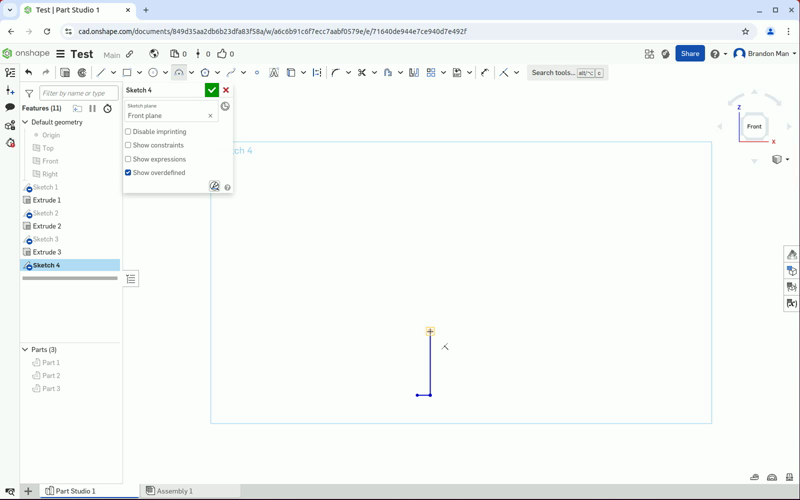
key_down(shift)
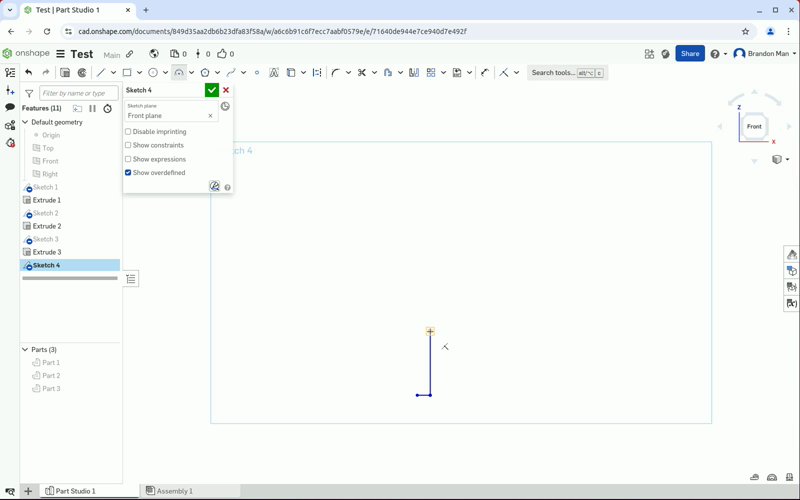
mouse_move(417, 327)
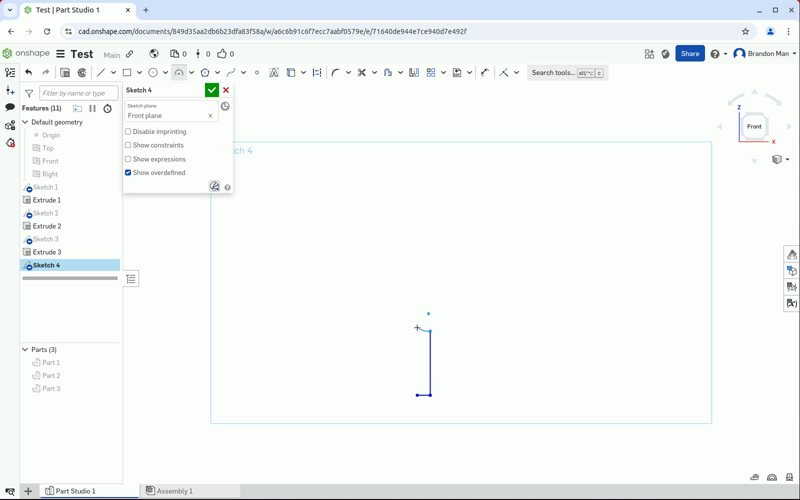
click(417, 327)
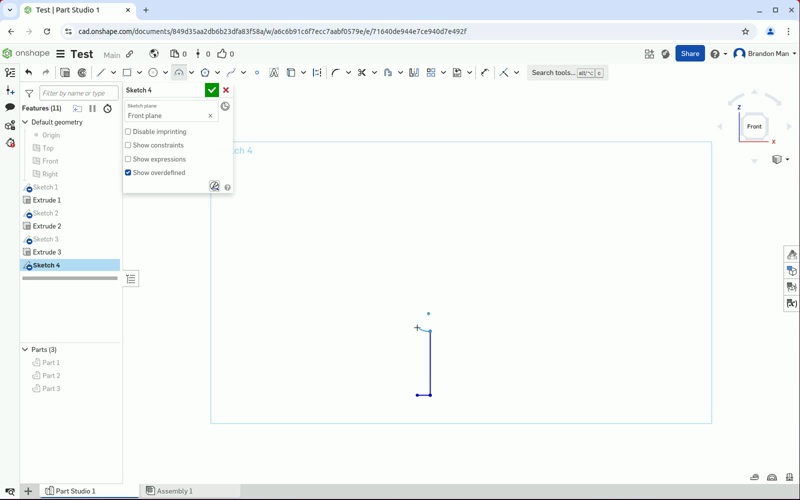
mouse_move(423, 329)
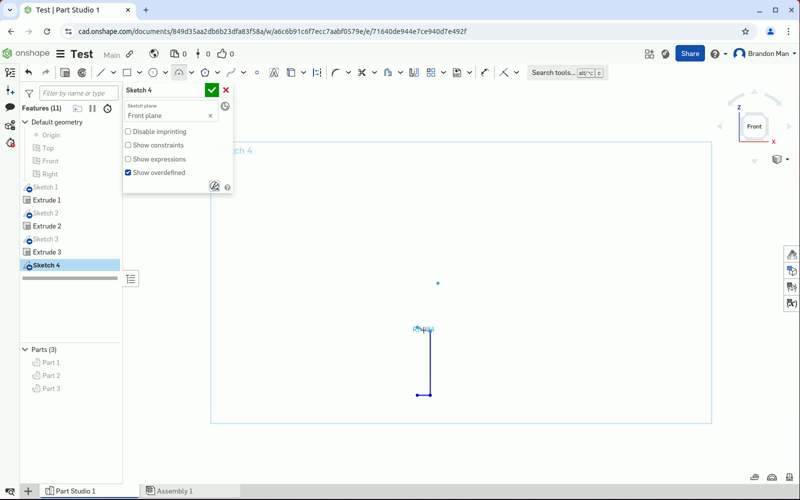
click(423, 329)
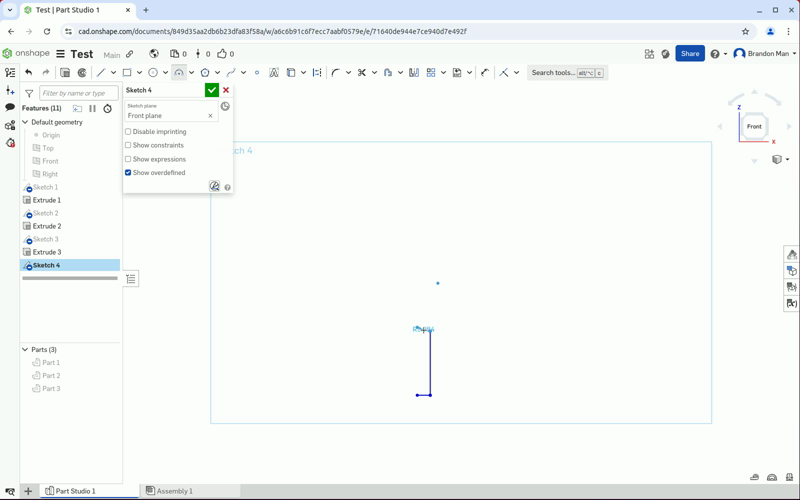
key_up(shift)
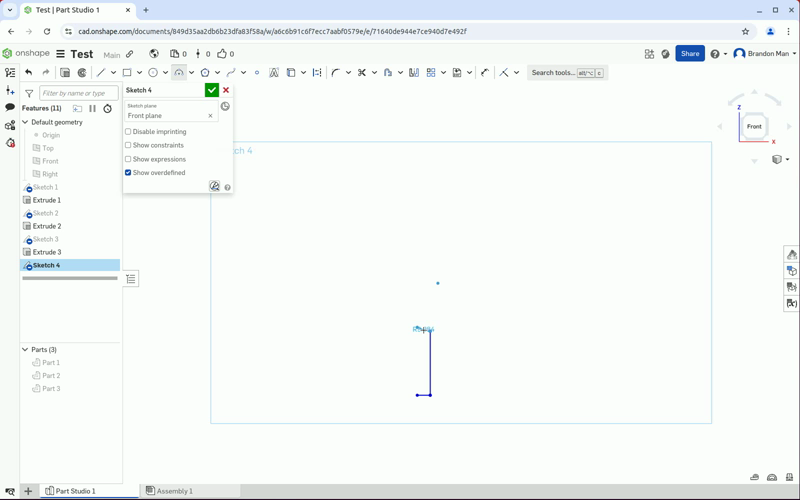
key(esc)
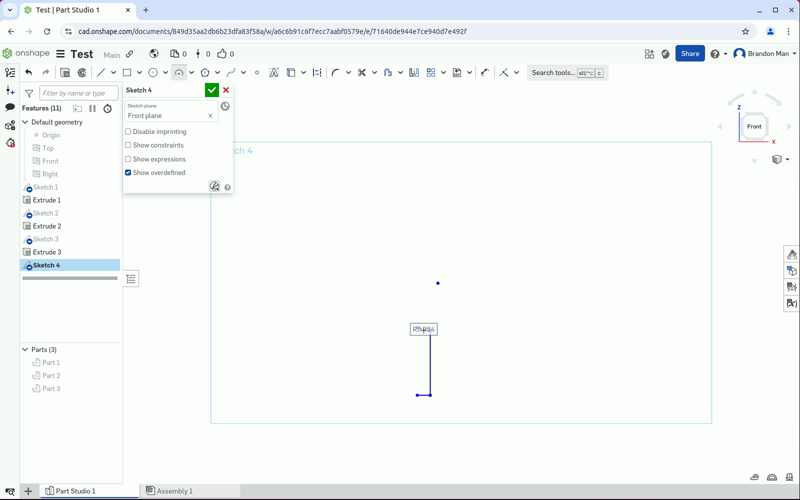
key(l)
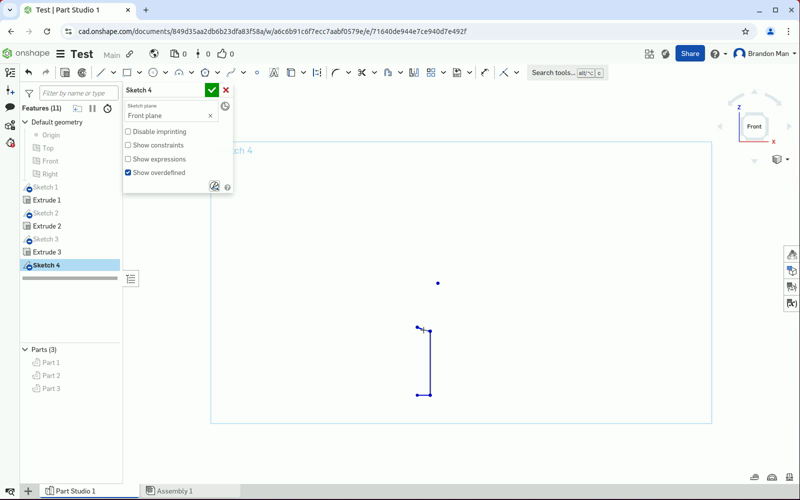
mouse_move(417, 327)
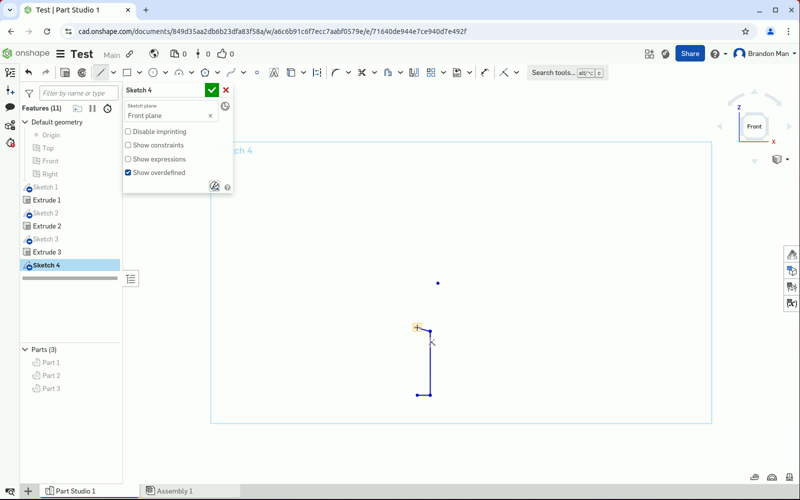
click(417, 327)
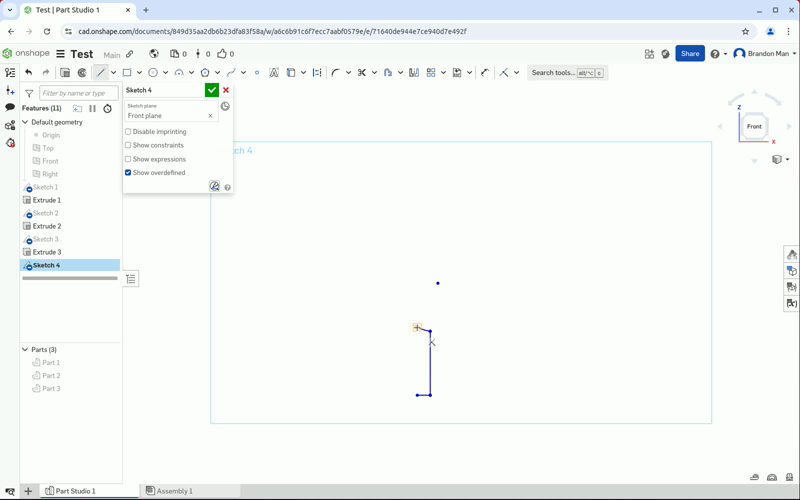
key_down(shift)
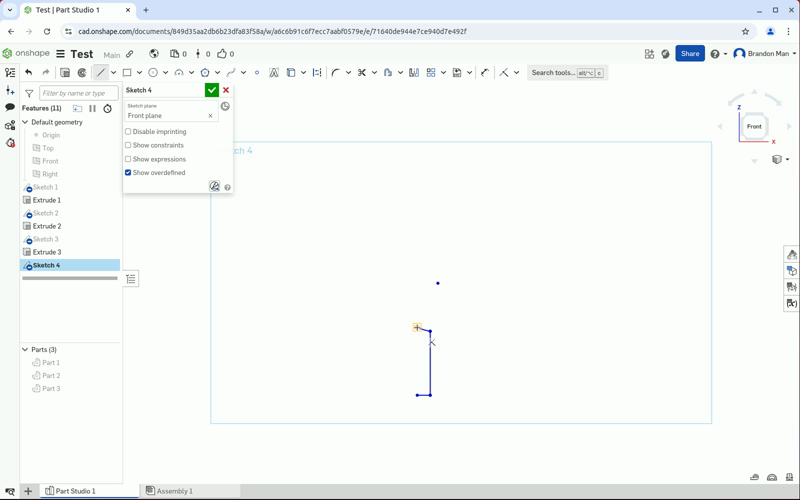
mouse_move(417, 395)
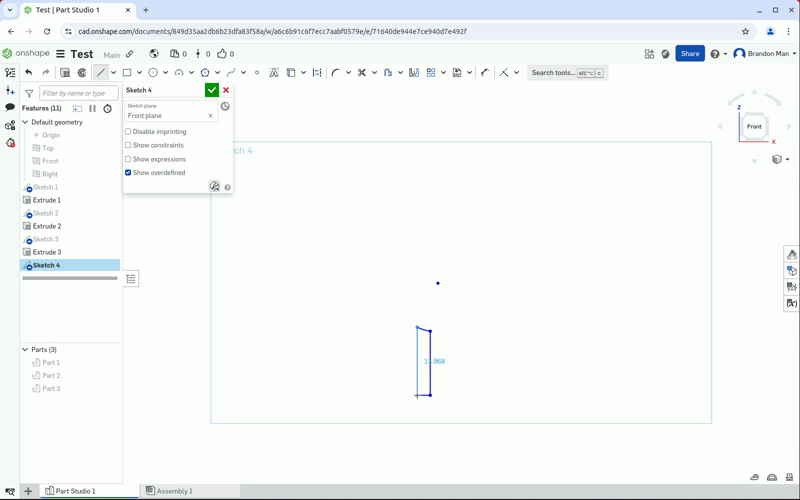
key_up(shift)
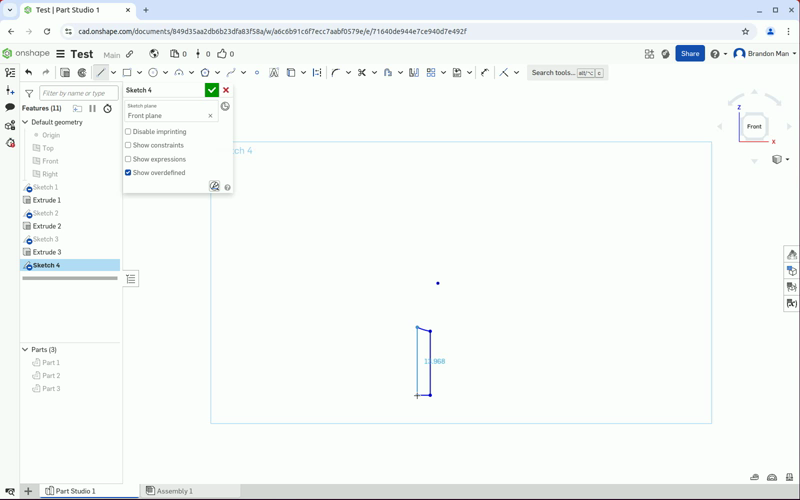
click(417, 395)
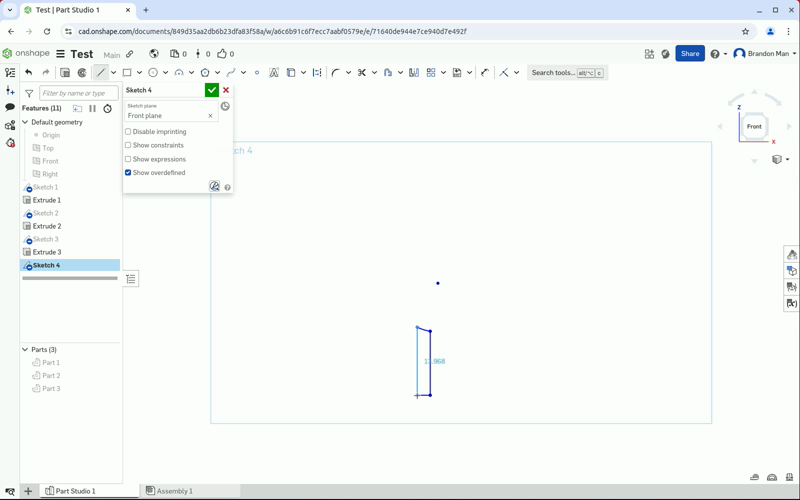
key(esc)
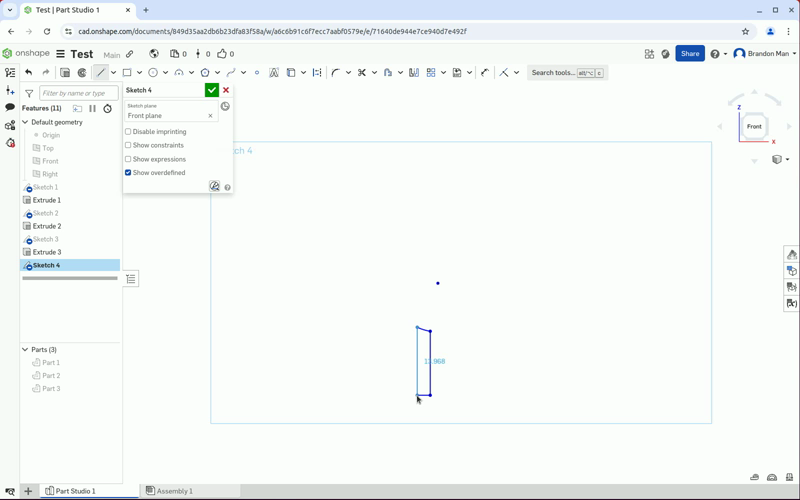
mouse_move(428, 336)
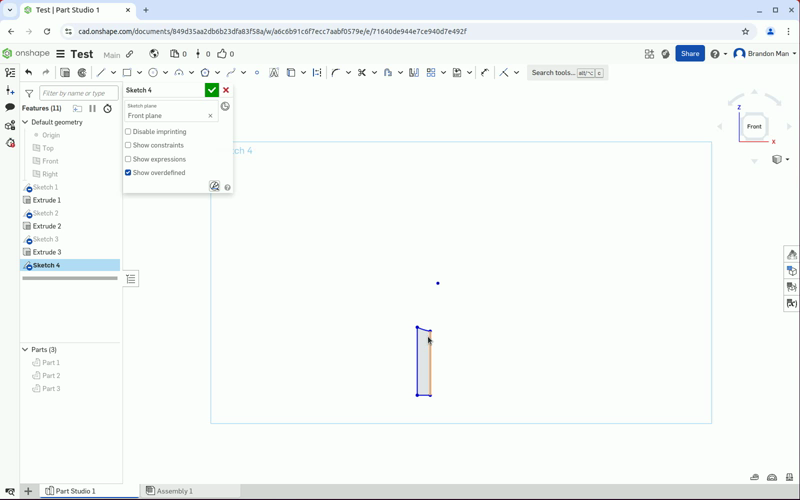
scroll(6)
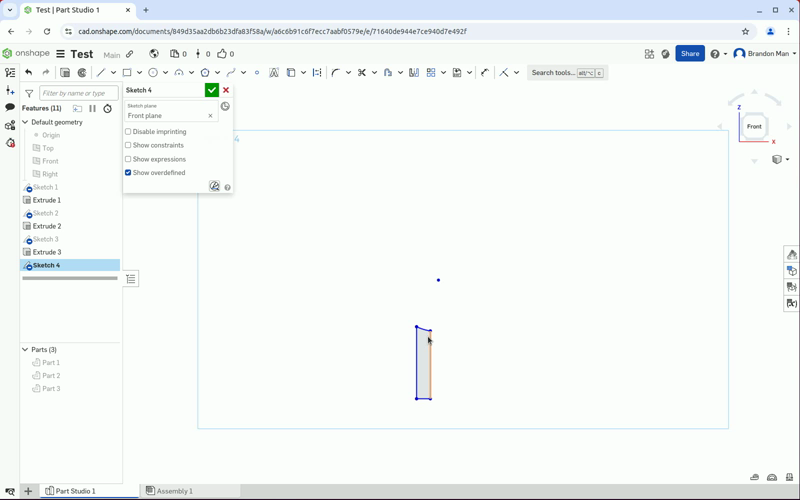
scroll(6)
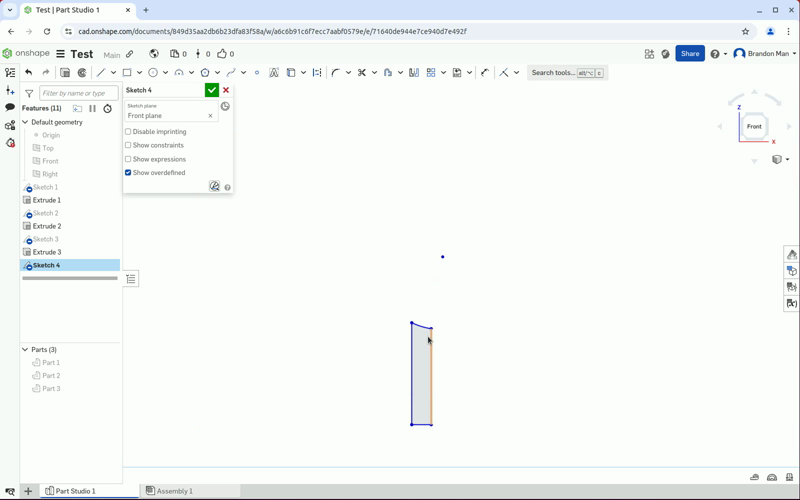
scroll(6)
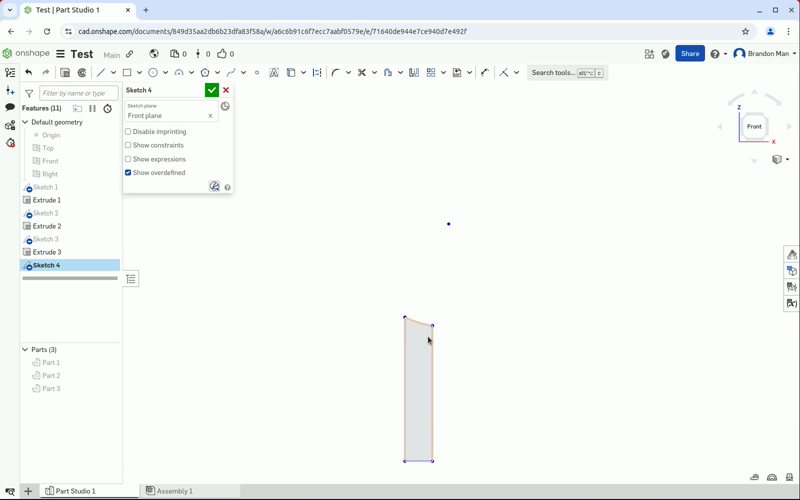
scroll(6)
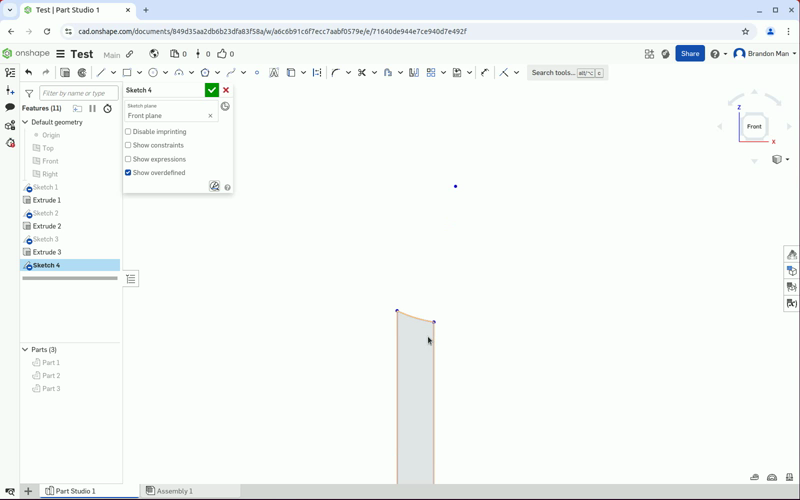
scroll(6)
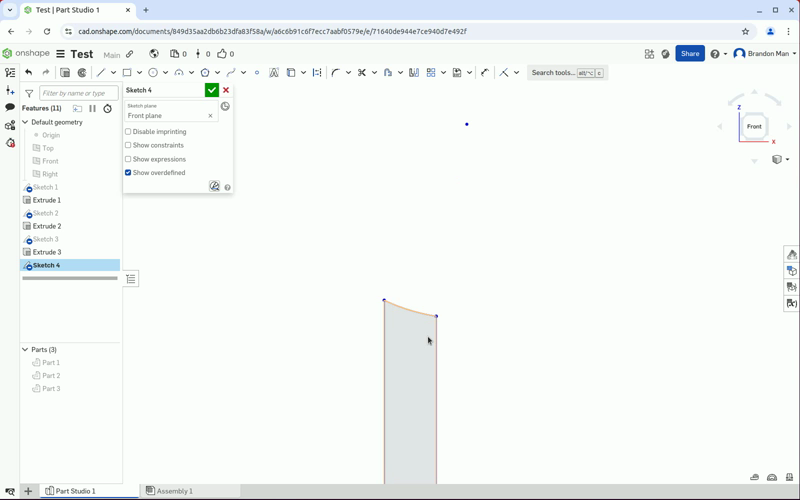
scroll(6)
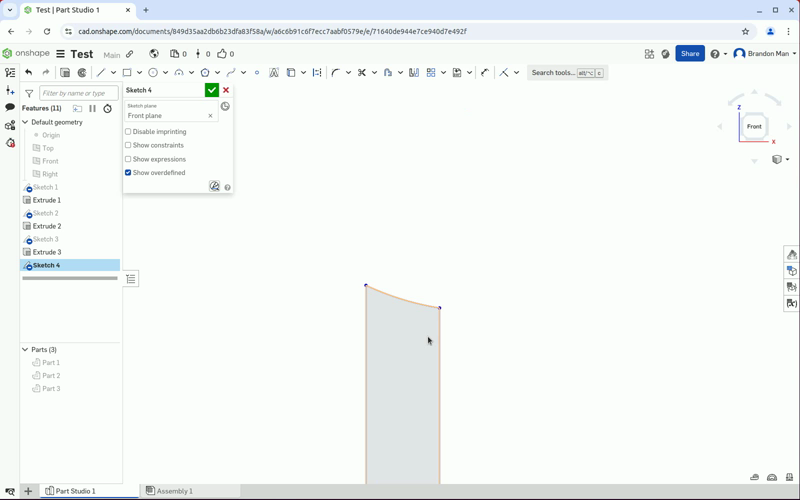
scroll(6)
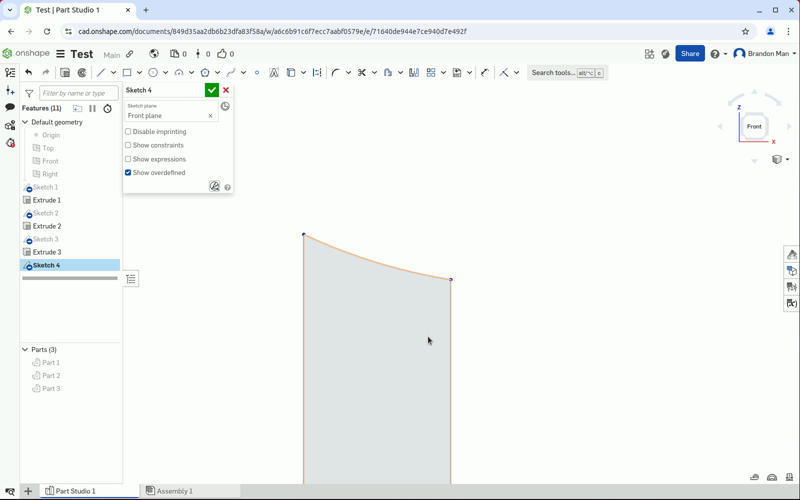
click(428, 336)
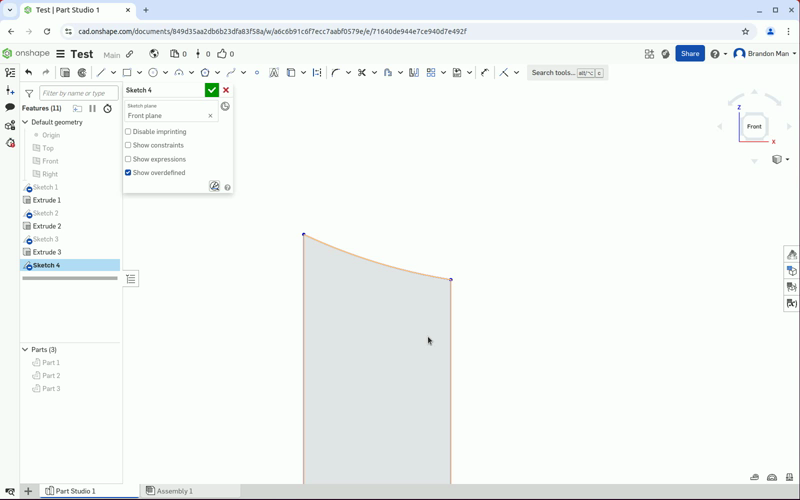
scroll(-6)
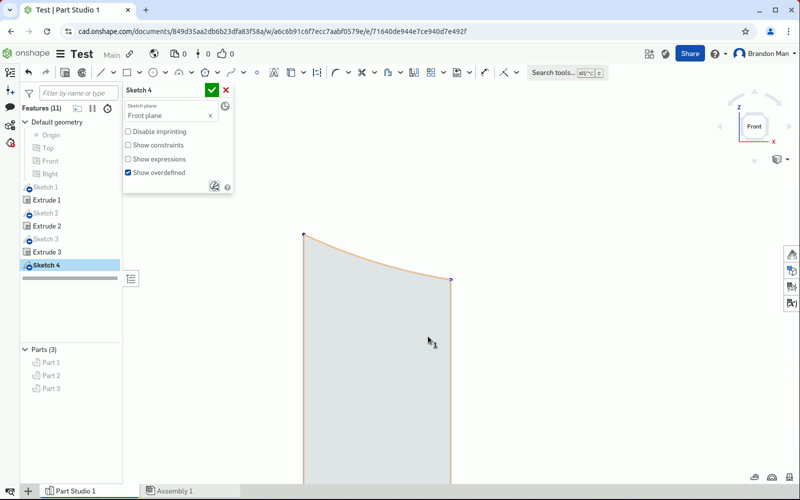
scroll(-6)
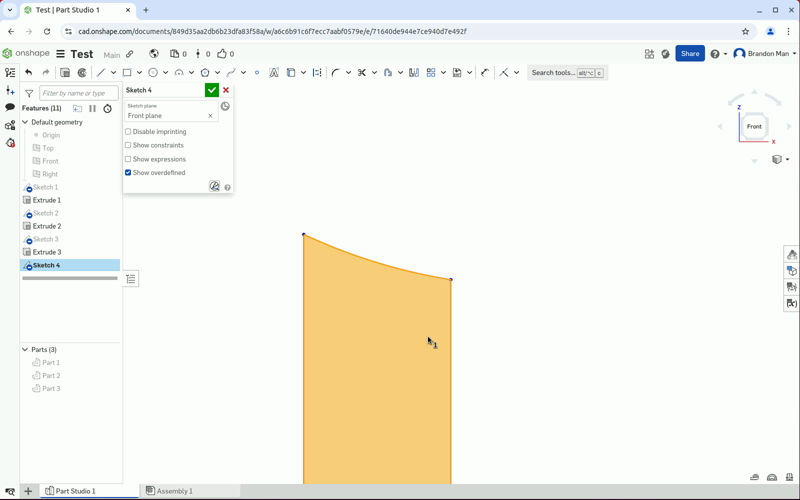
scroll(-6)
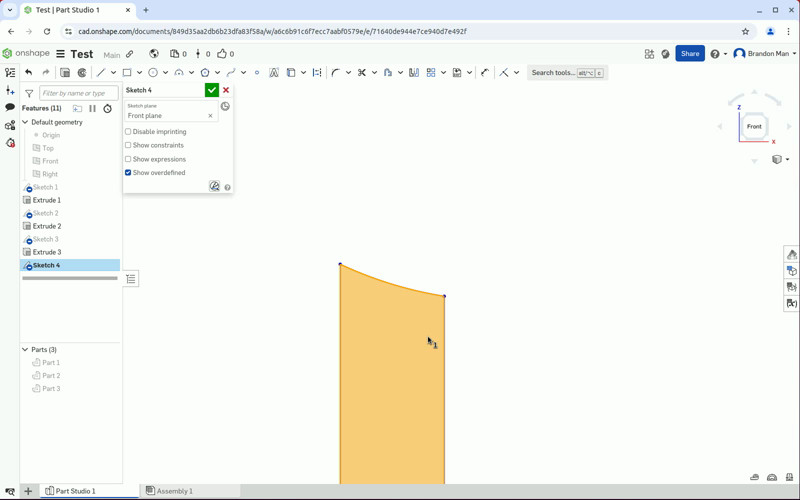
scroll(-6)
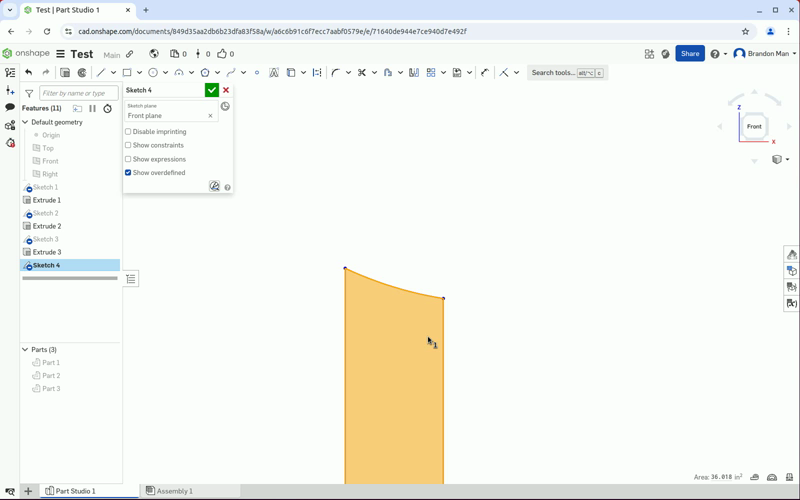
scroll(-6)
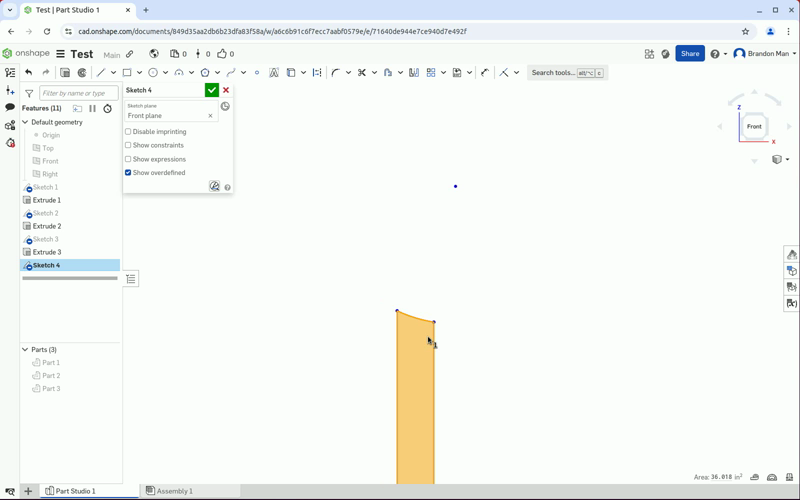
scroll(-6)
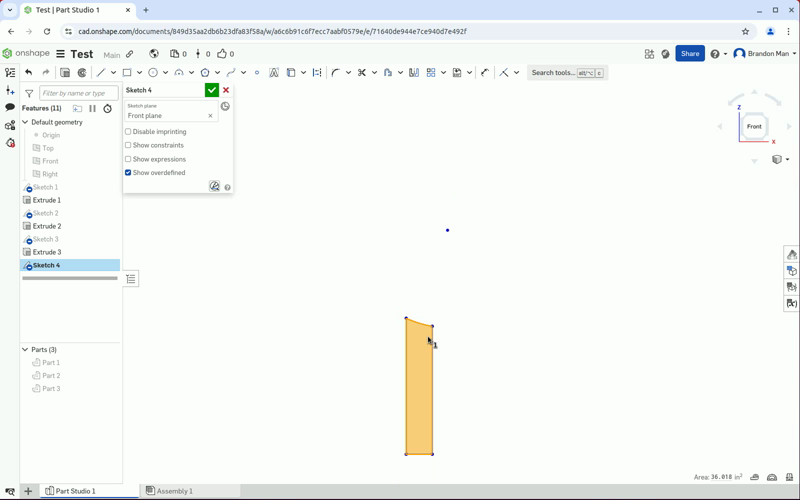
scroll(-6)
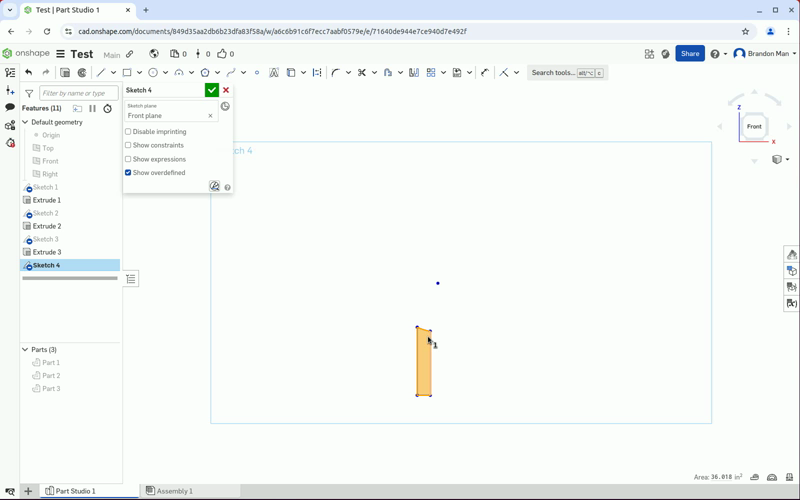
mouse_move(73, 352)
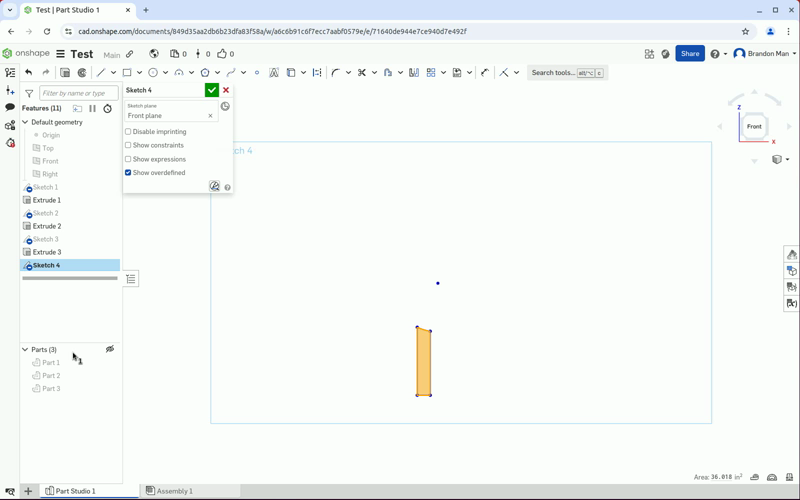
key(shift+y)
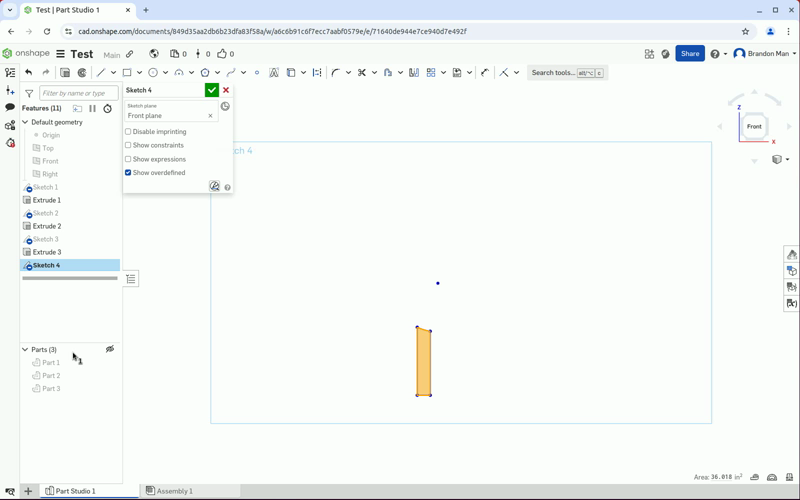
key(shift+e)
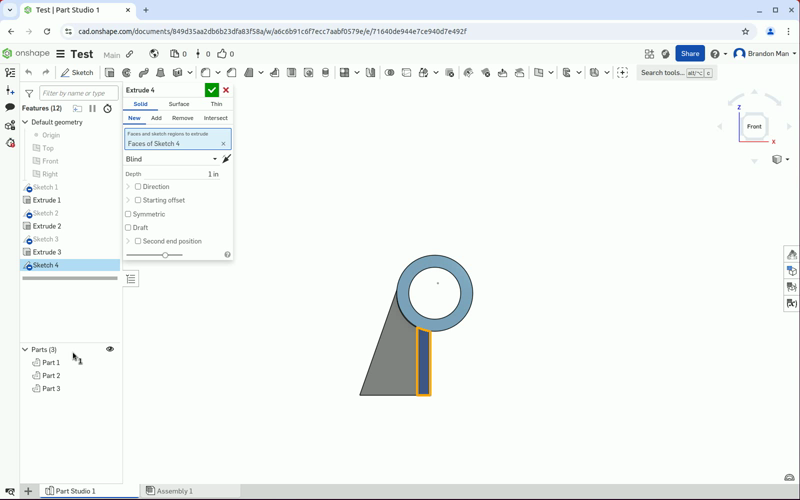
mouse_move(143, 106)
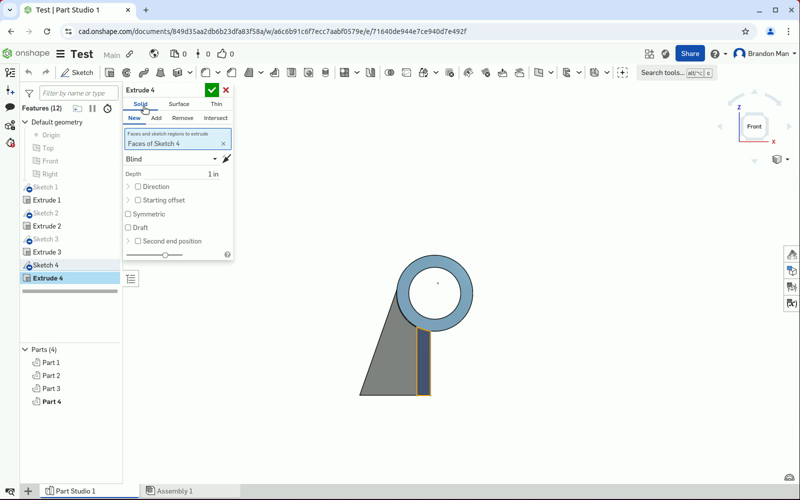
click(143, 106)
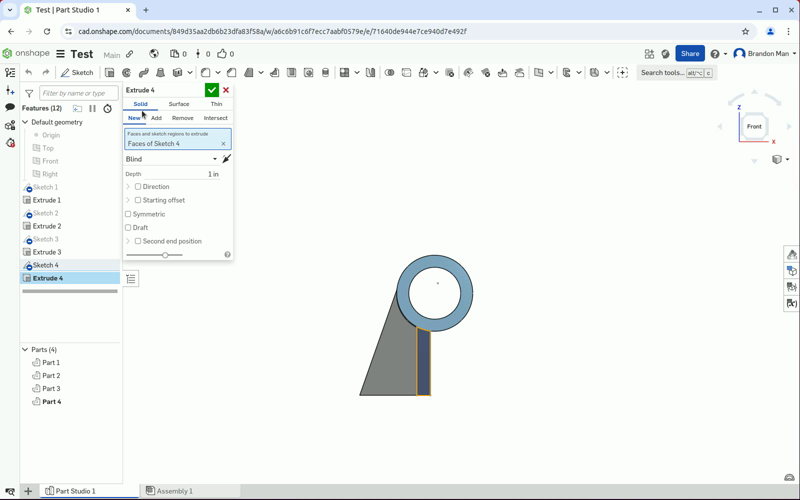
mouse_move(137, 120)
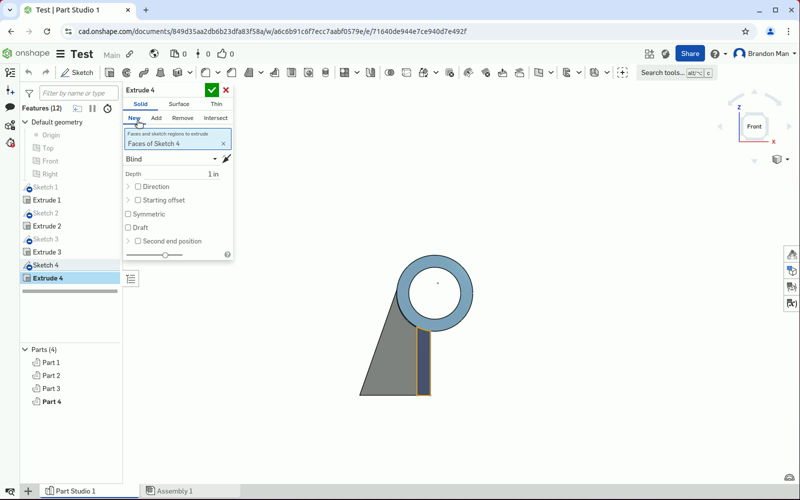
click(137, 120)
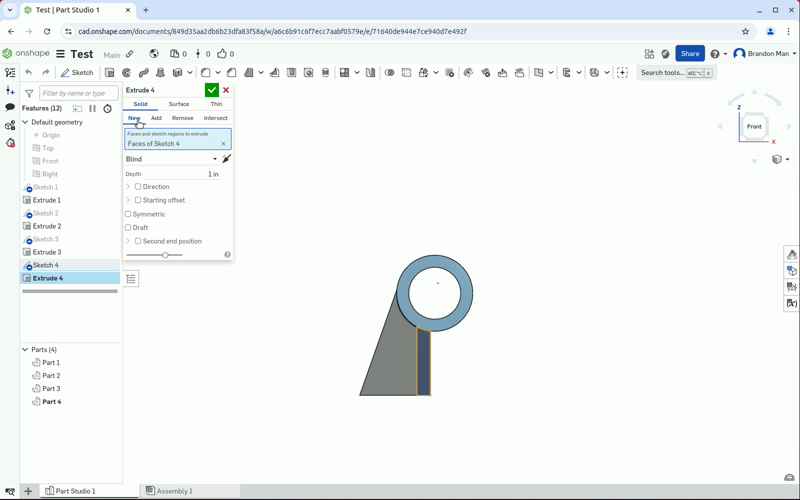
key(tab, 4)
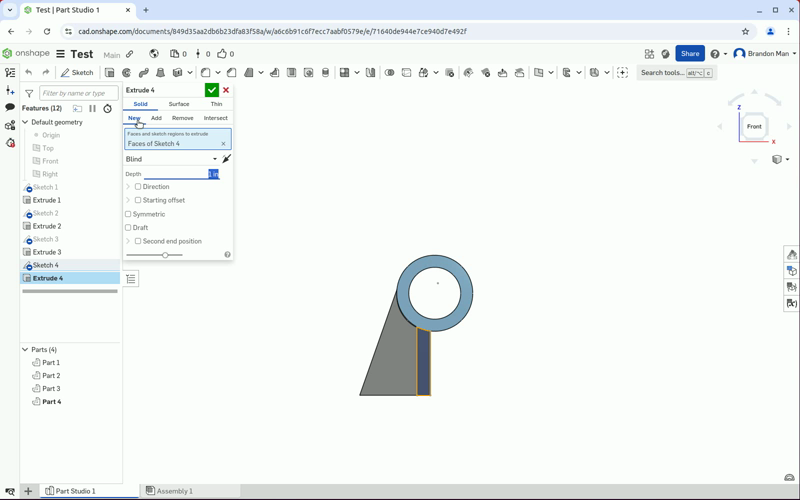
text(2.648)
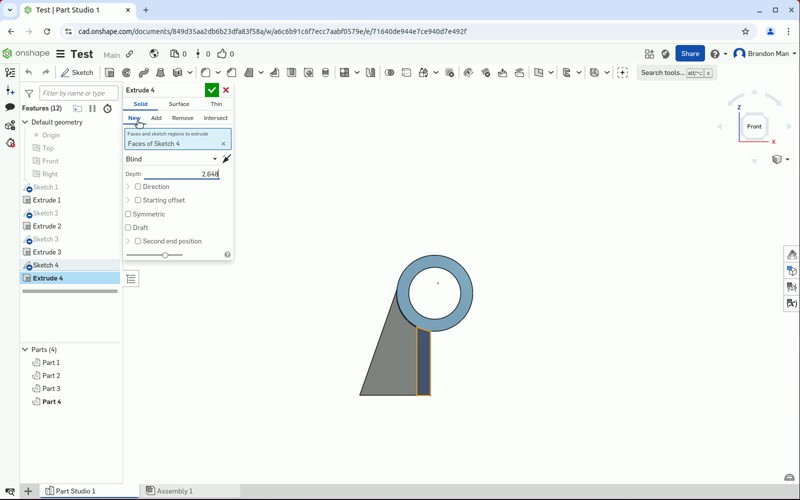
key(enter)
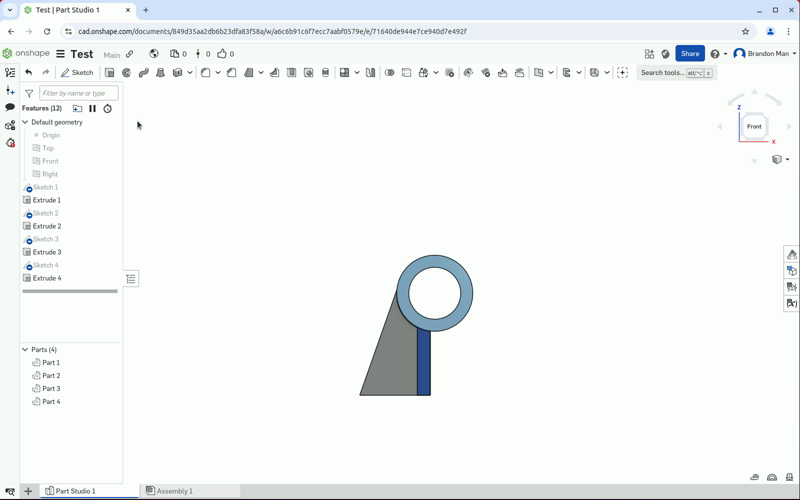
key(shift+h)
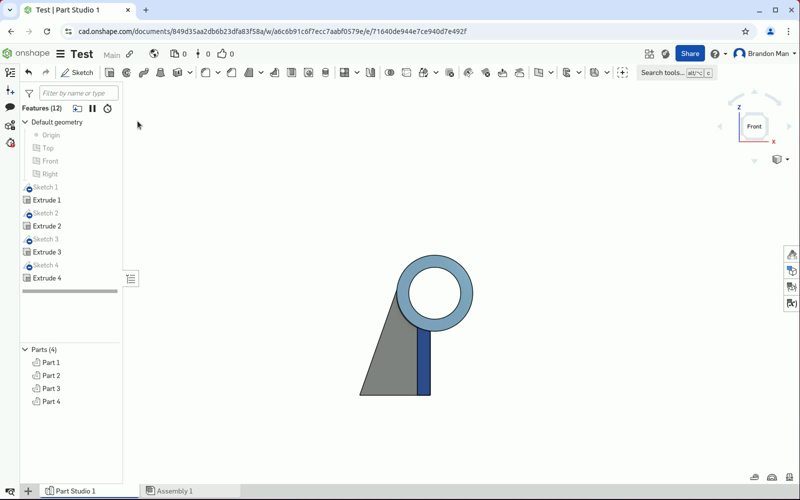
key(shift+h)
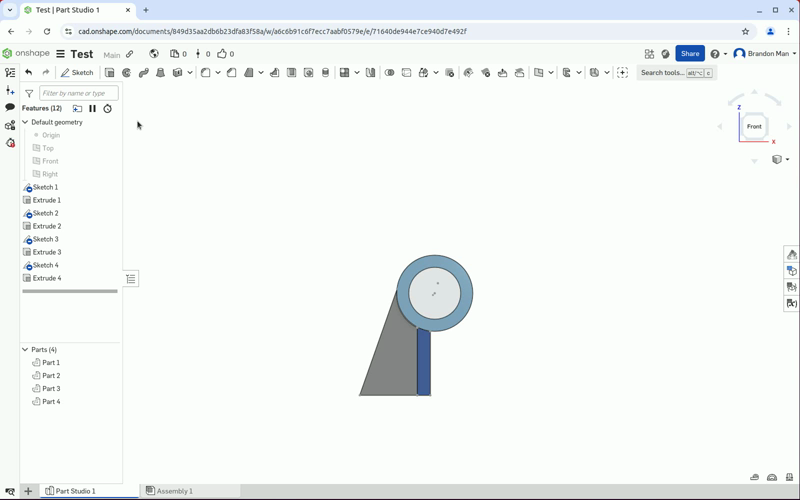
key(shift+7)
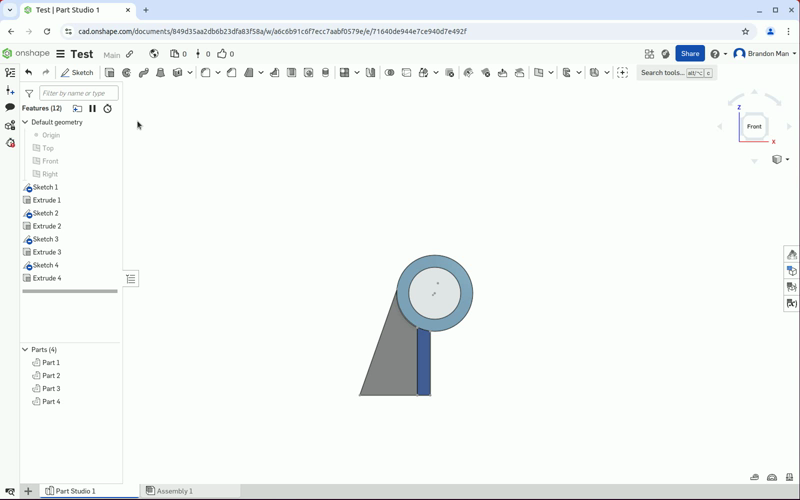
key(left, 2)
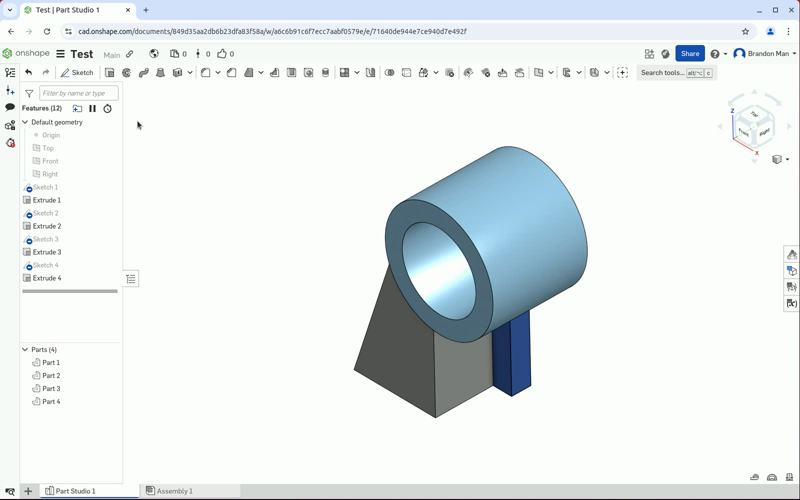
key(down, 2)
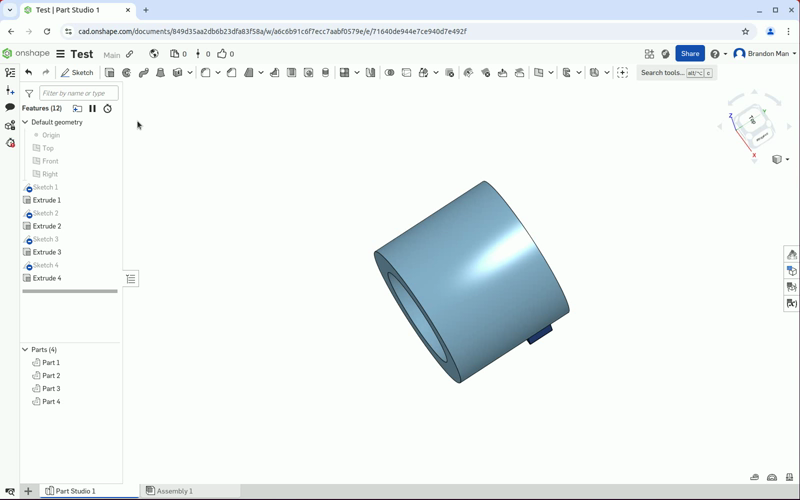
key(up, 2)
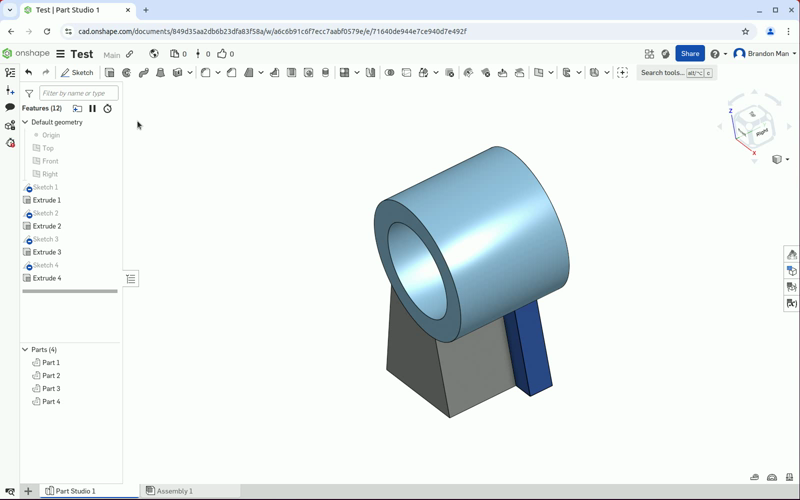
key(right, 2)
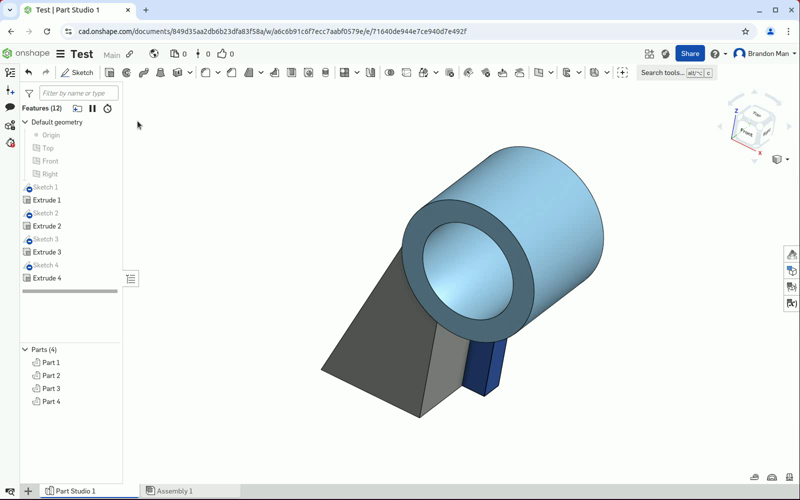
mouse_move(73, 189)
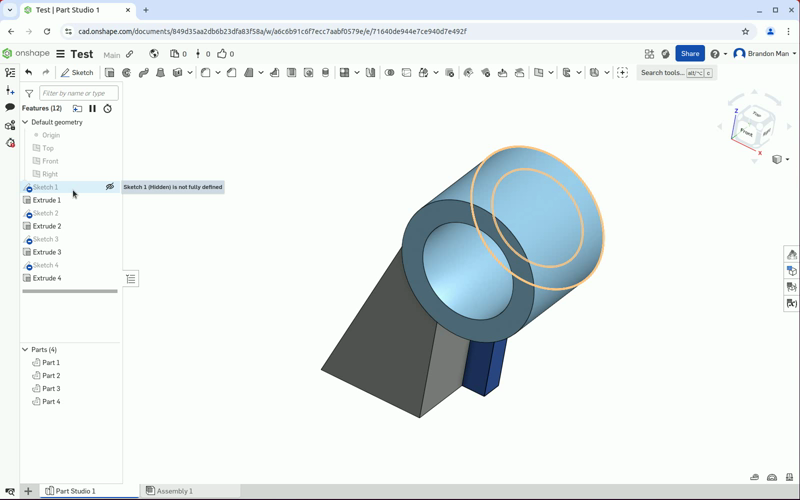
click(73, 189)